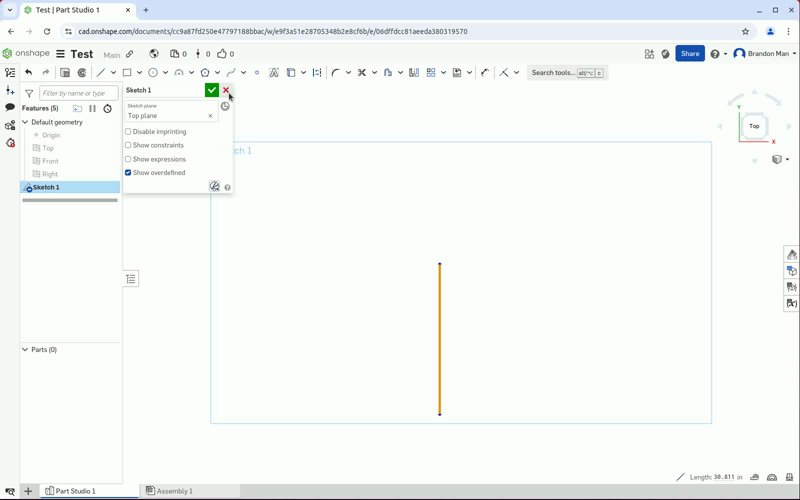
key(shift+h)
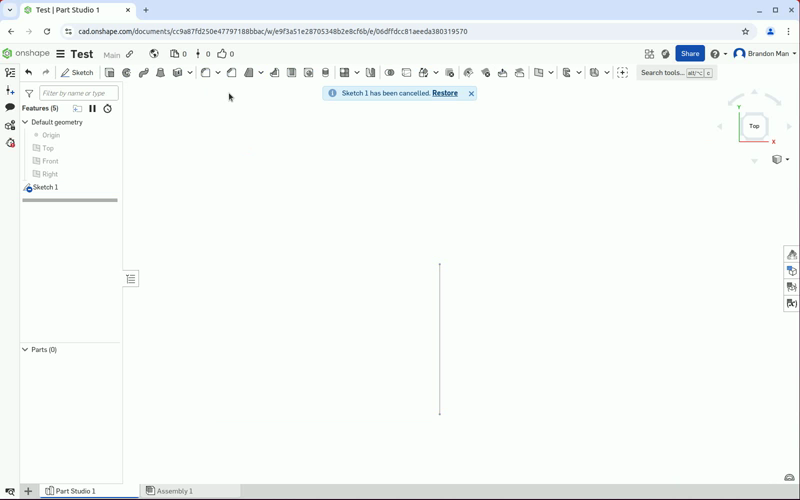
key(shift+s)
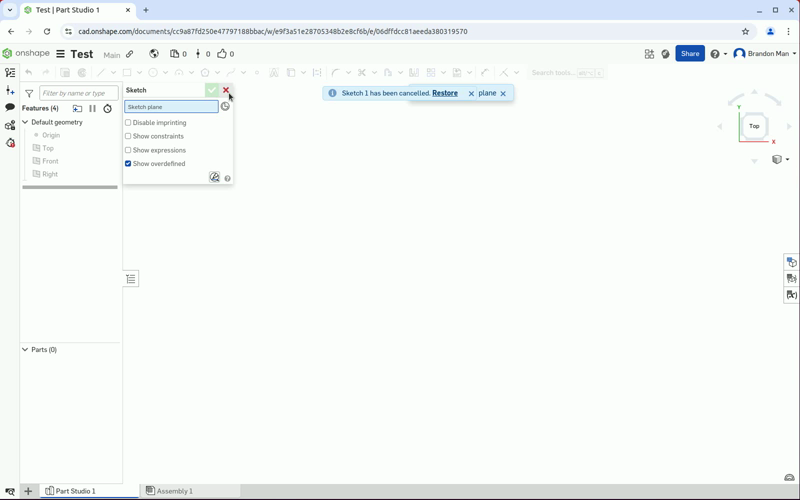
mouse_move(73, 150)
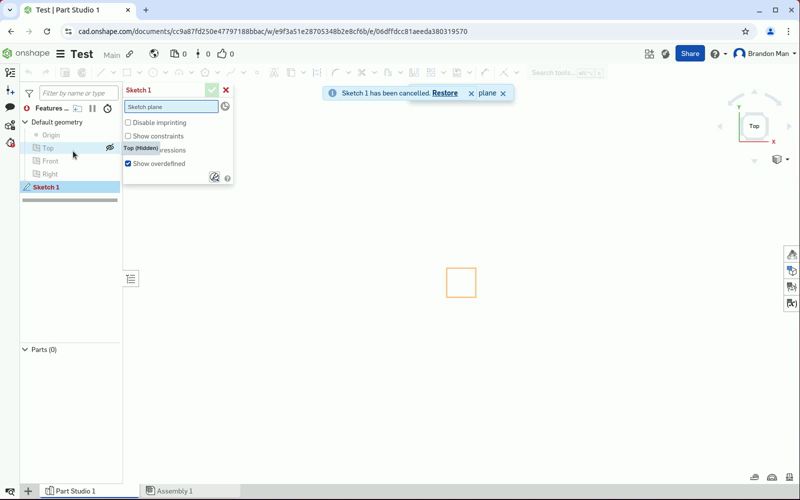
click(73, 150)
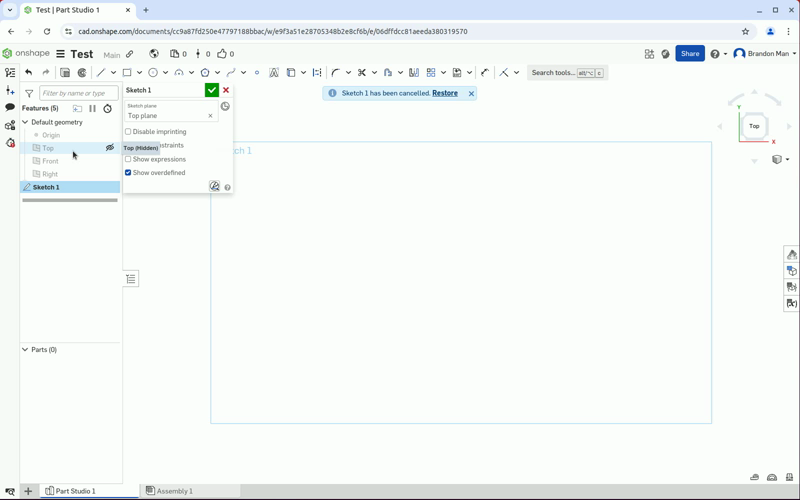
mouse_move(73, 352)
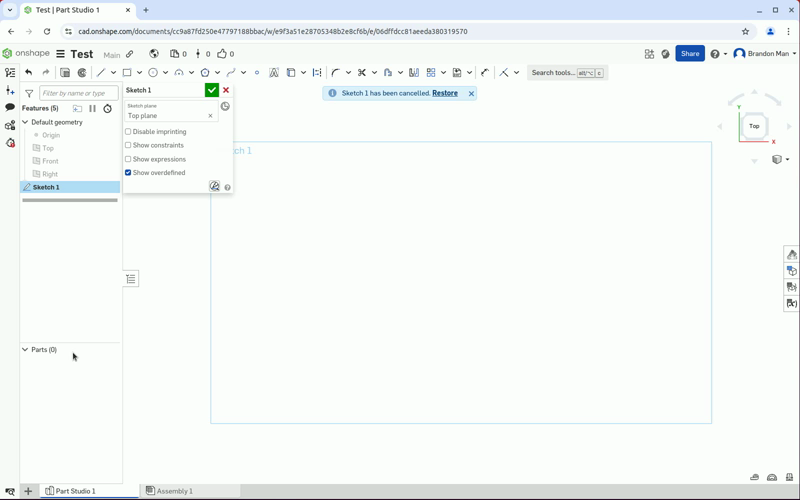
key(y)
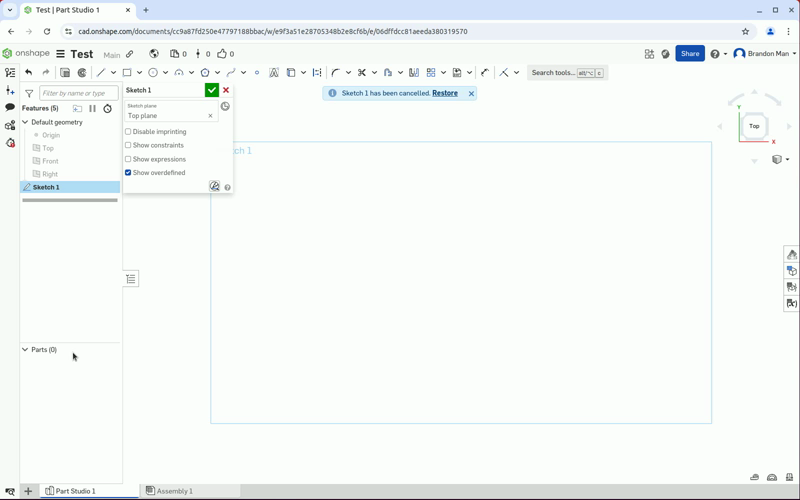
key(l)
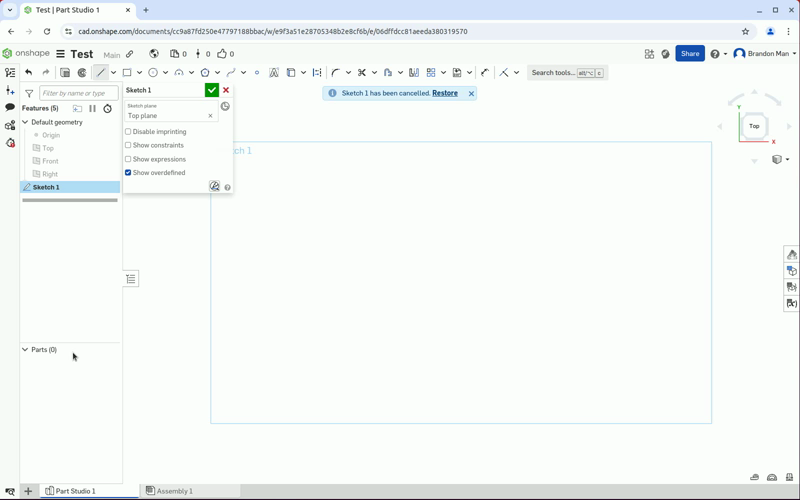
key_down(shift)
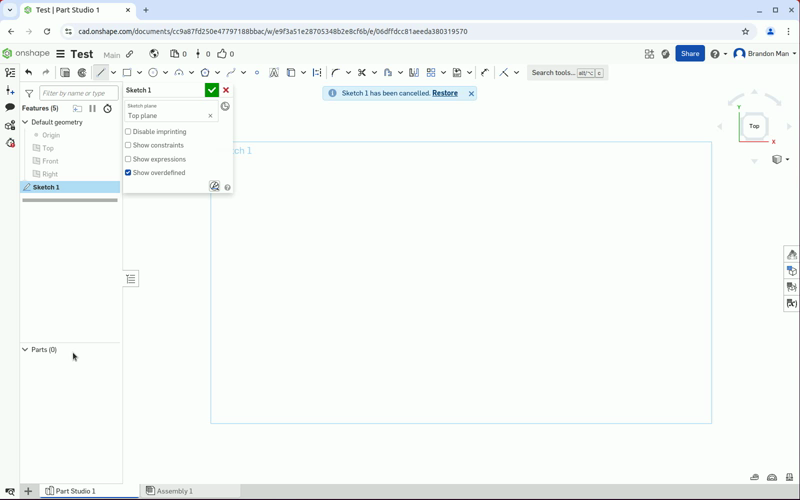
mouse_move(385, 307)
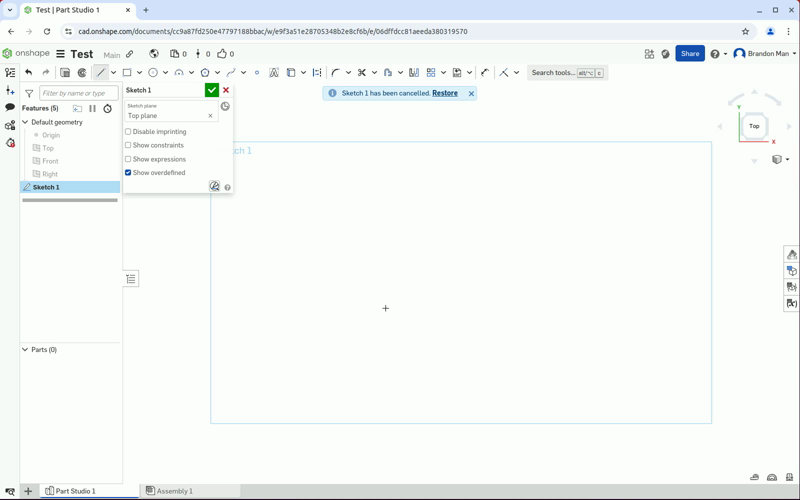
click(385, 307)
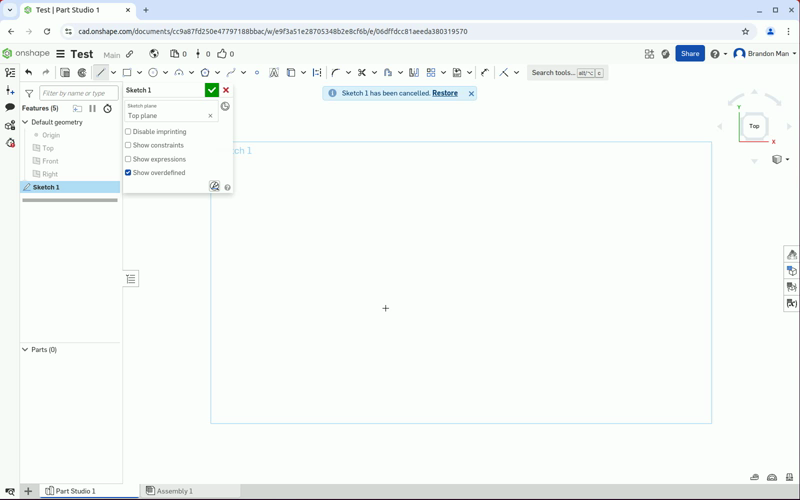
key_up(shift)
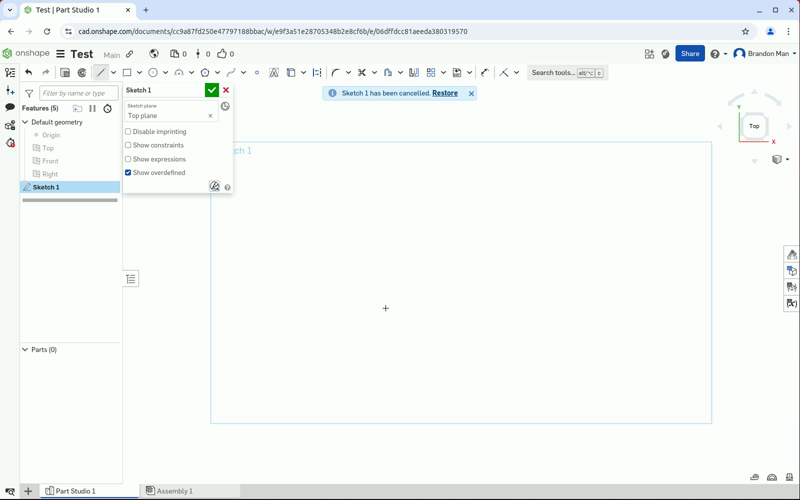
key_down(shift)
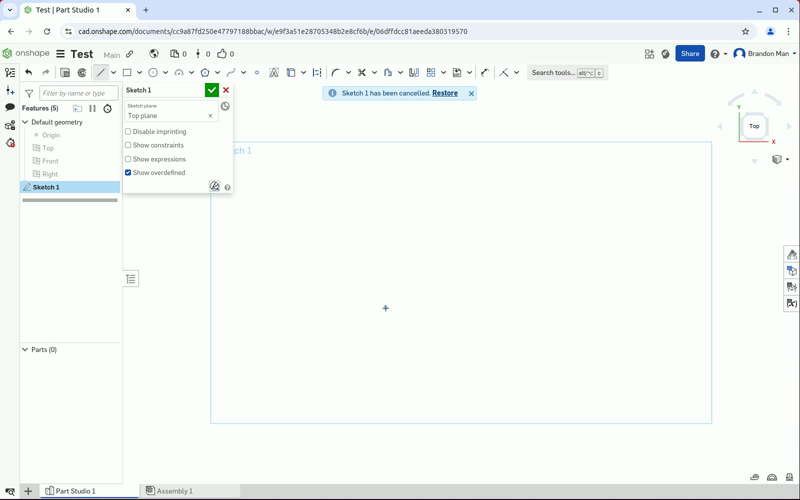
mouse_move(461, 307)
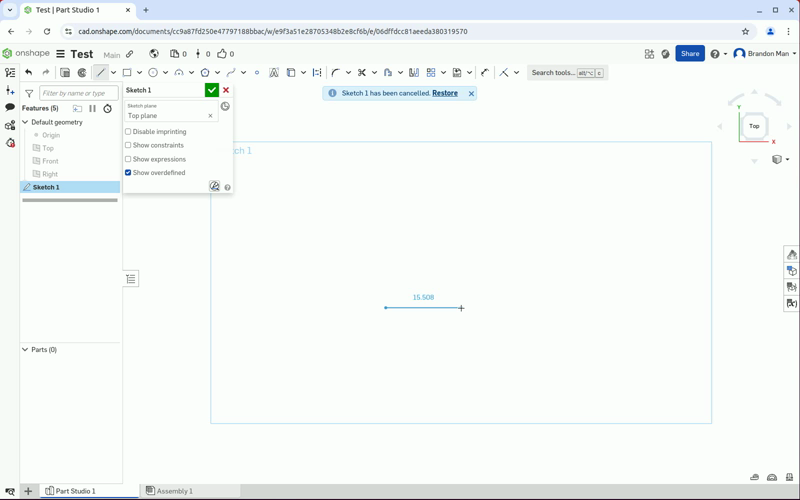
click(461, 307)
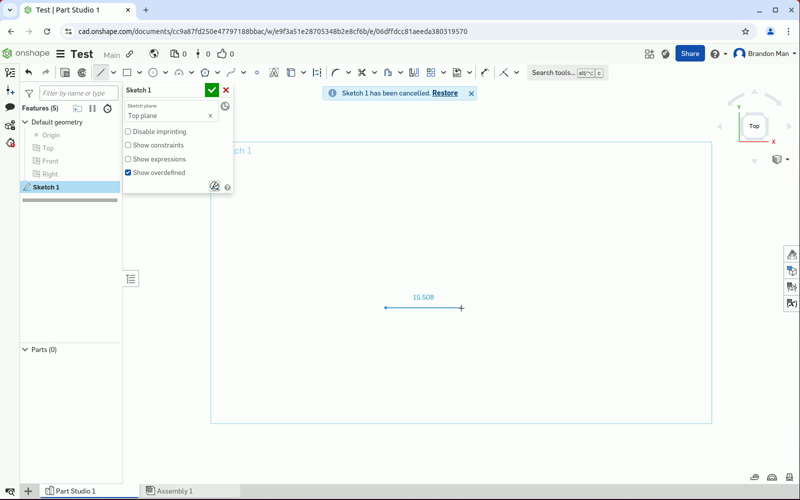
key_up(shift)
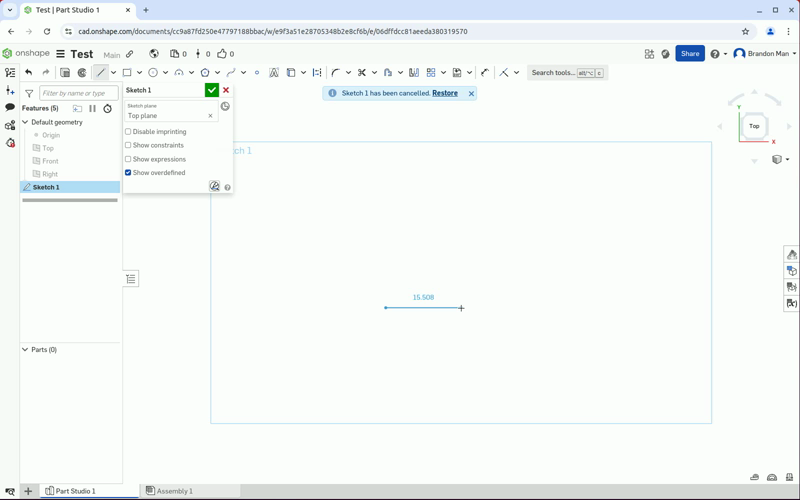
key_down(shift)
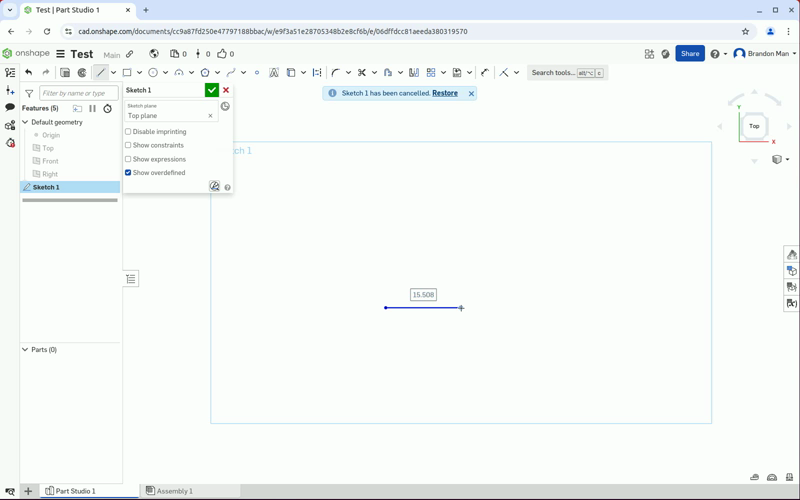
mouse_move(491, 307)
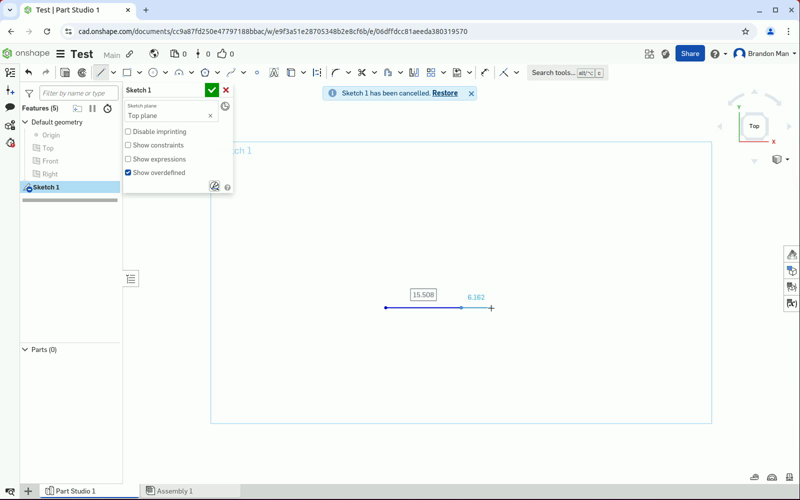
mouse_move(461, 257)
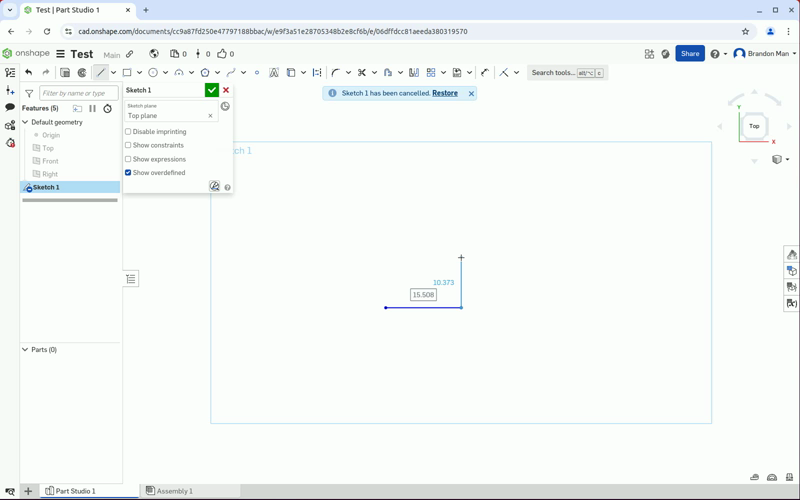
click(461, 257)
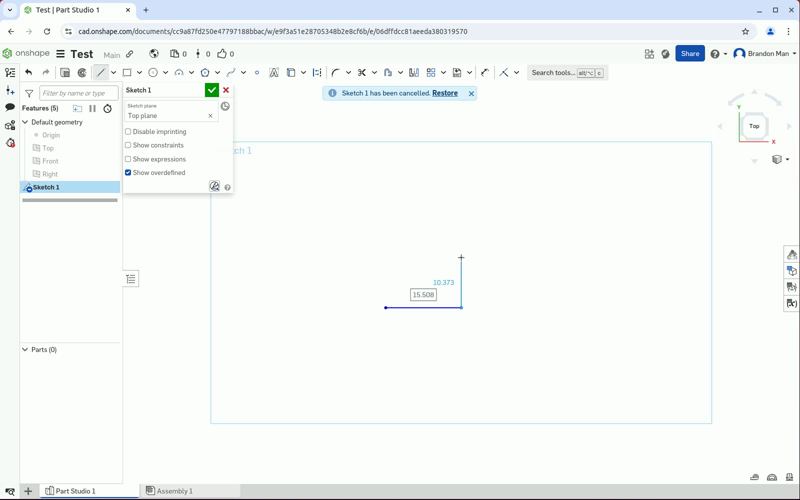
key_up(shift)
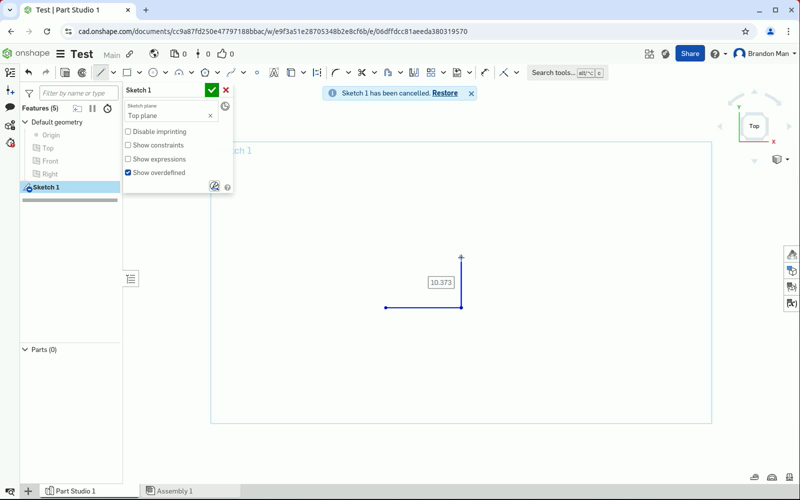
key_down(shift)
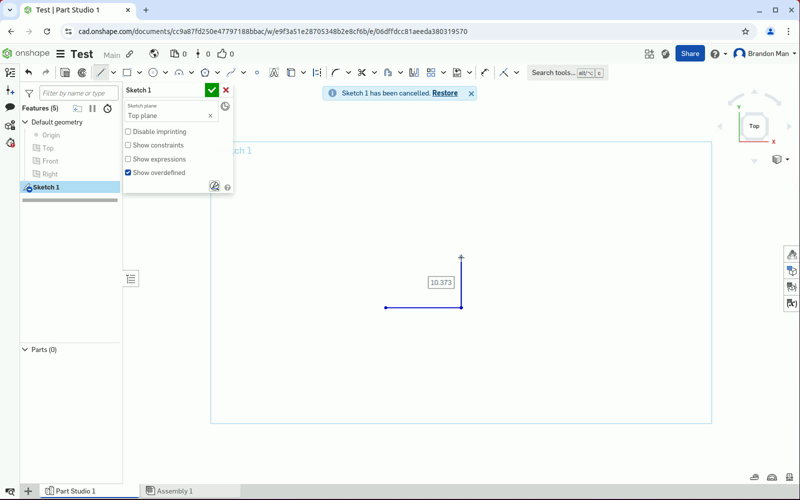
mouse_move(461, 188)
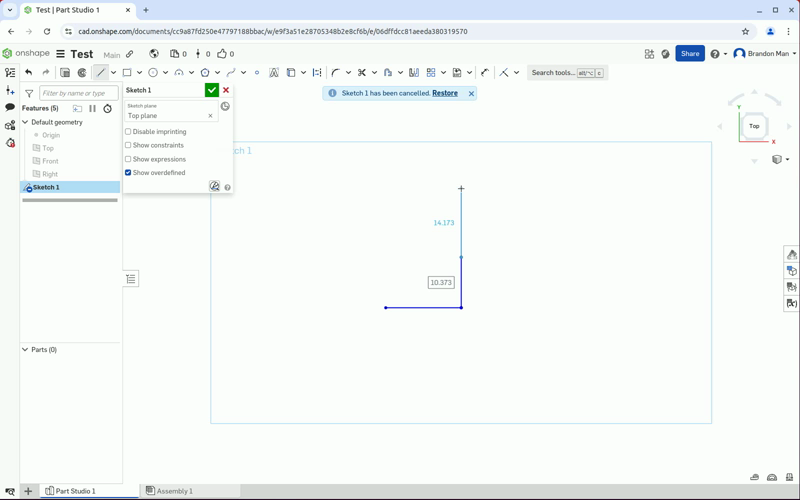
click(461, 188)
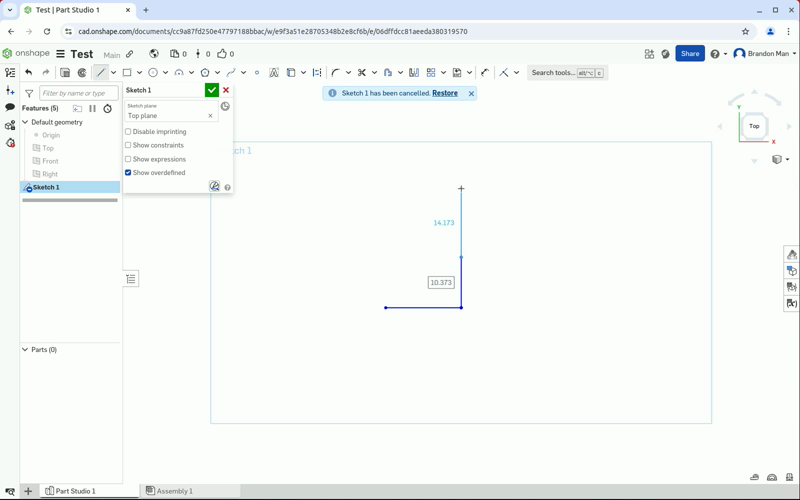
key_up(shift)
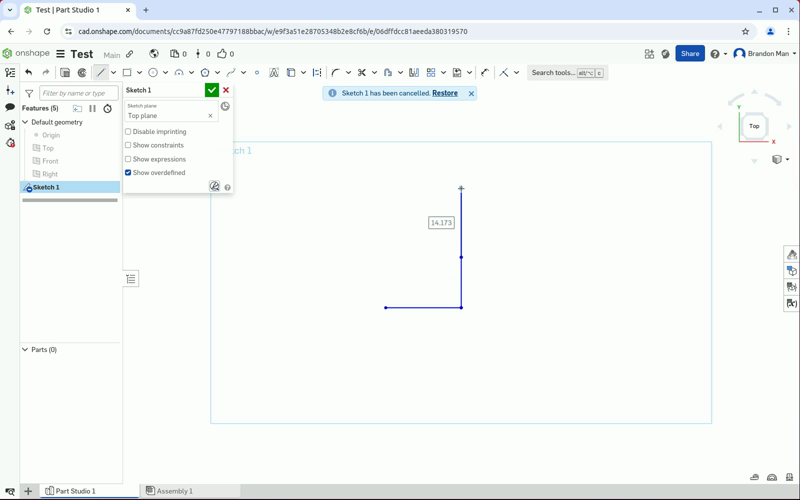
key(esc)
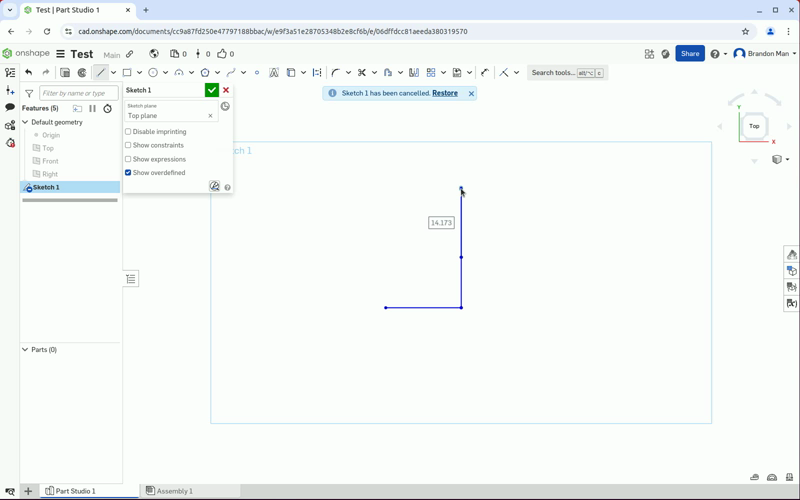
key(a)
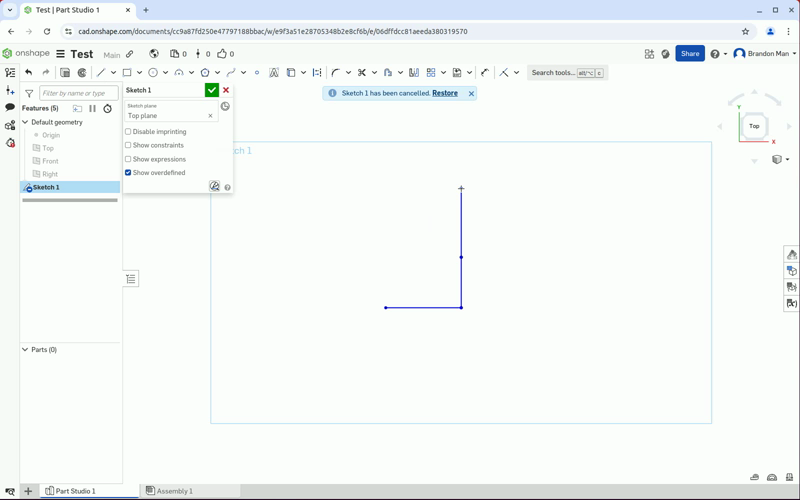
mouse_move(461, 188)
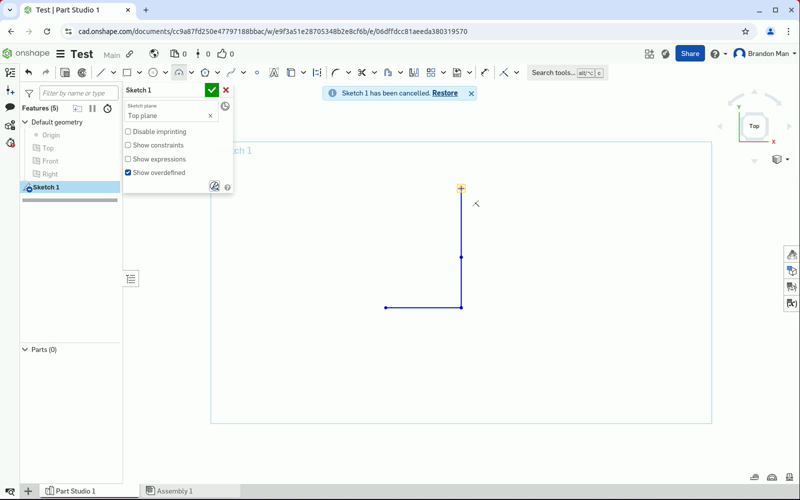
click(461, 188)
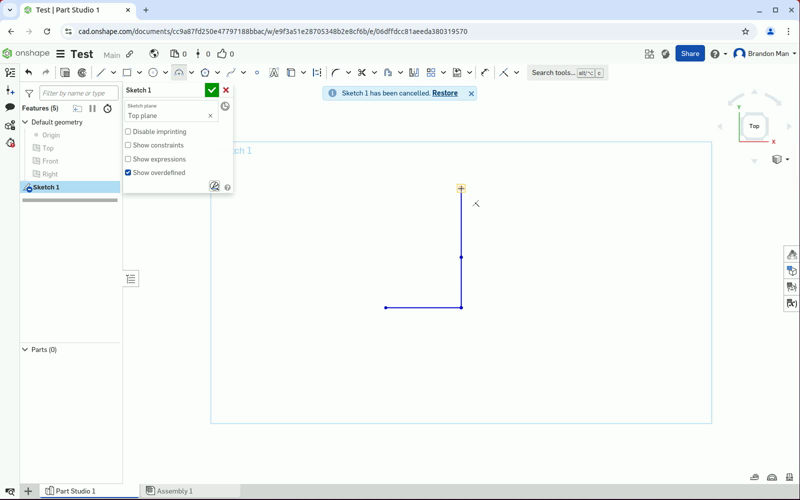
key_down(shift)
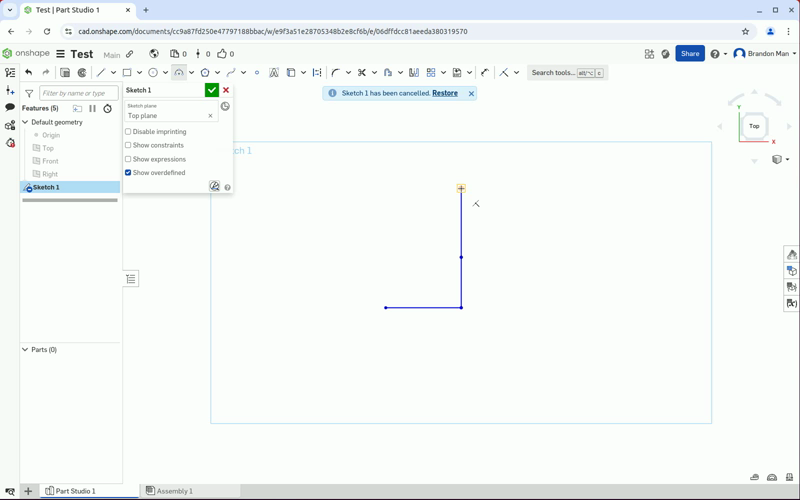
mouse_move(423, 225)
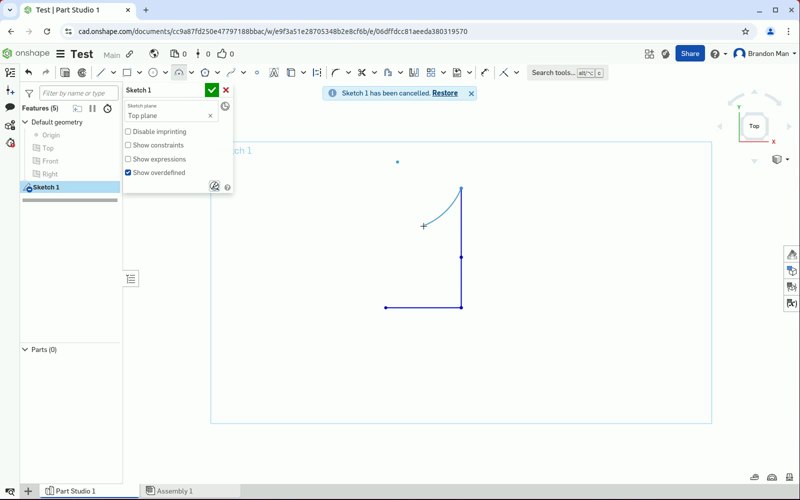
click(423, 225)
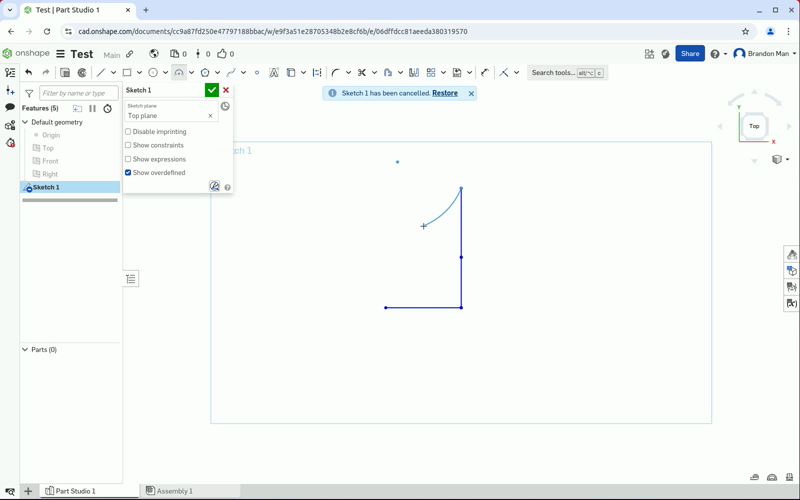
mouse_move(434, 199)
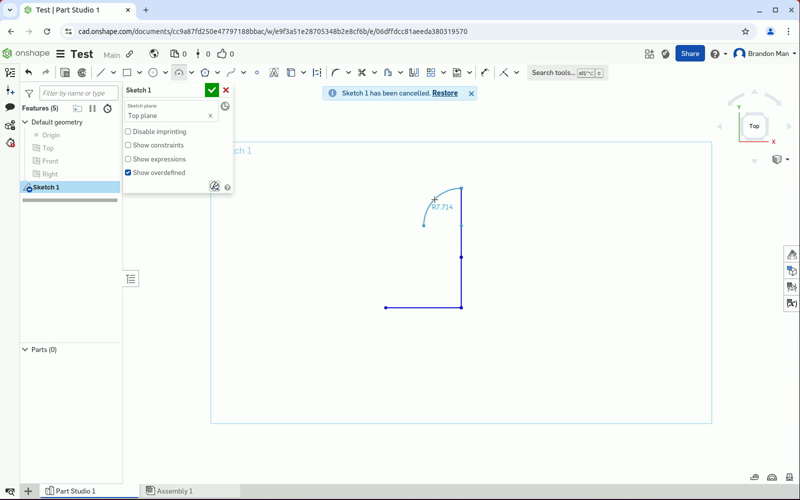
click(434, 199)
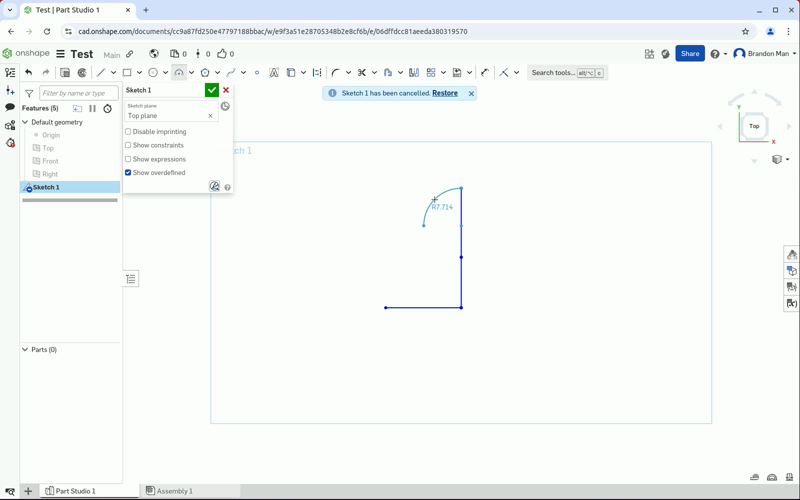
key_up(shift)
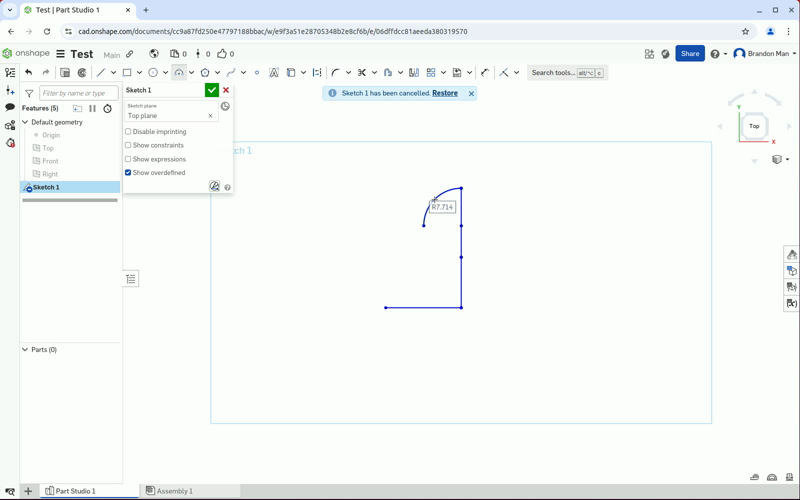
key(esc)
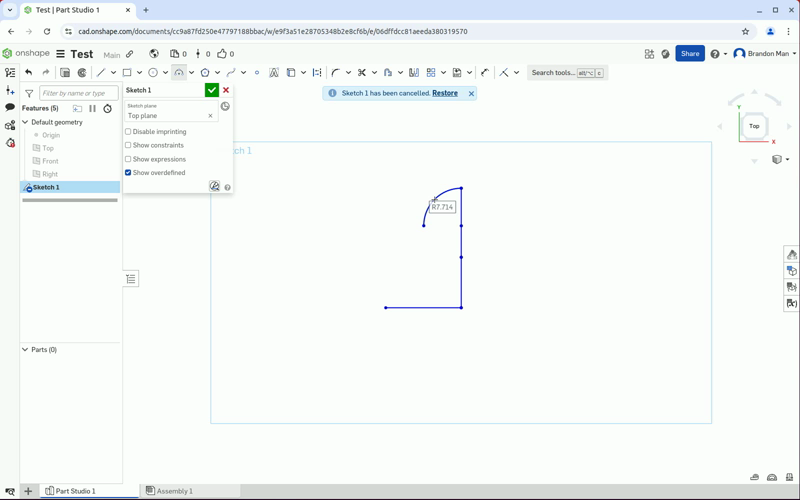
key(l)
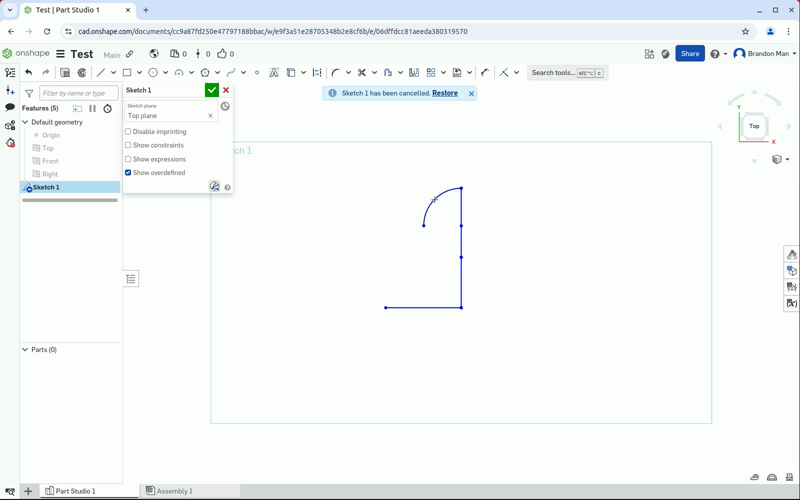
mouse_move(423, 225)
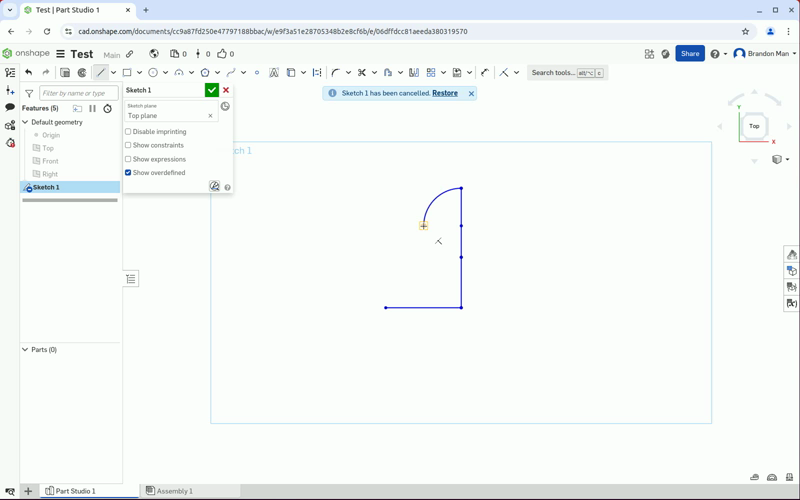
click(423, 225)
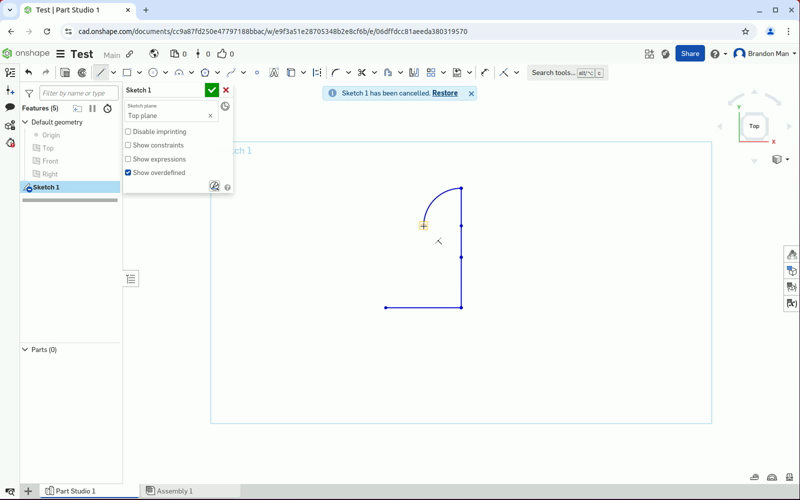
key_down(shift)
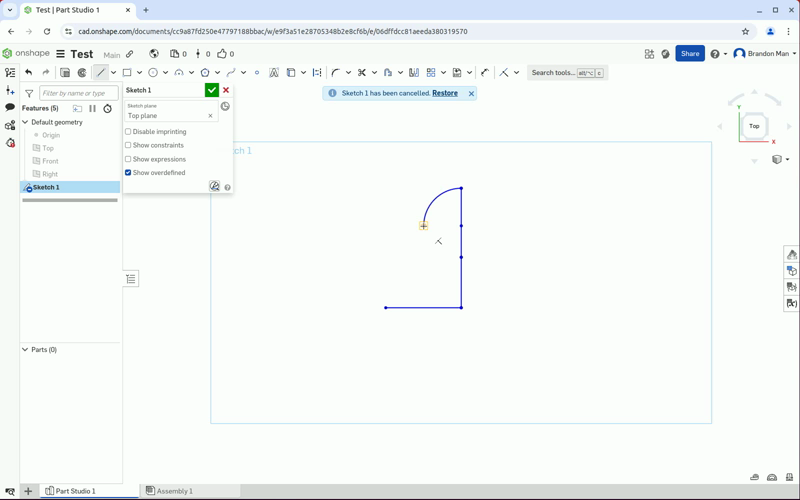
mouse_move(453, 225)
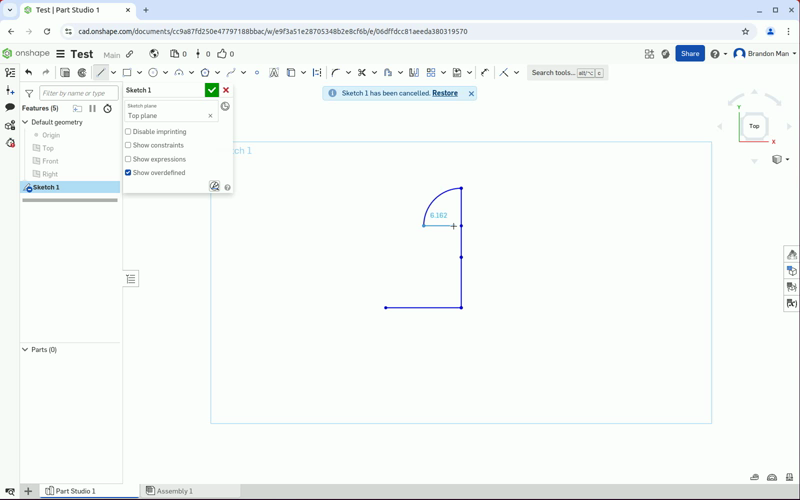
mouse_move(423, 244)
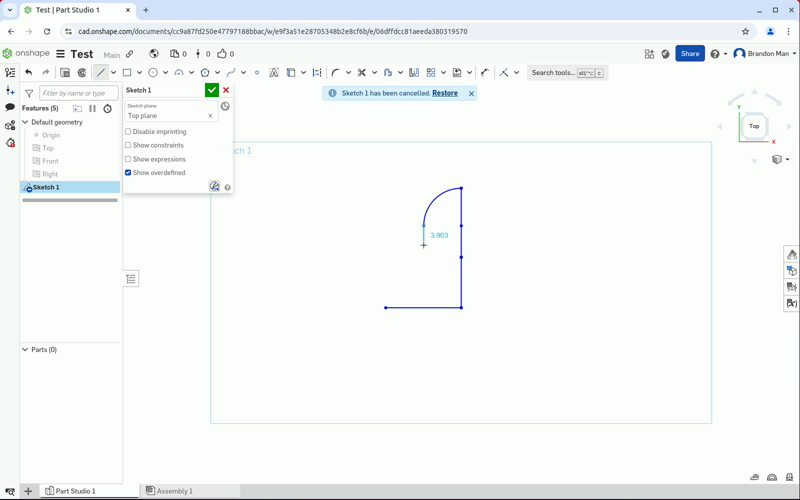
click(423, 244)
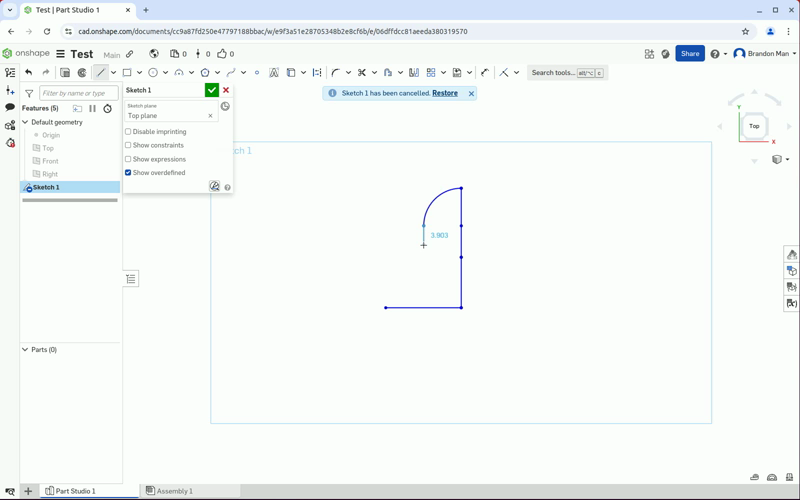
key_up(shift)
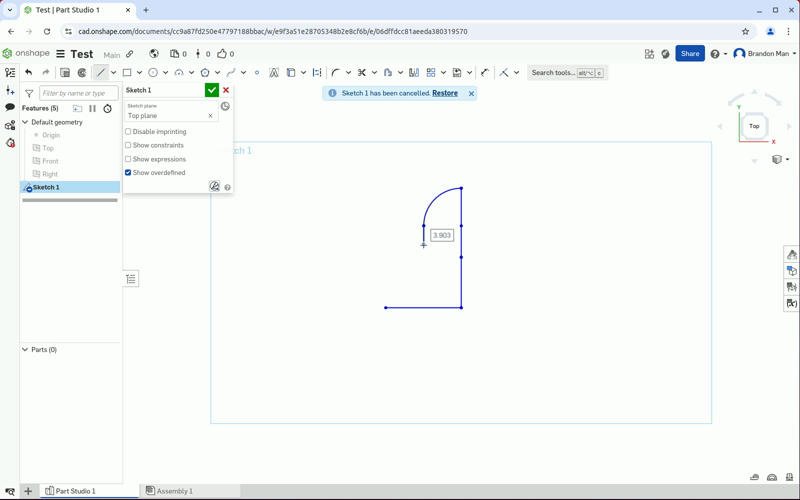
key(esc)
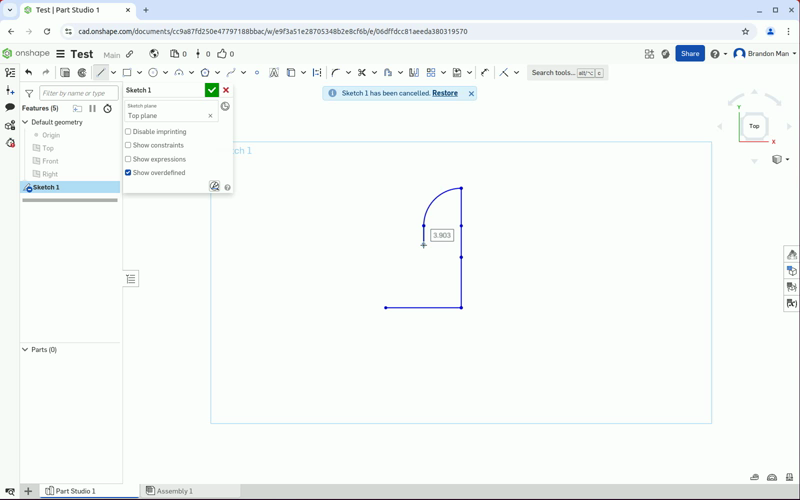
key(a)
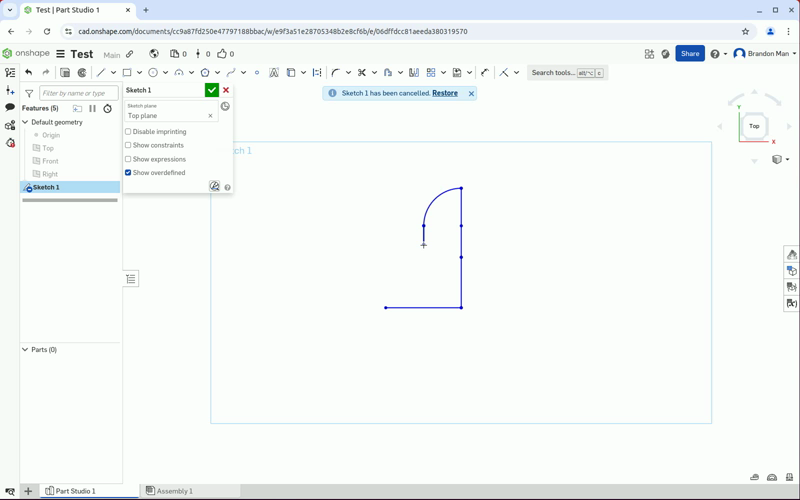
mouse_move(423, 244)
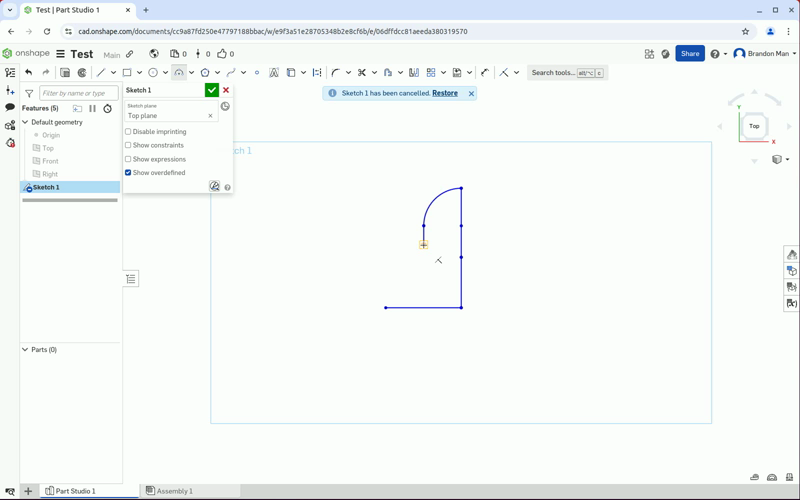
click(423, 244)
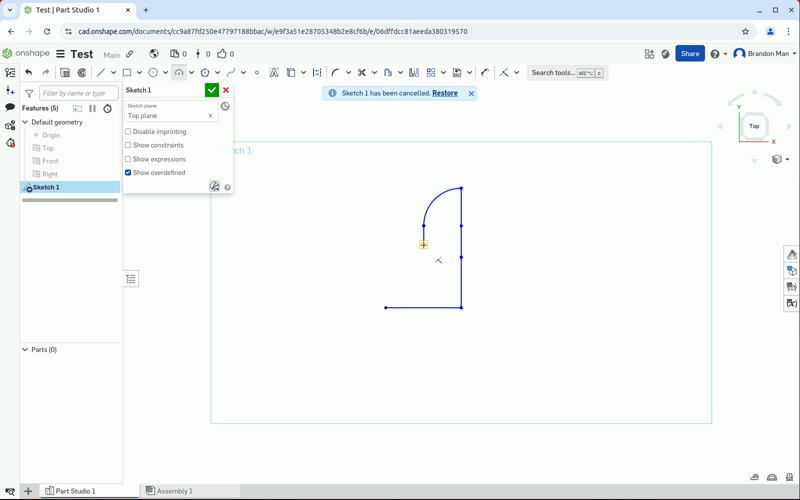
key_down(shift)
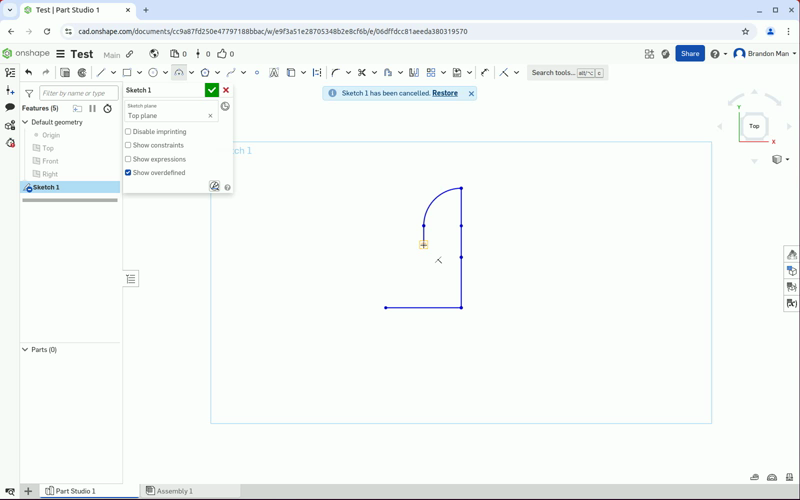
mouse_move(410, 257)
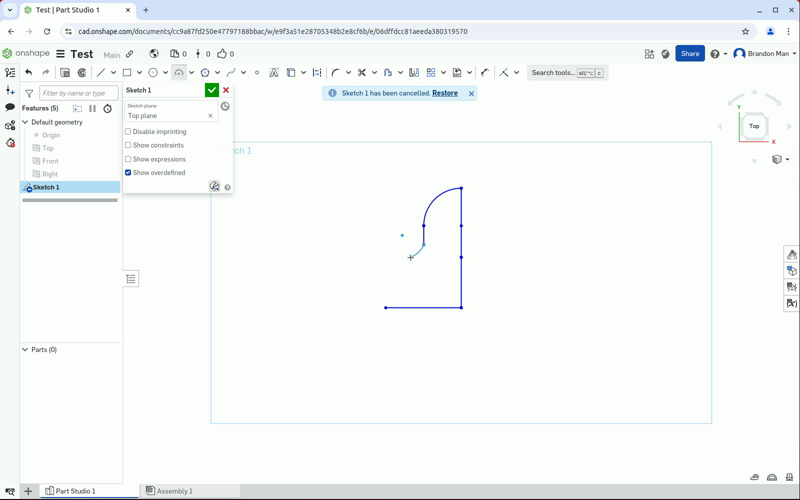
click(410, 257)
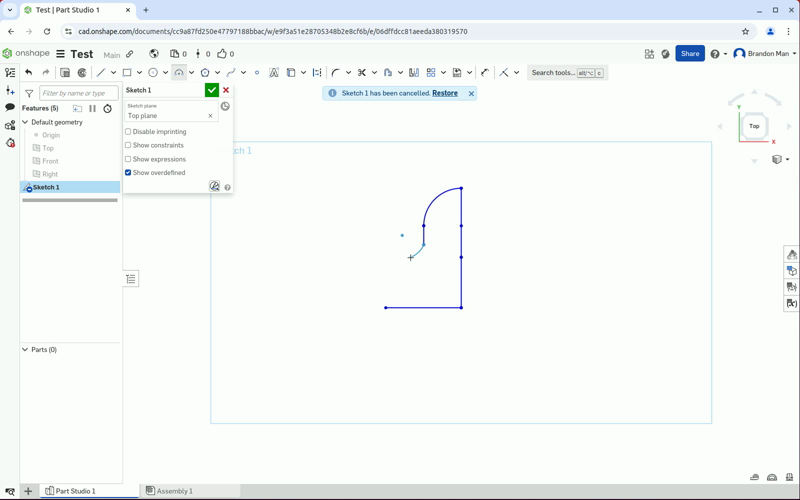
mouse_move(419, 253)
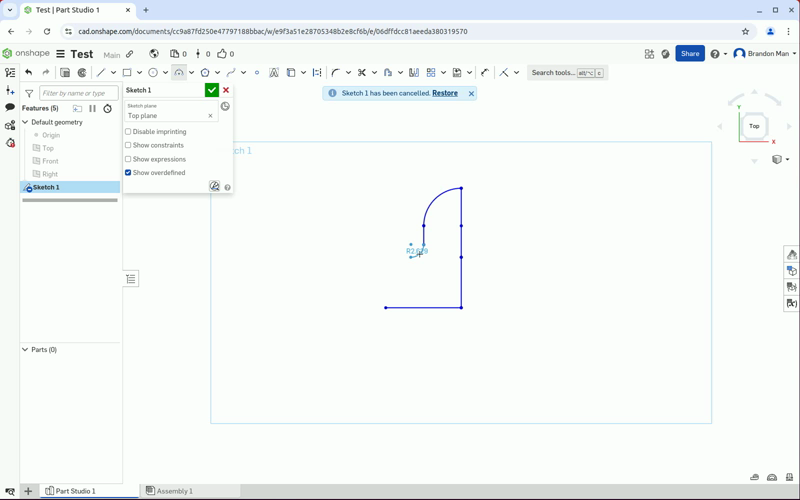
click(419, 253)
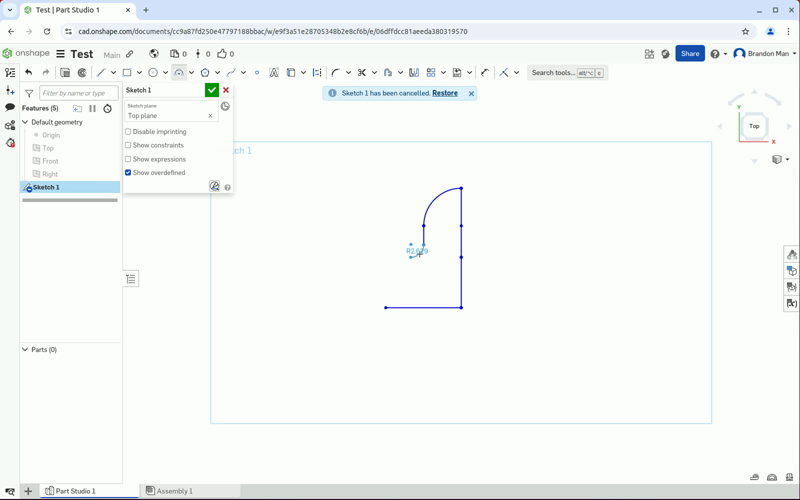
key_up(shift)
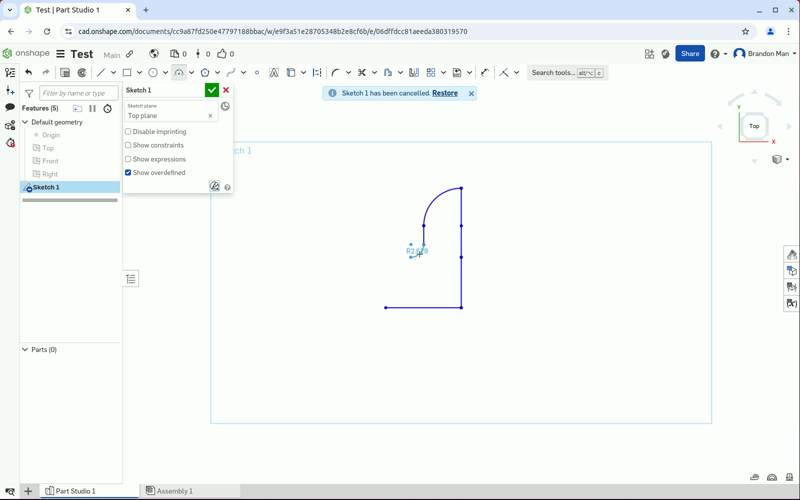
key(esc)
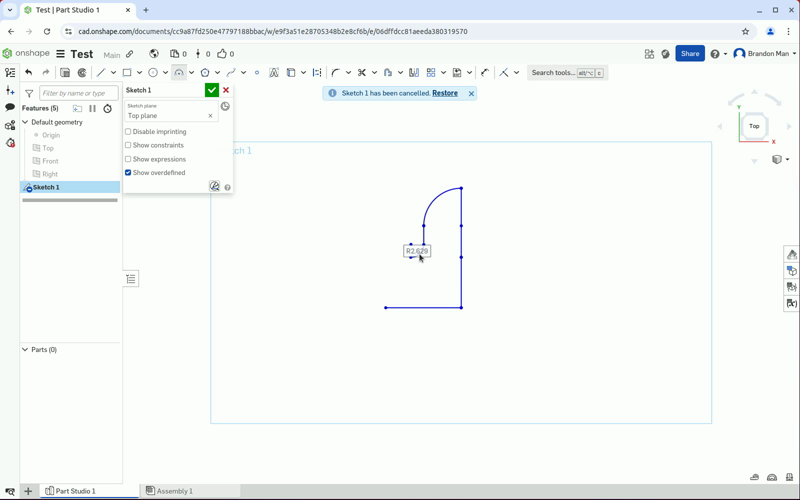
key(l)
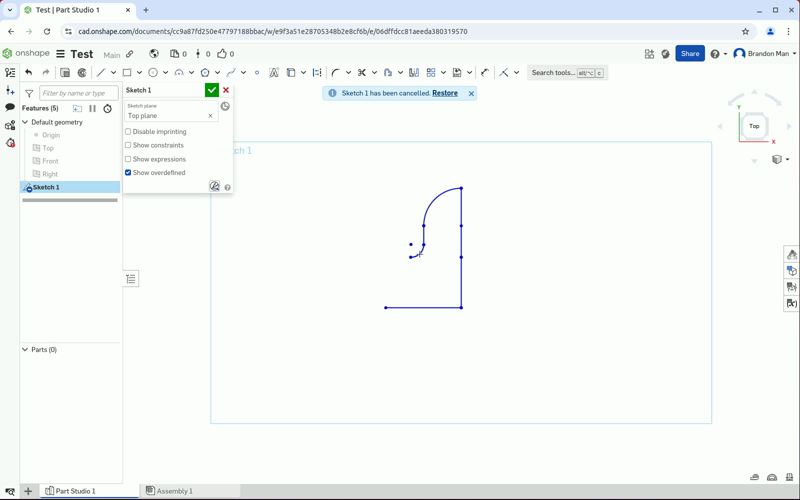
mouse_move(410, 257)
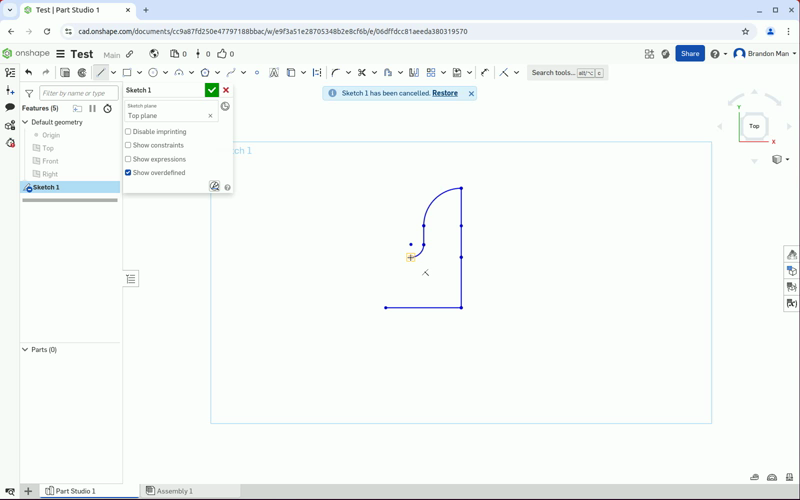
click(410, 257)
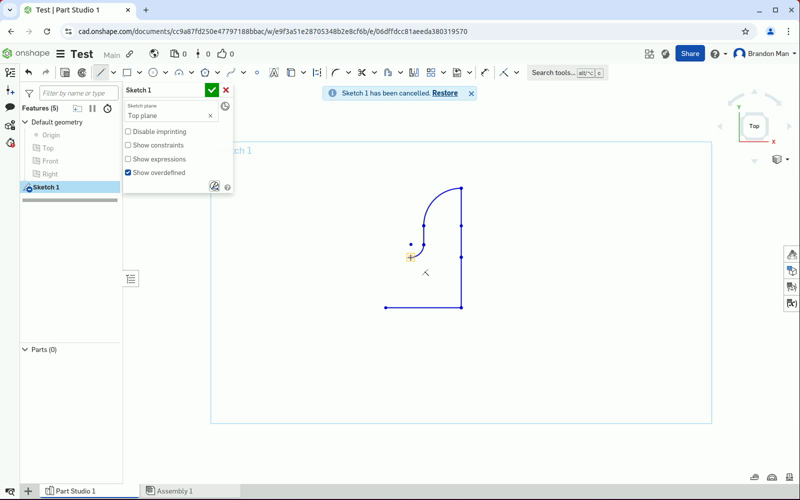
key_down(shift)
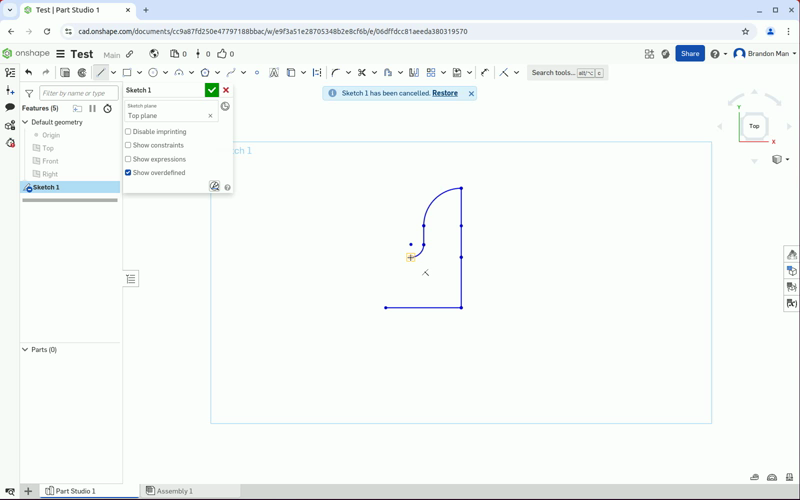
mouse_move(440, 257)
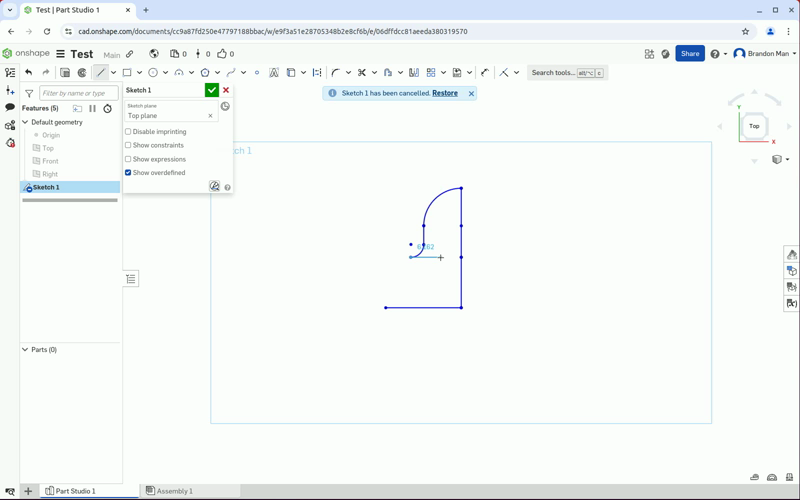
mouse_move(385, 257)
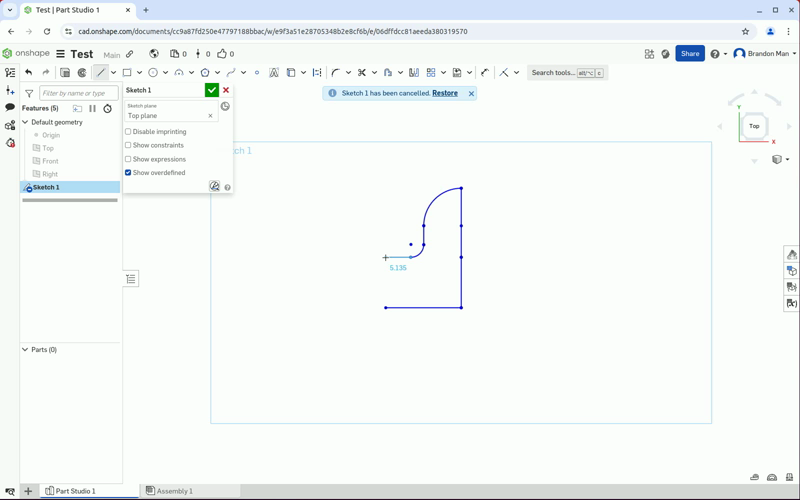
click(385, 257)
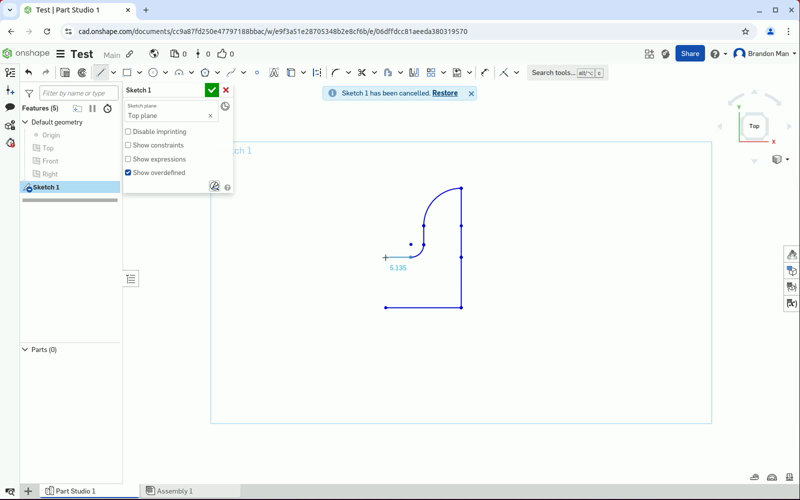
key_up(shift)
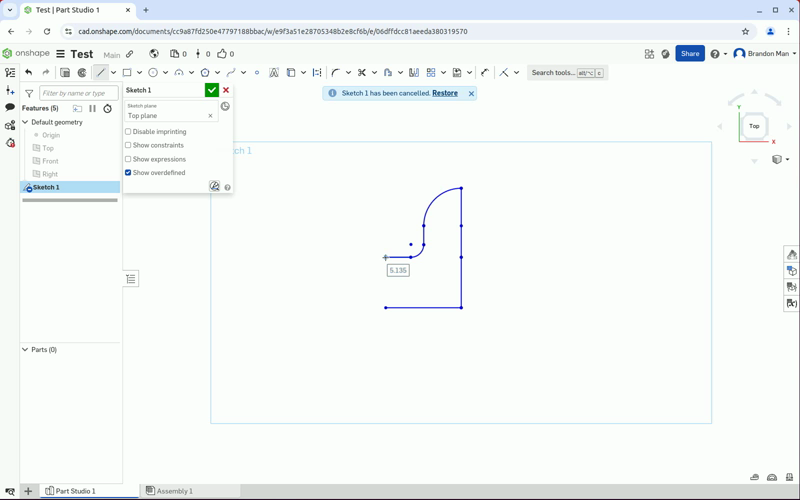
key(esc)
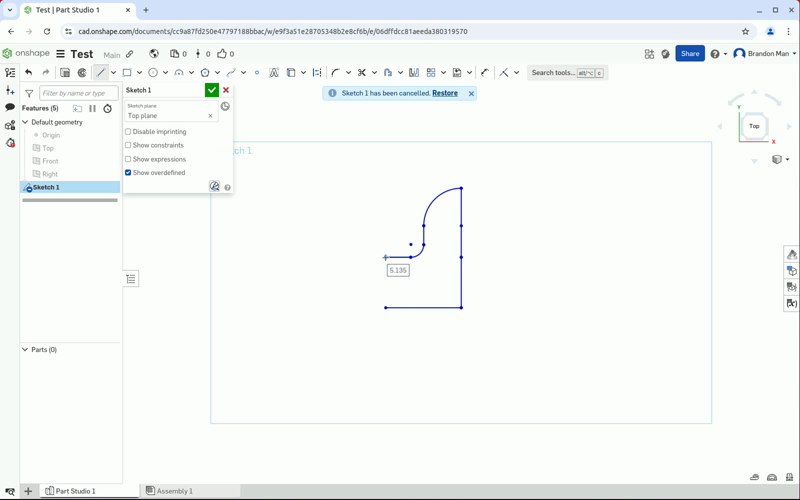
key(a)
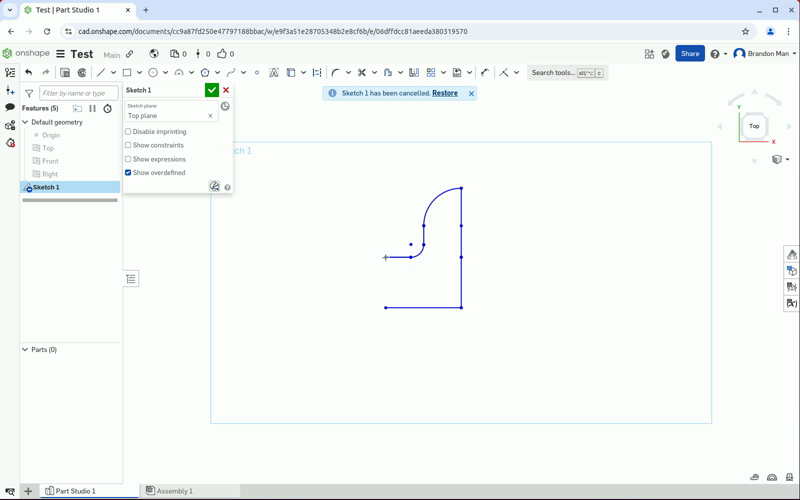
mouse_move(385, 257)
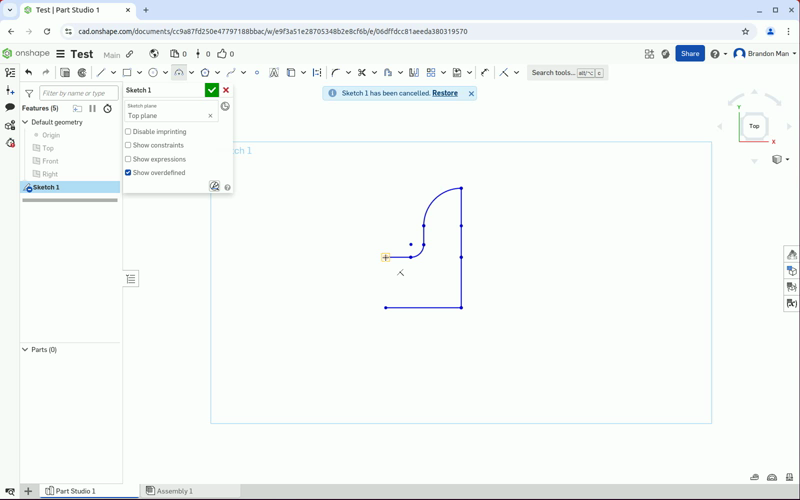
click(385, 257)
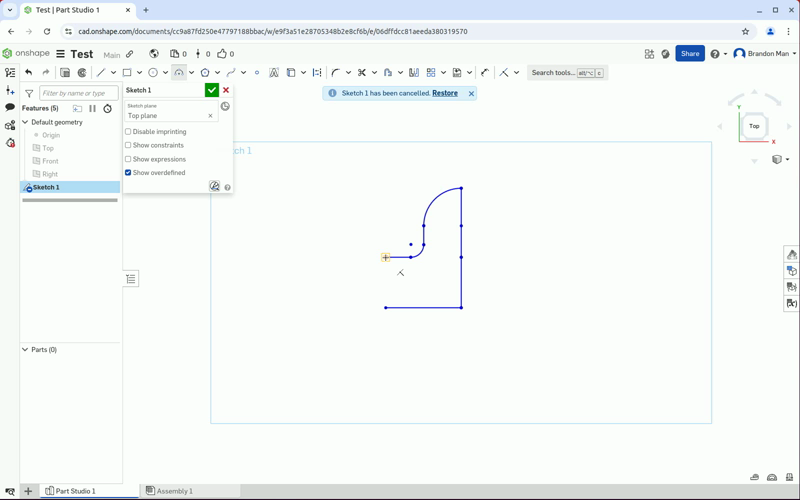
mouse_move(385, 307)
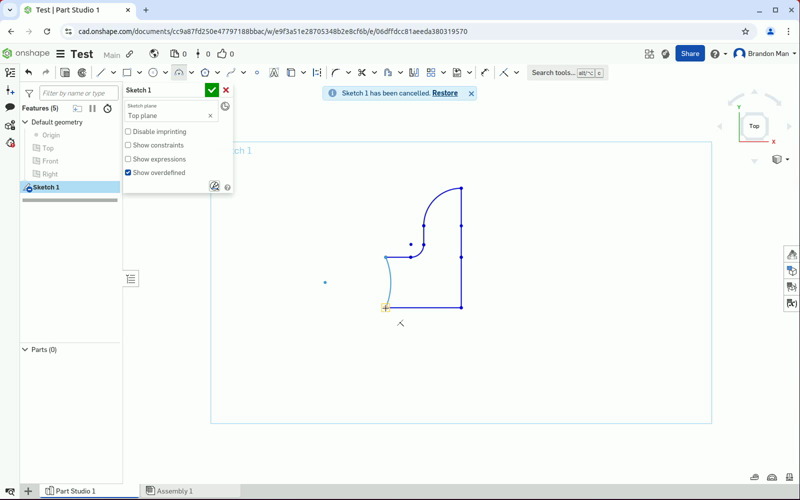
click(385, 307)
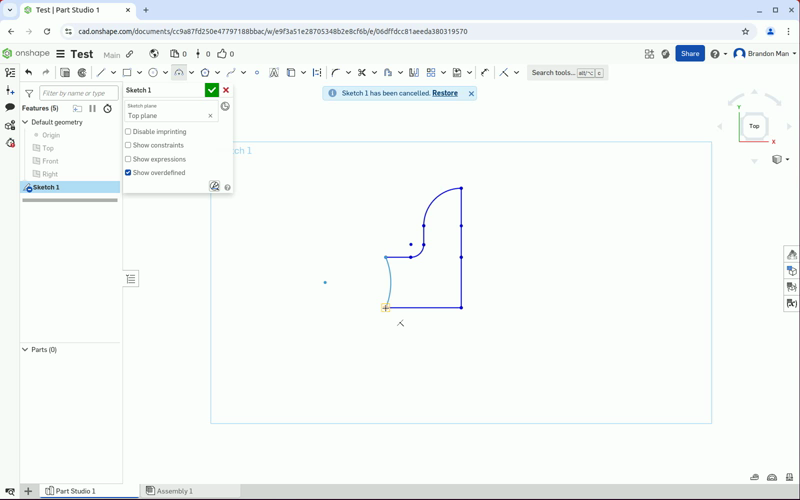
key_down(shift)
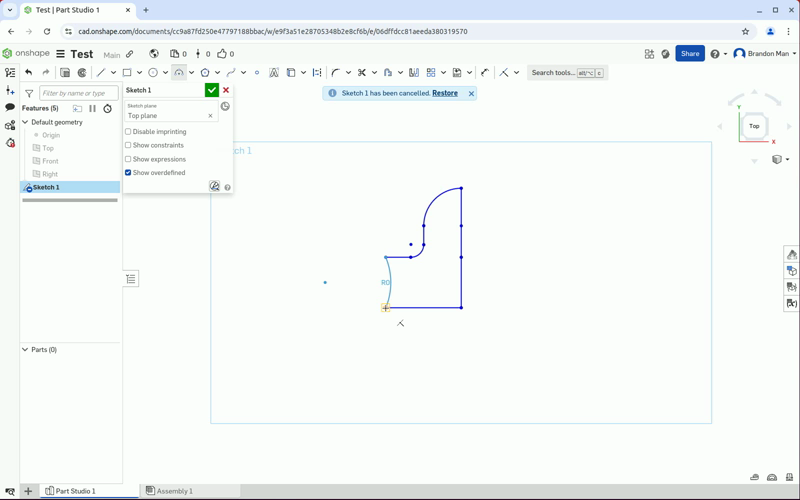
mouse_move(360, 282)
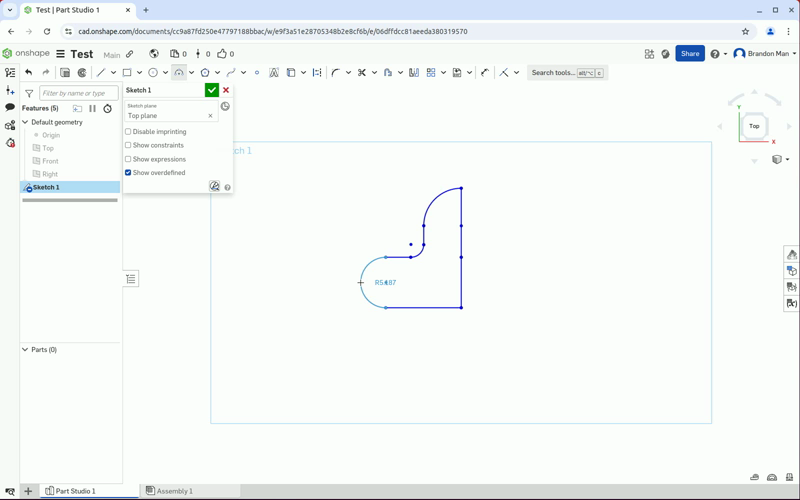
click(360, 282)
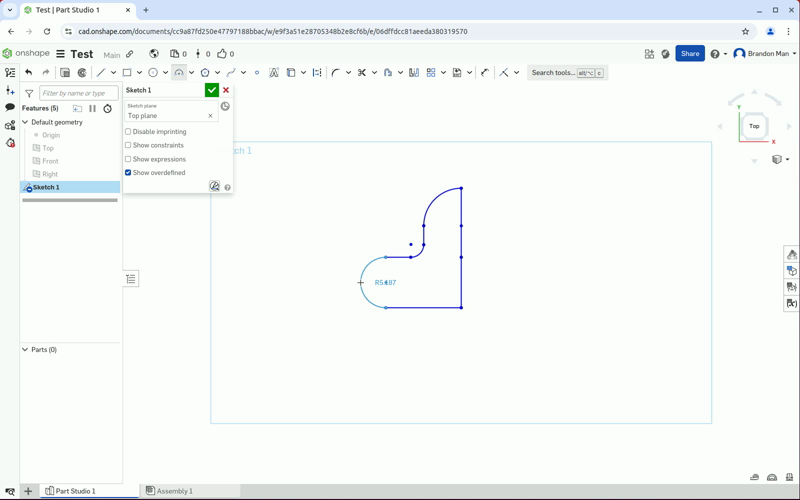
key_up(shift)
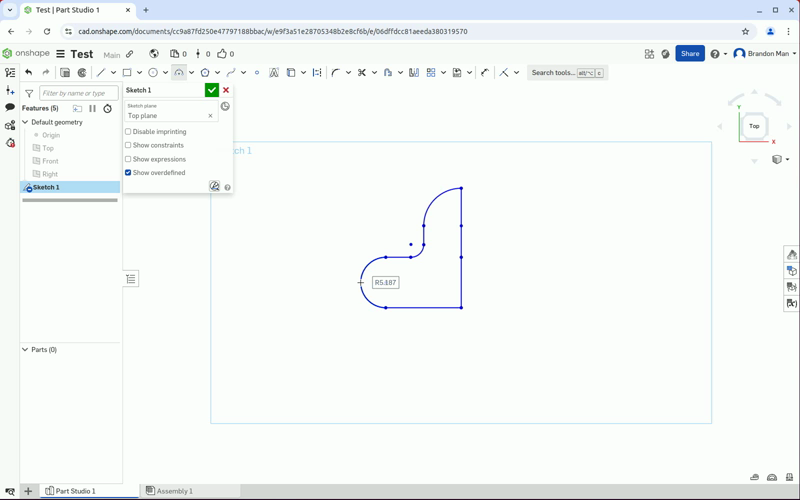
key(esc)
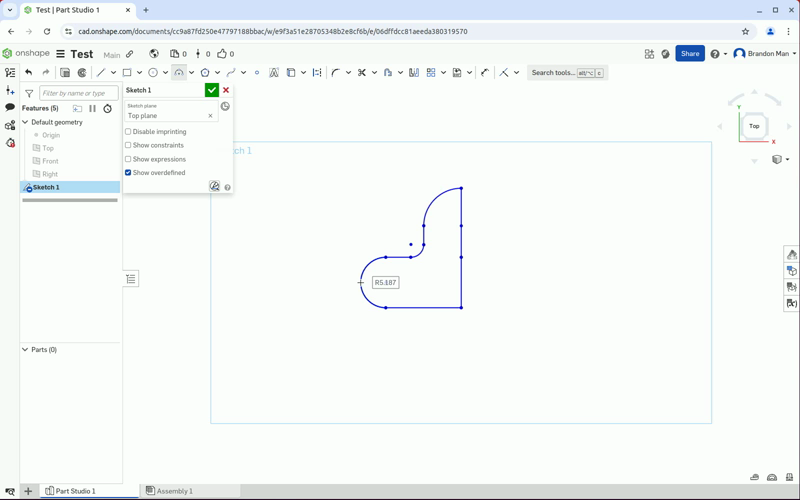
key(c)
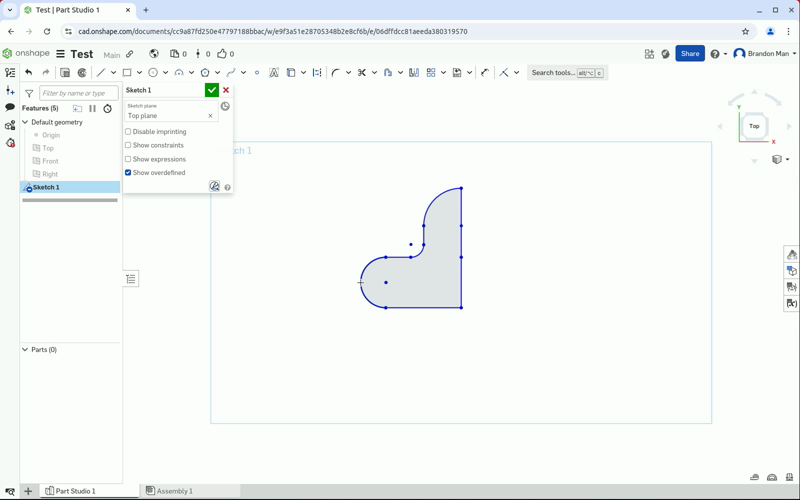
key_down(shift)
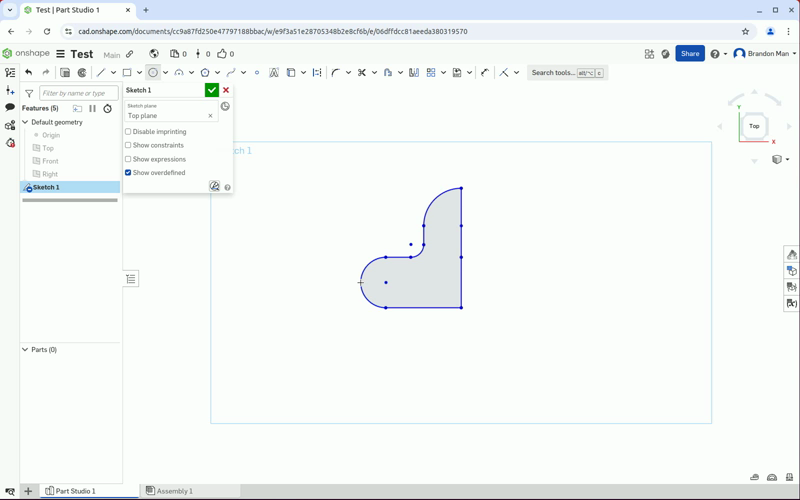
mouse_move(385, 282)
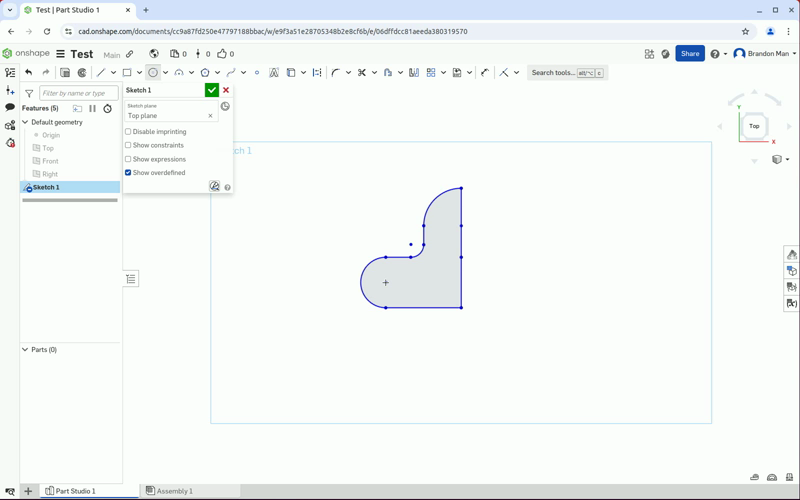
click(385, 282)
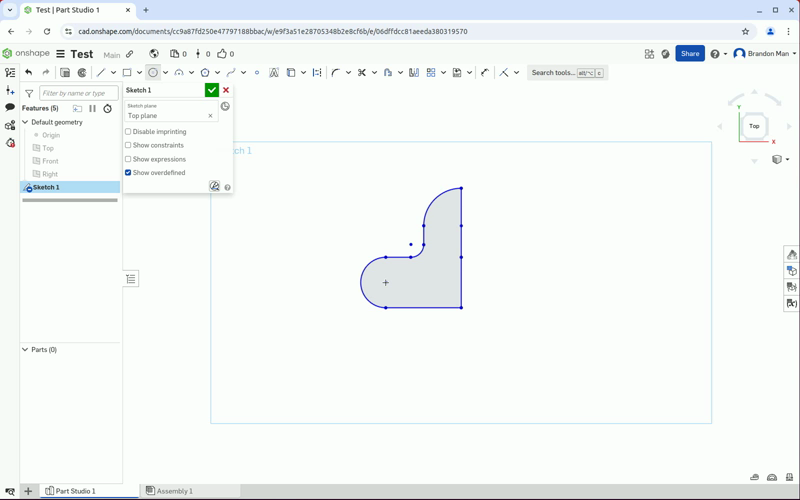
key_up(shift)
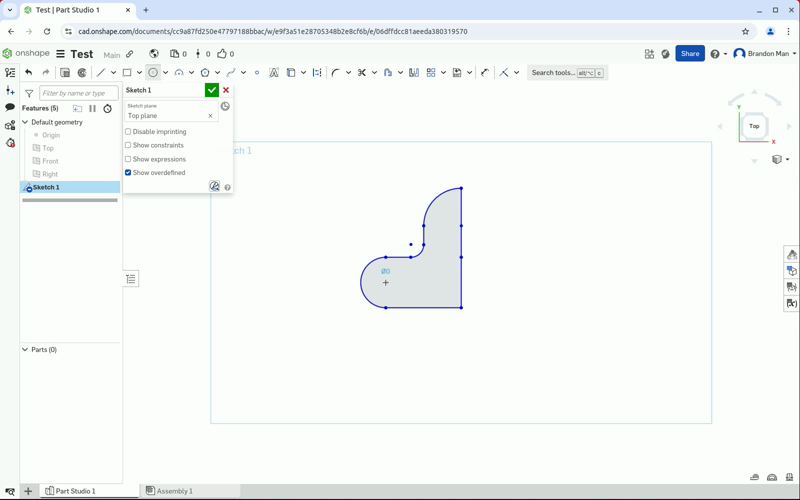
mouse_move(404, 282)
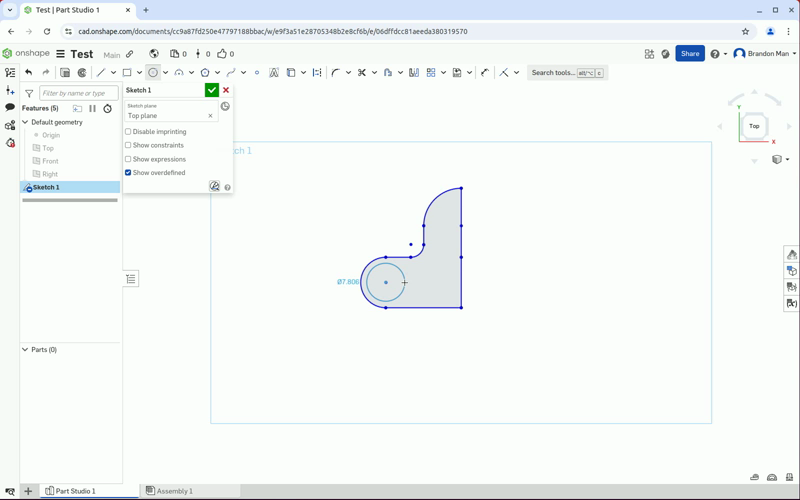
click(404, 282)
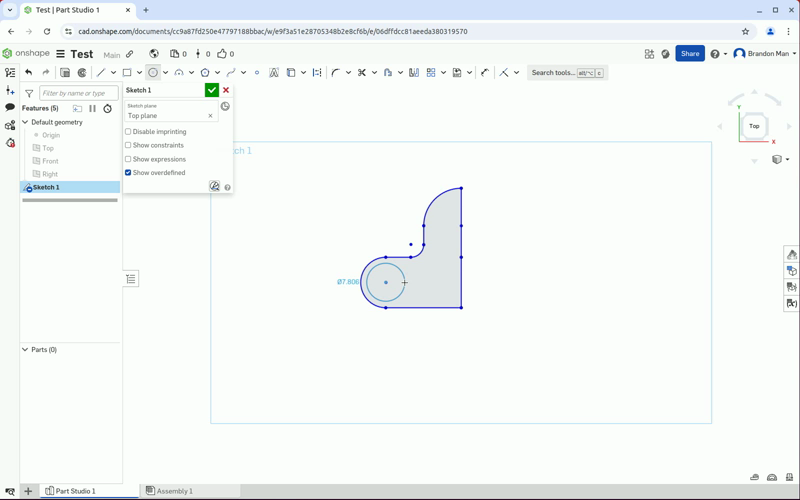
key(esc)
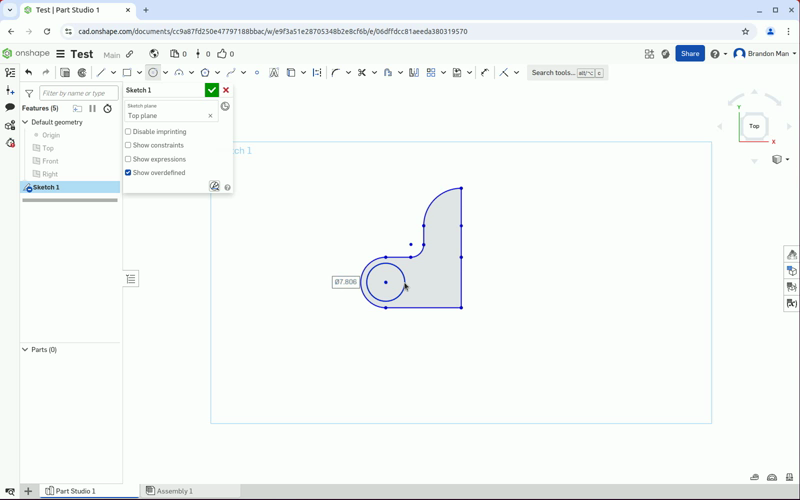
mouse_move(451, 203)
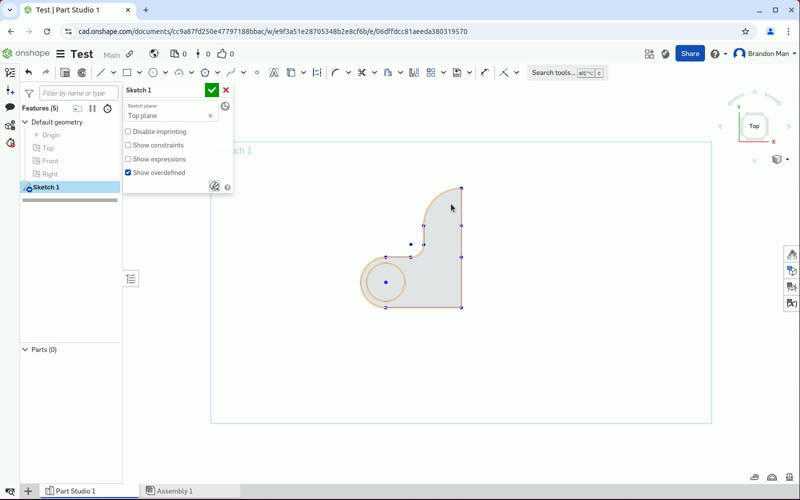
scroll(6)
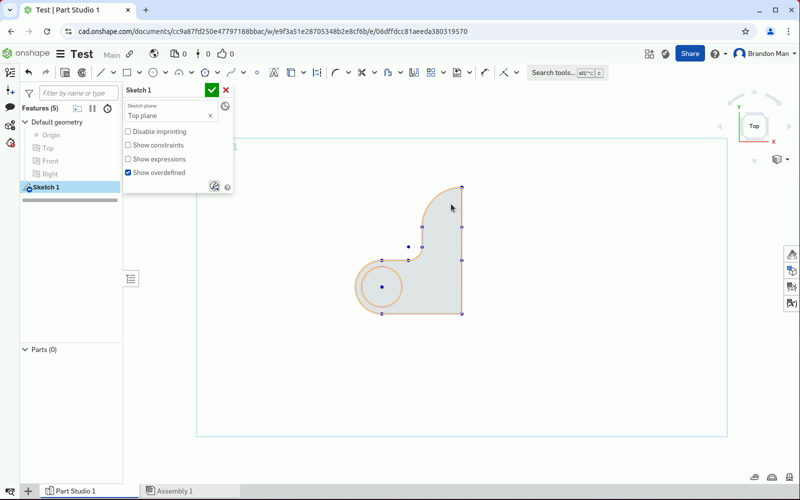
scroll(6)
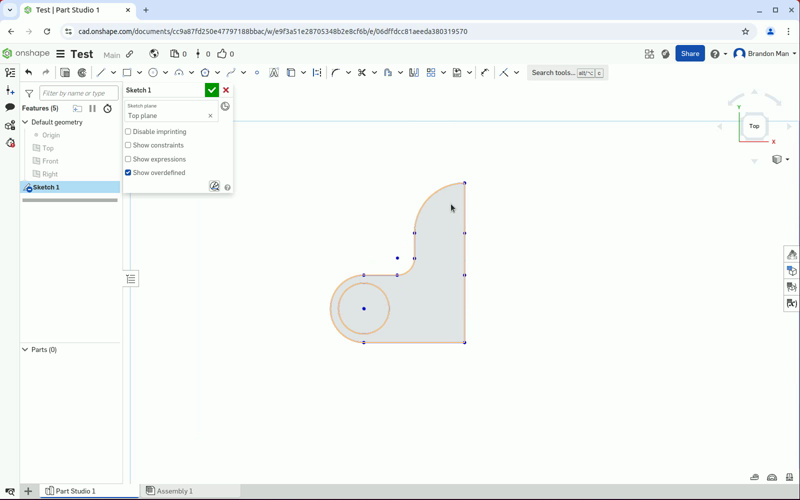
scroll(6)
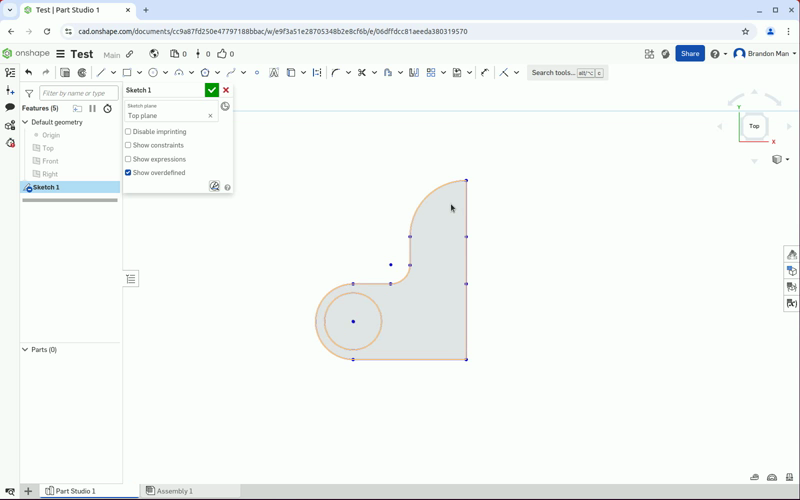
scroll(6)
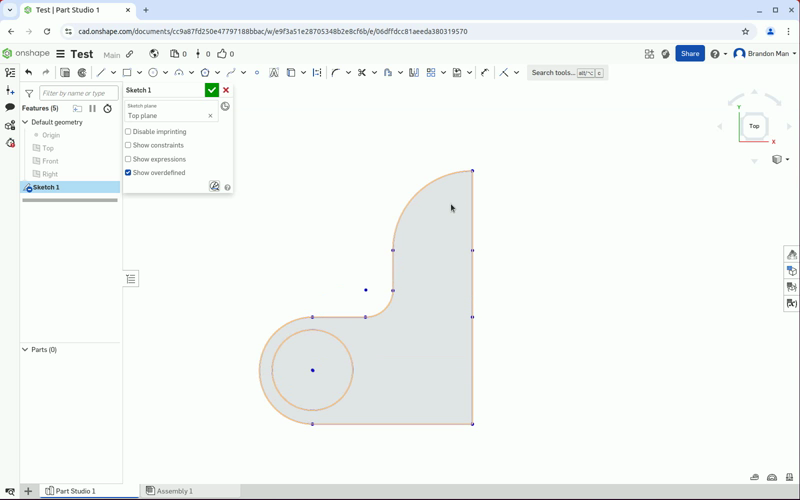
scroll(6)
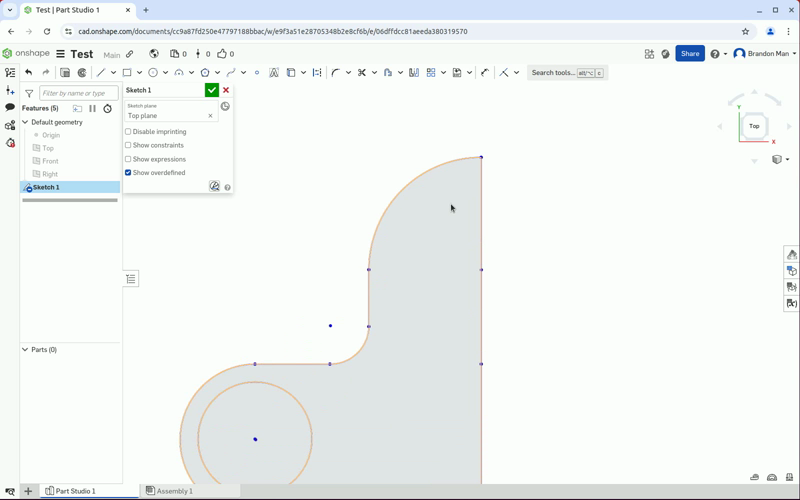
scroll(6)
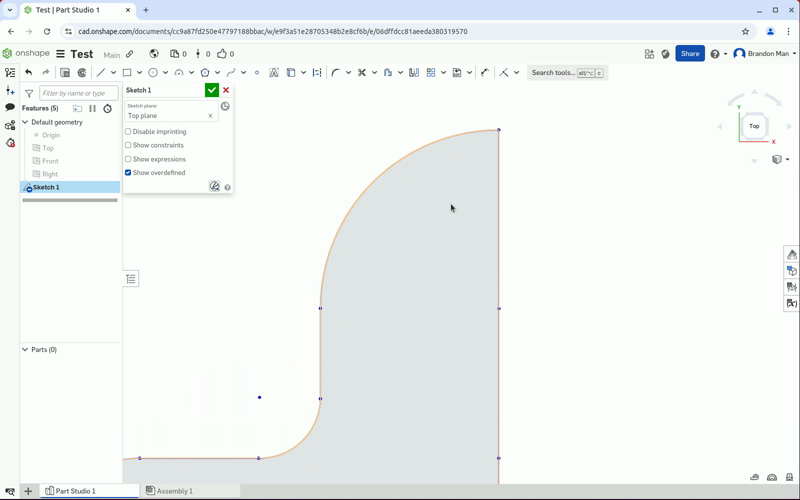
scroll(6)
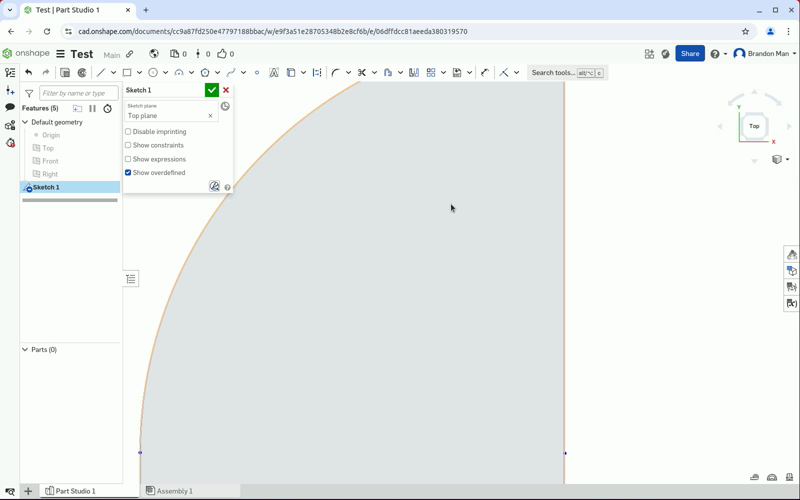
click(451, 203)
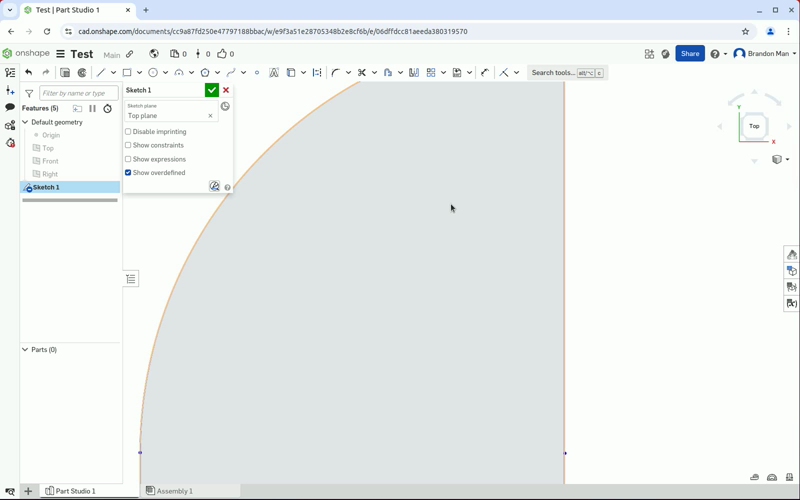
scroll(-6)
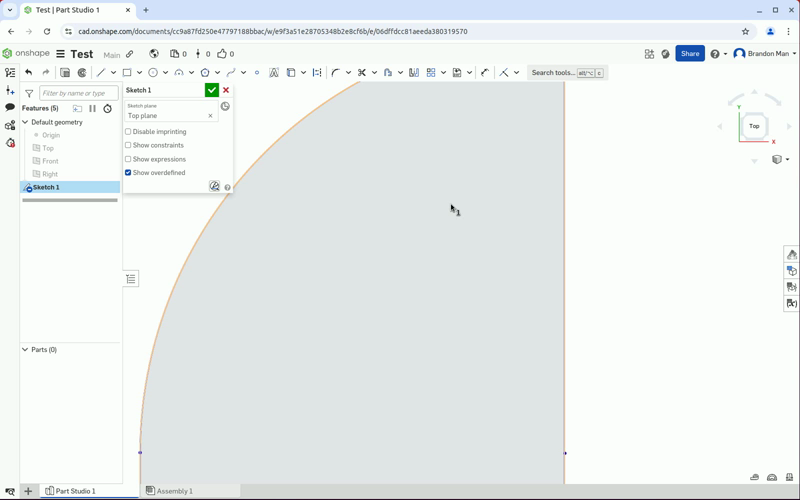
scroll(-6)
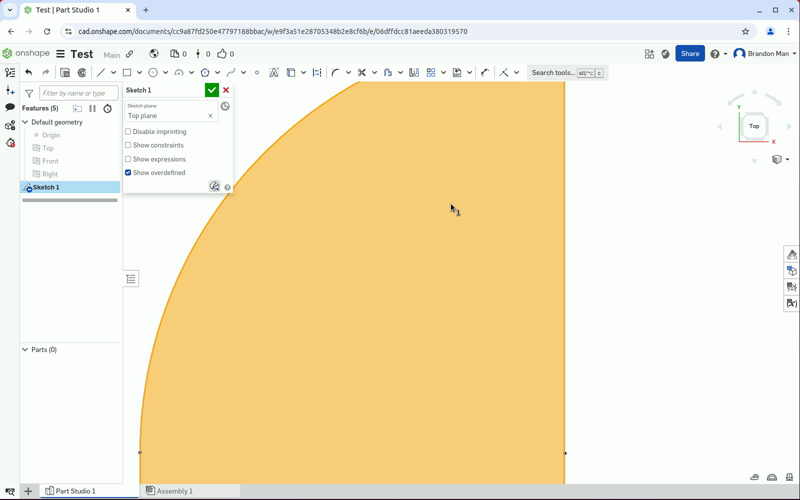
scroll(-6)
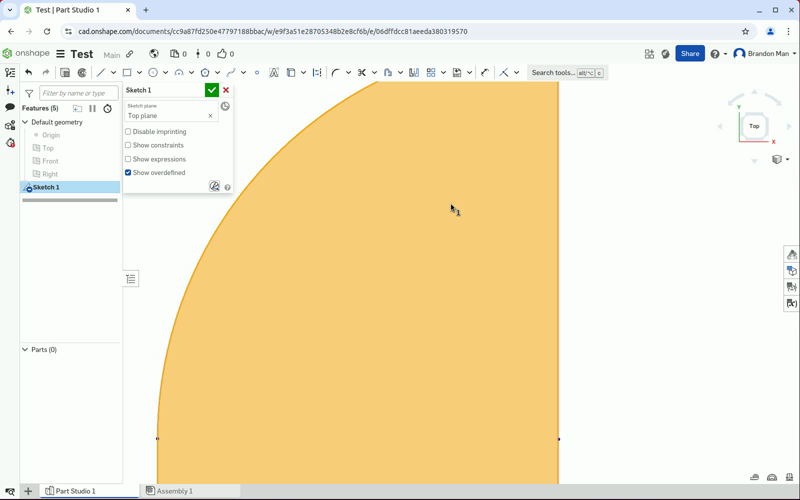
scroll(-6)
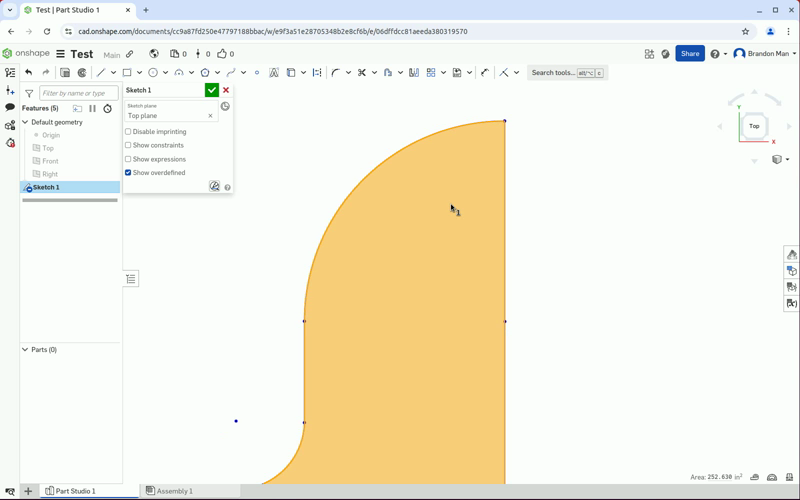
scroll(-6)
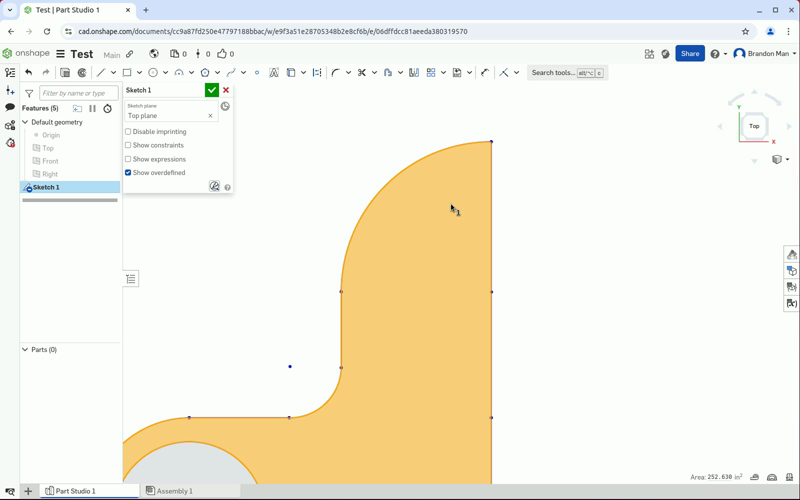
scroll(-6)
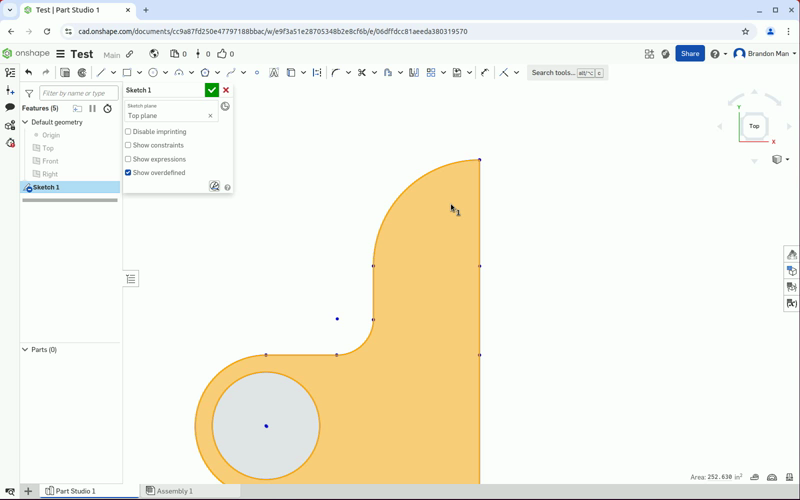
scroll(-6)
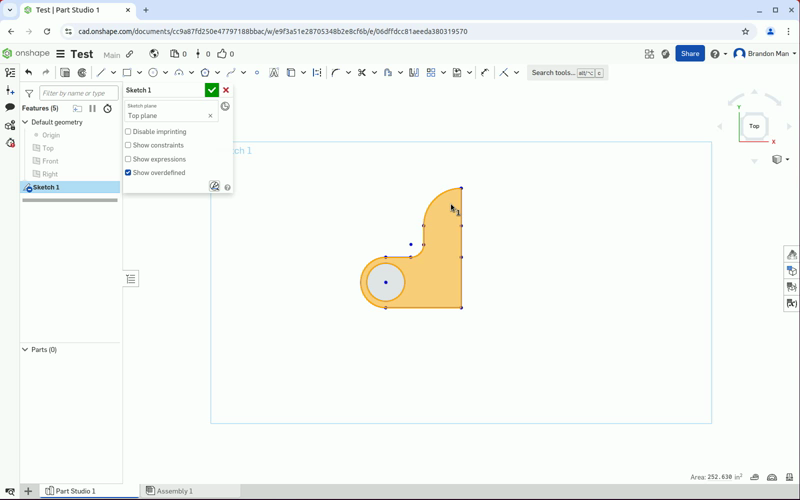
mouse_move(73, 352)
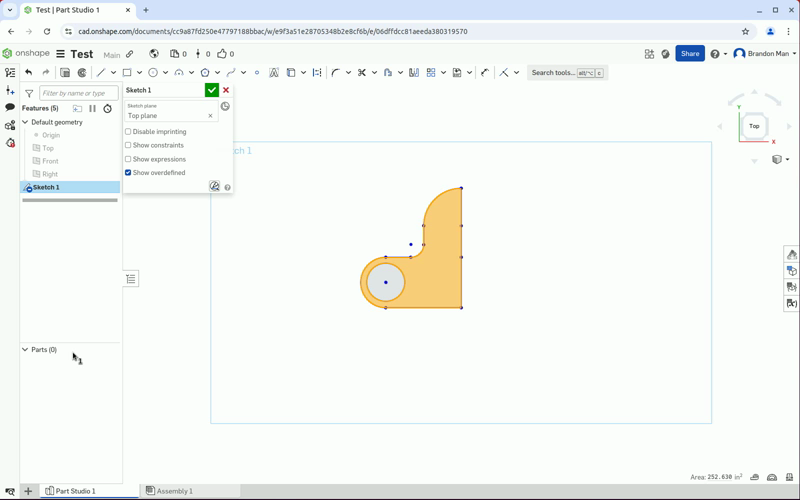
key(shift+y)
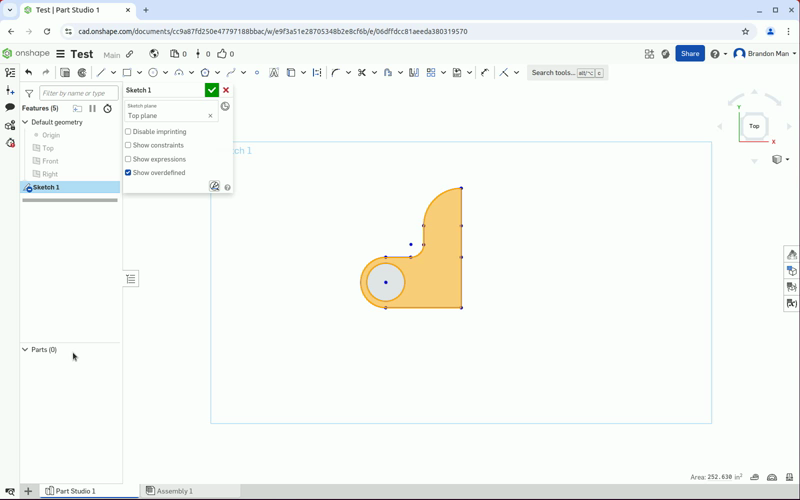
key(shift+e)
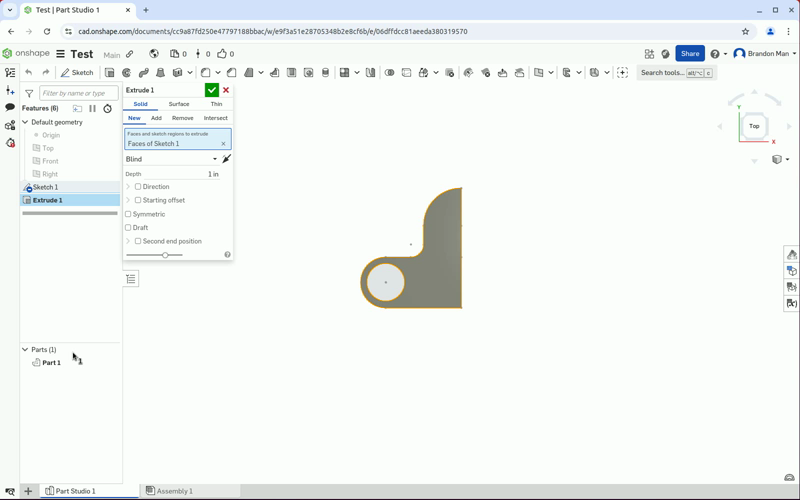
mouse_move(143, 106)
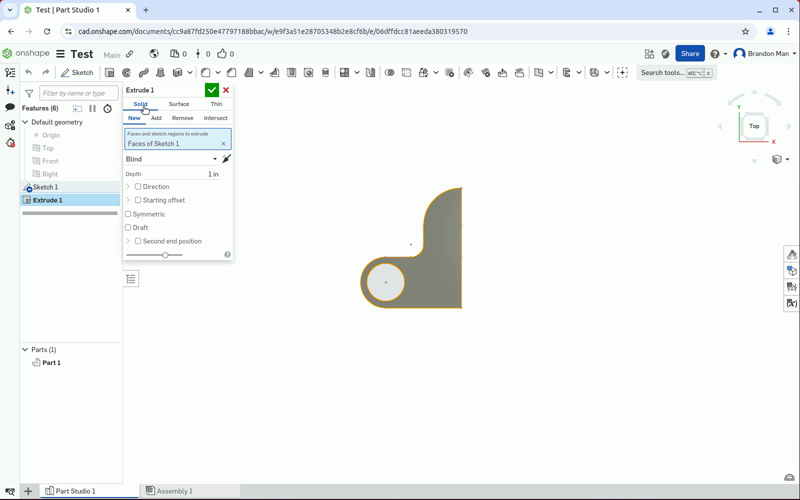
click(143, 106)
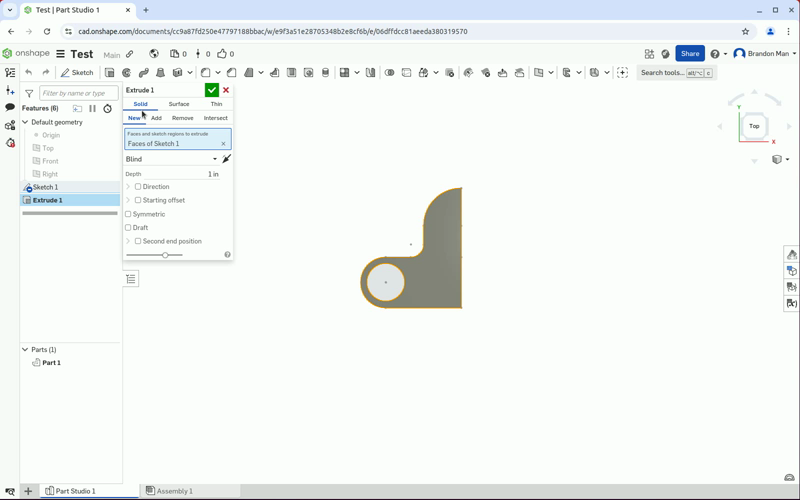
mouse_move(137, 120)
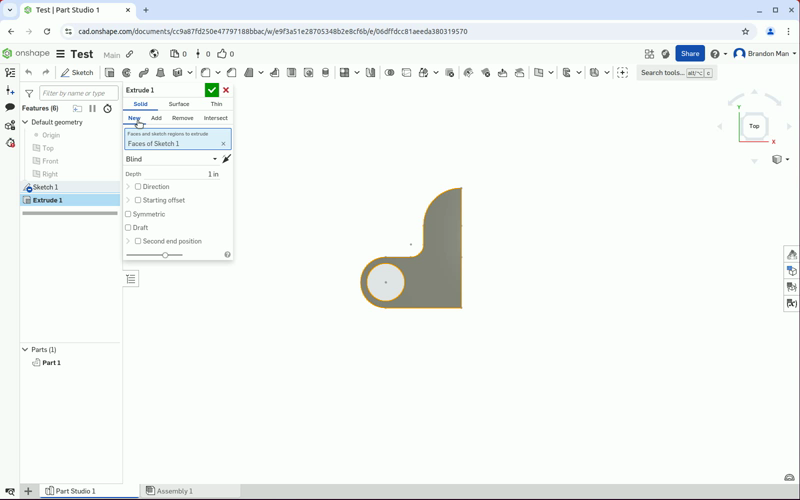
click(137, 120)
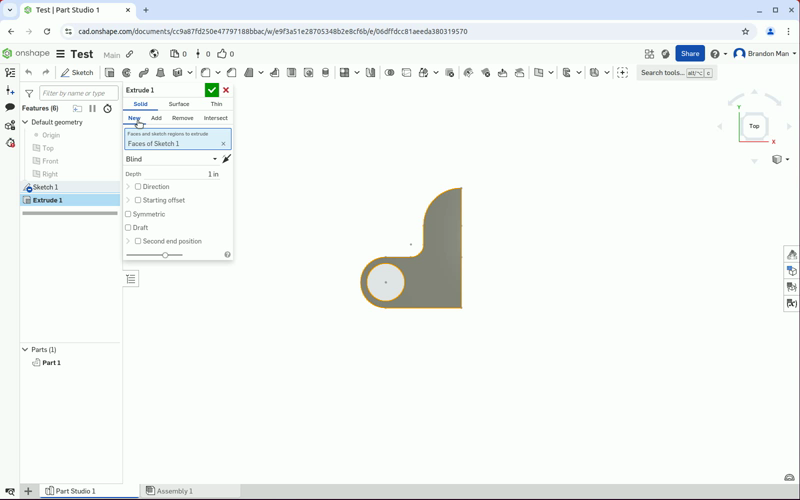
key(tab, 4)
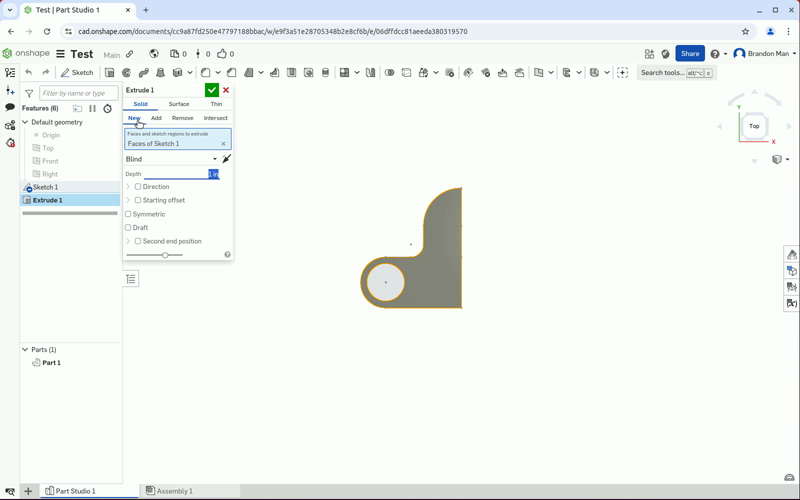
text(23.108)
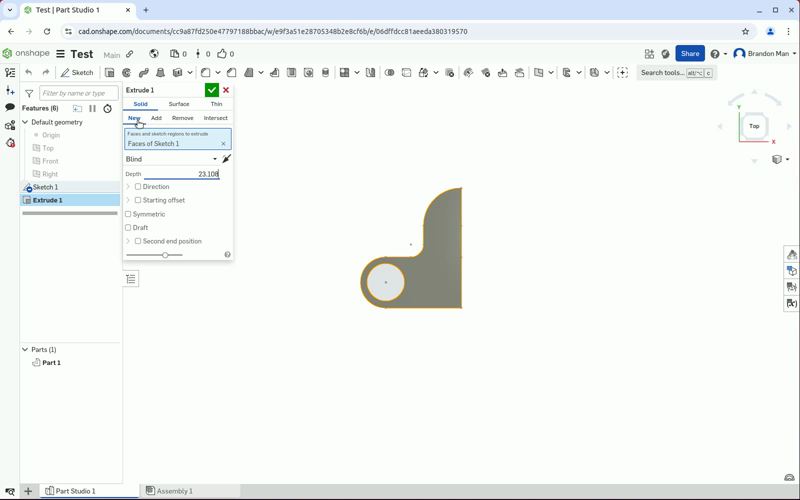
key(enter)
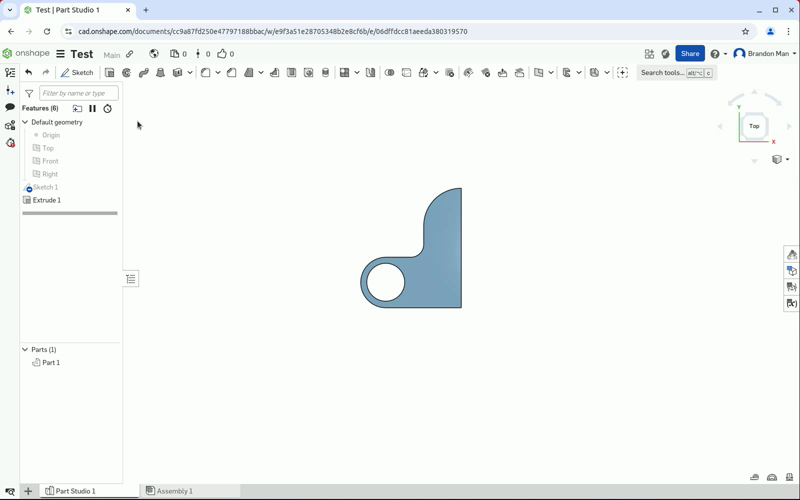
key(shift+h)
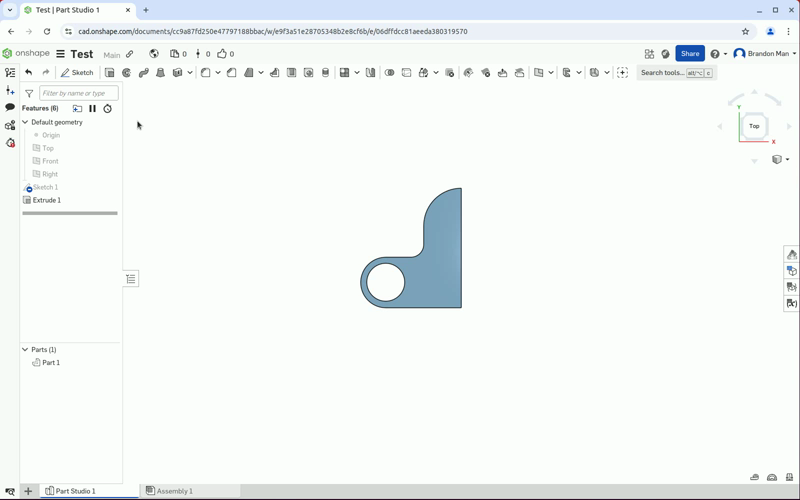
key(shift+h)
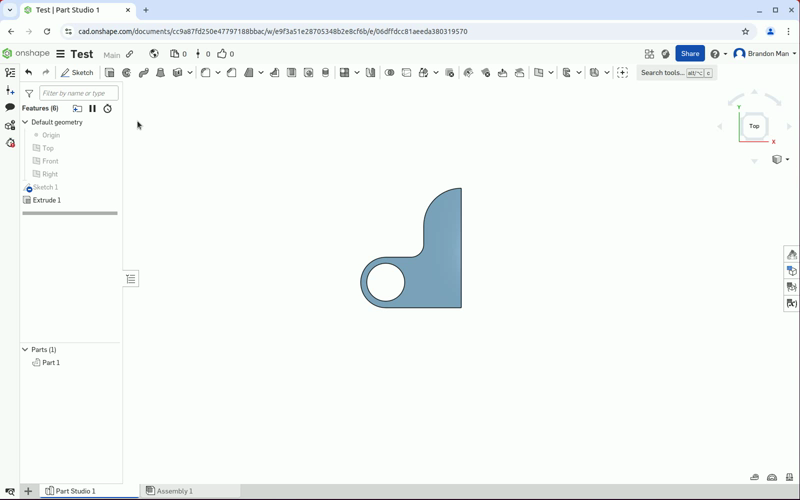
mouse_move(73, 189)
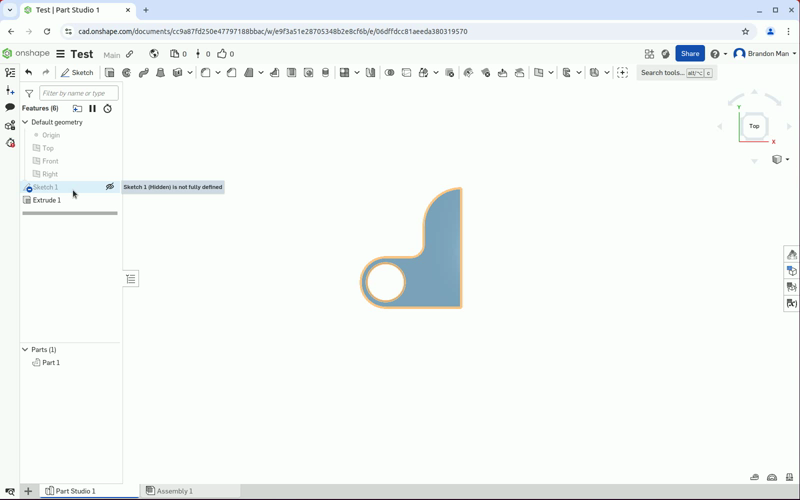
click(73, 189)
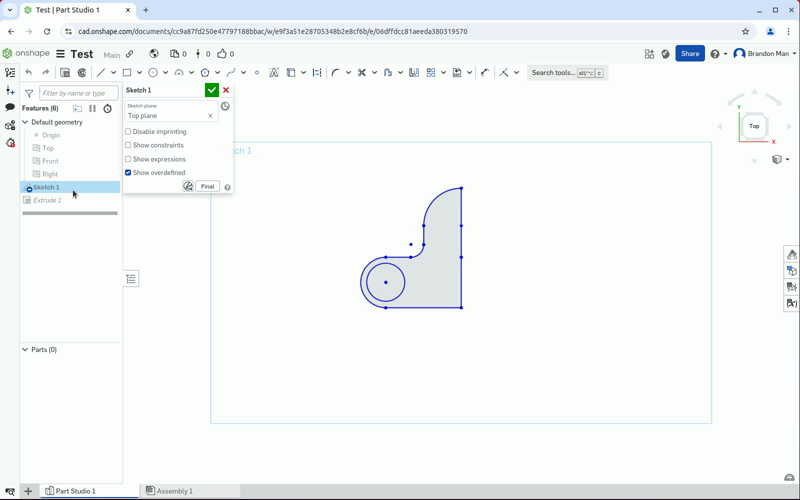
mouse_move(229, 92)
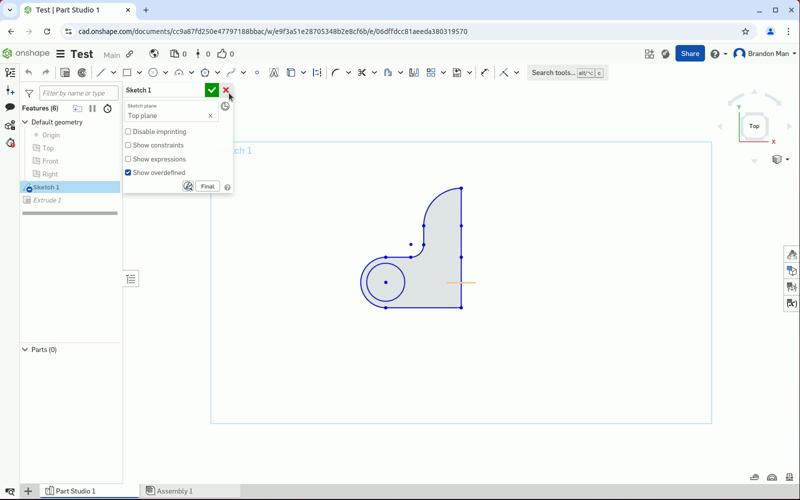
click(229, 92)
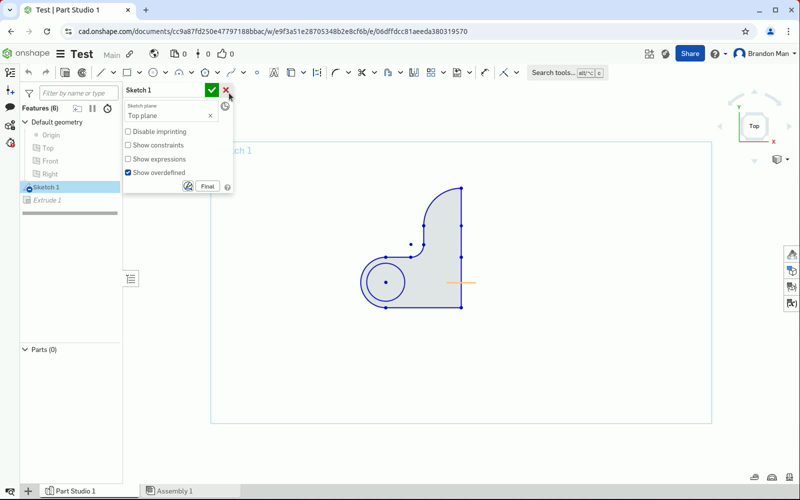
key(shift+s)
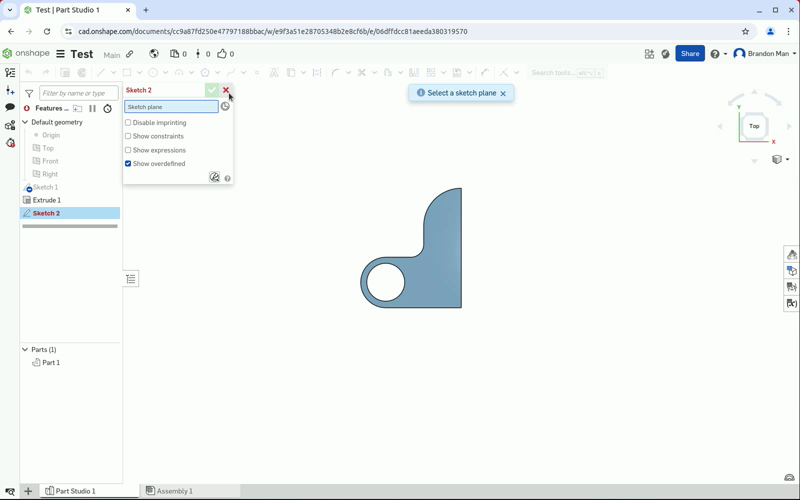
mouse_move(73, 150)
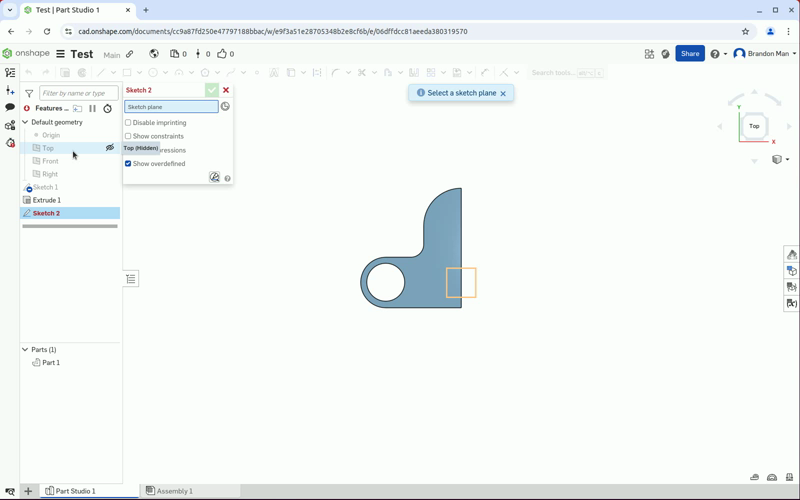
click(73, 150)
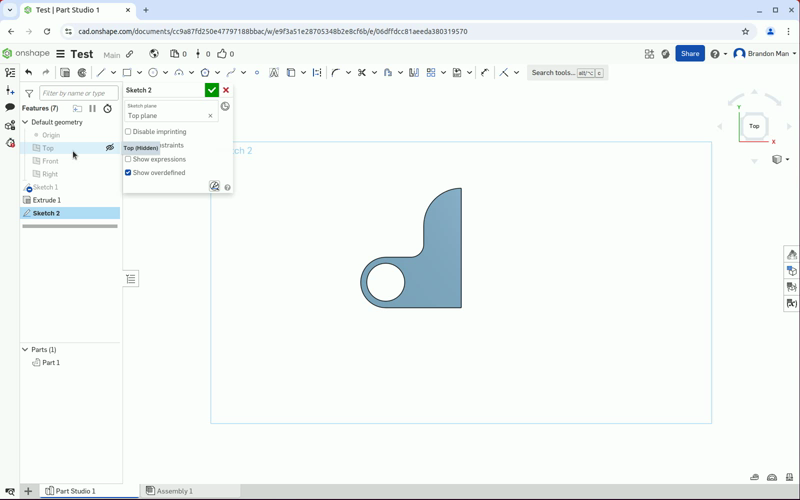
mouse_move(73, 352)
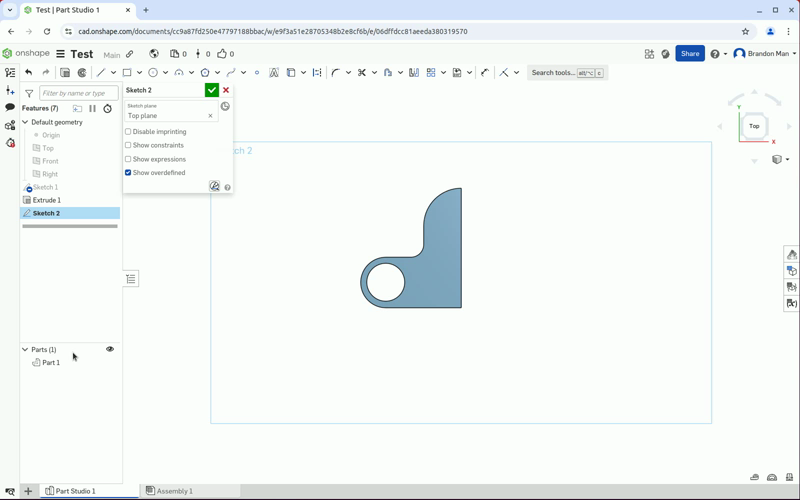
key(y)
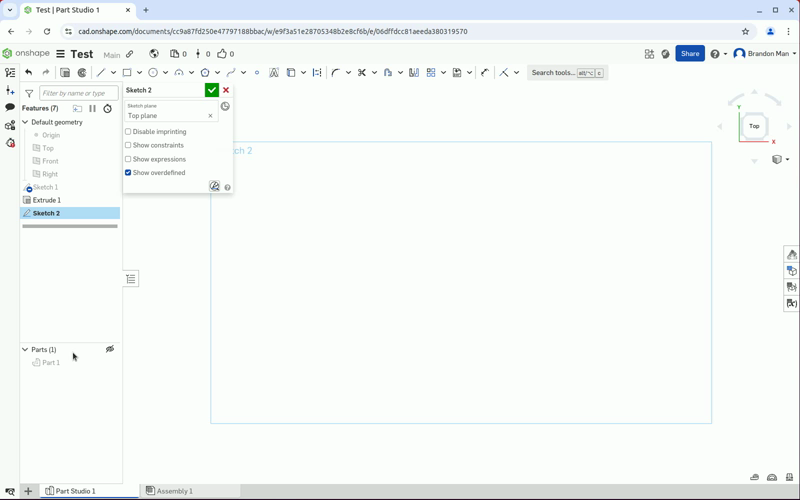
key(l)
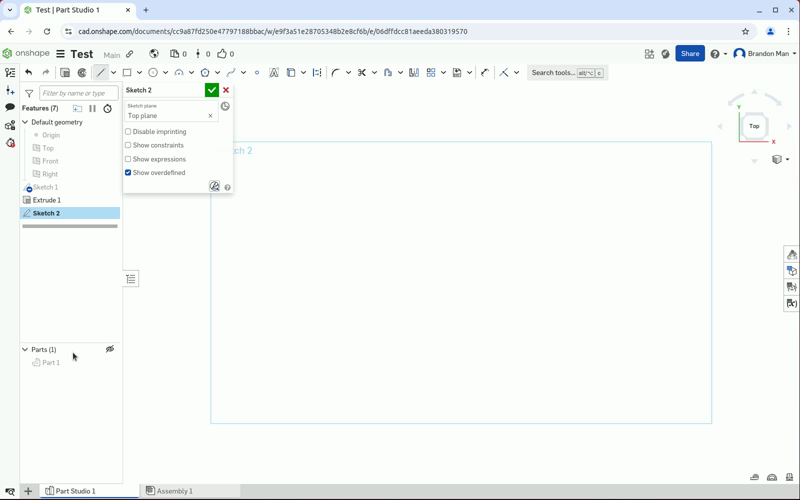
key_down(shift)
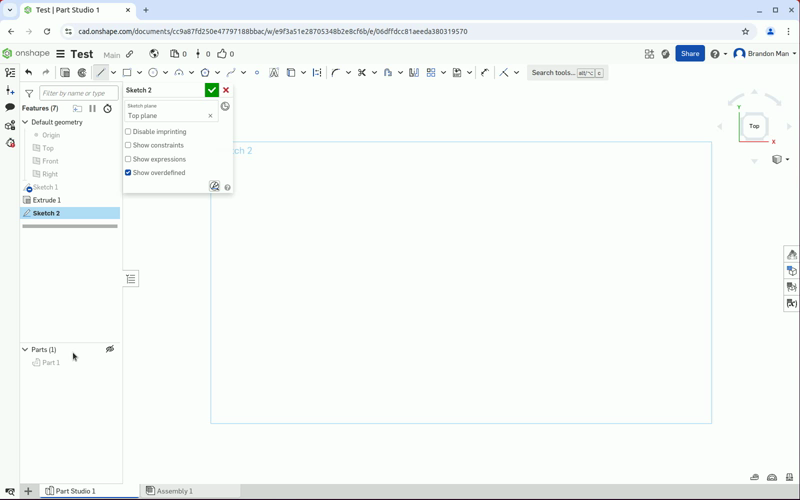
mouse_move(460, 307)
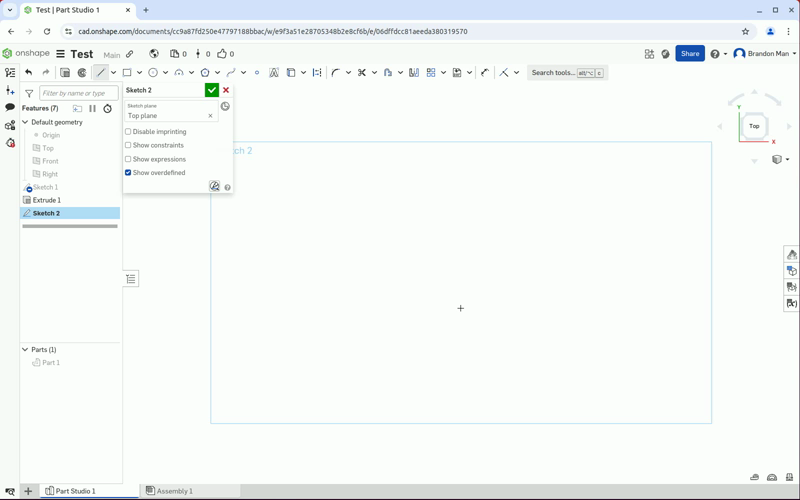
click(460, 307)
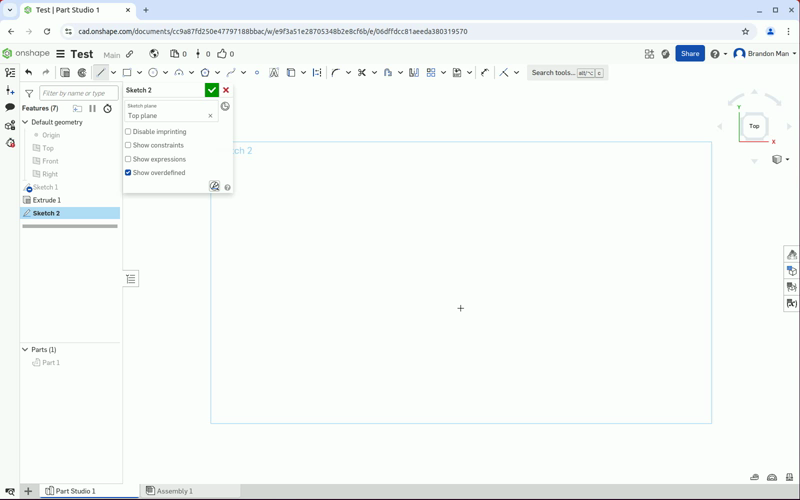
key_up(shift)
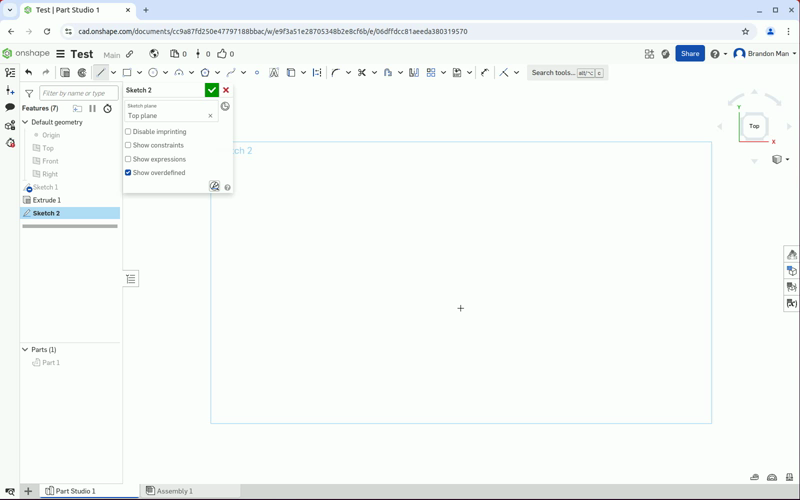
key_down(shift)
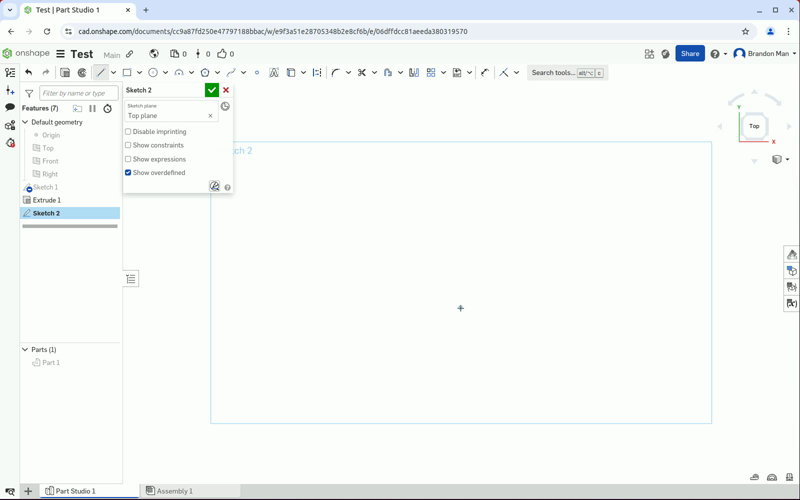
mouse_move(536, 307)
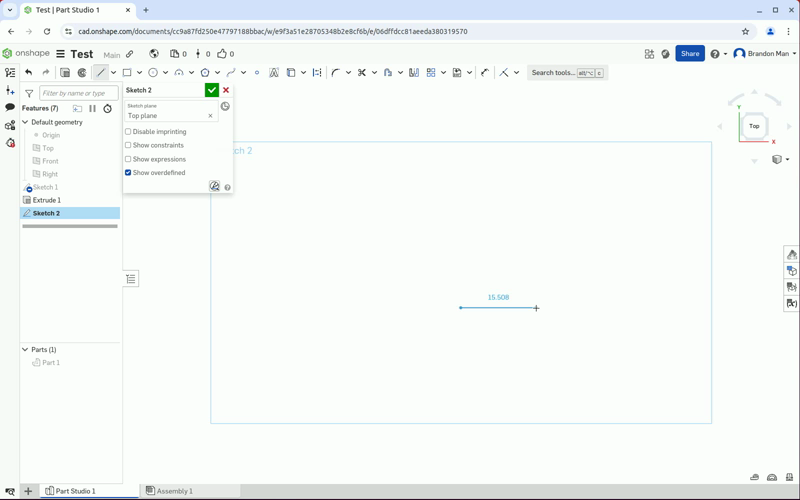
click(536, 307)
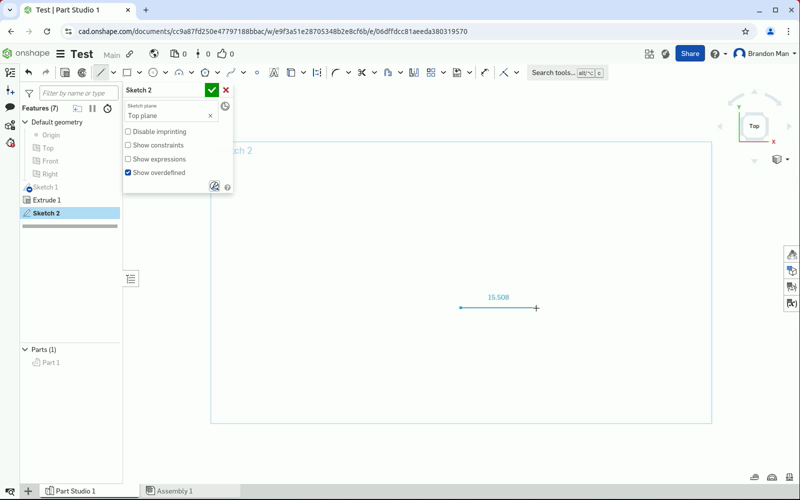
key_up(shift)
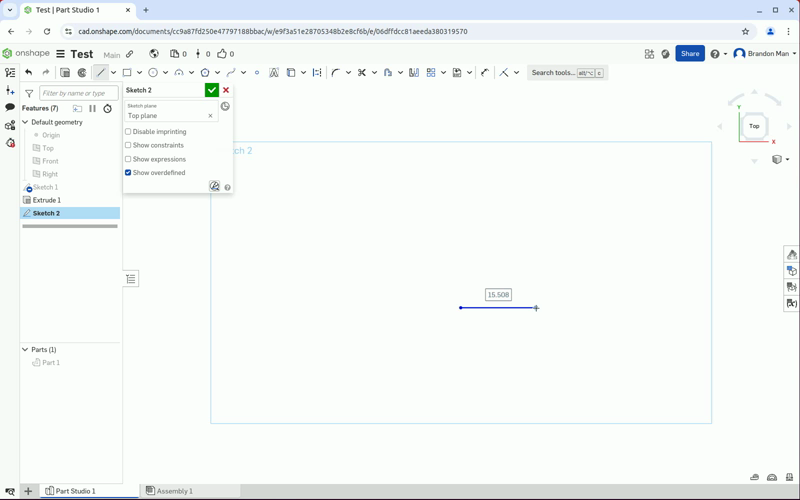
key(esc)
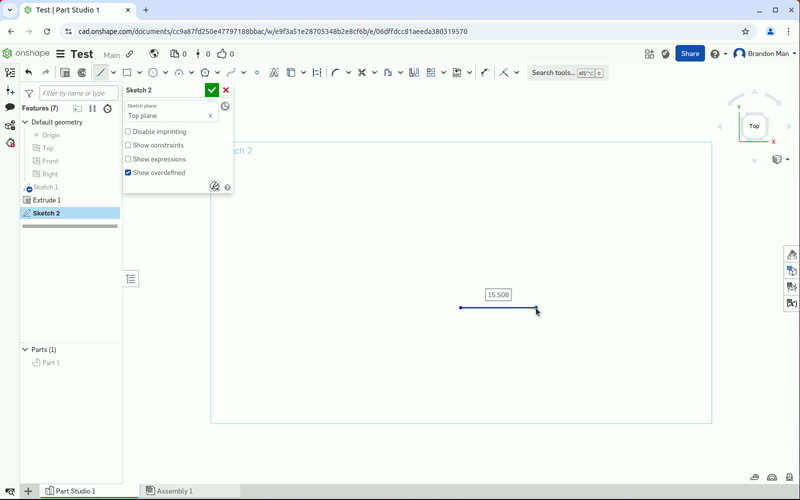
key(a)
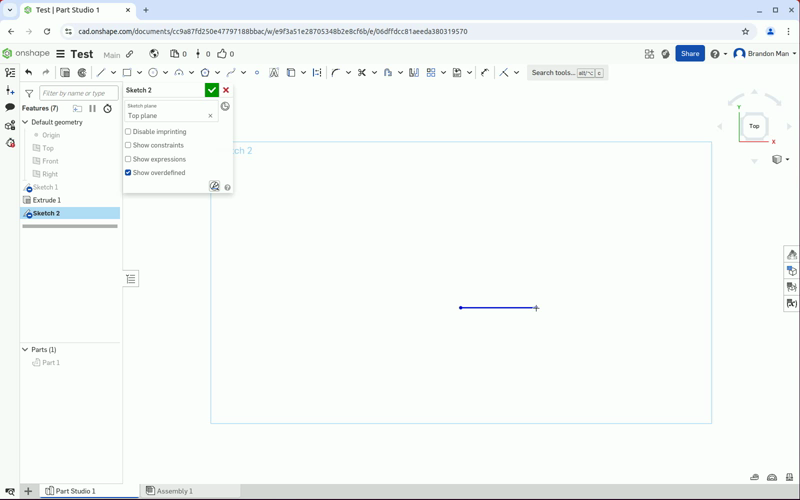
mouse_move(536, 307)
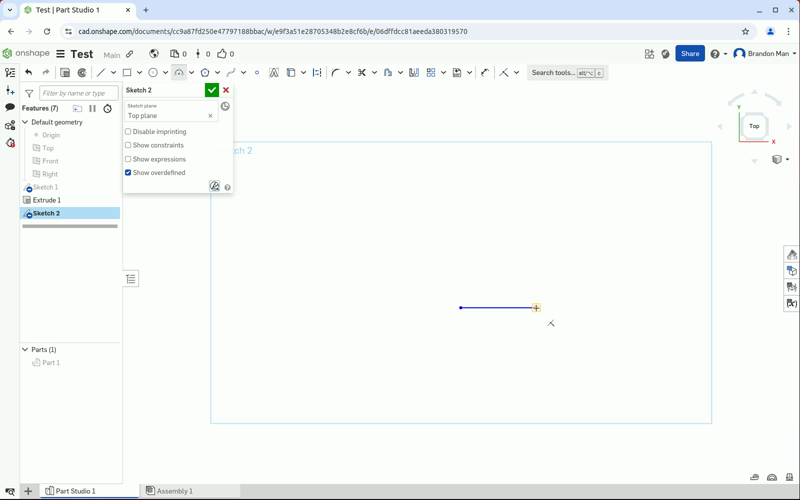
click(536, 307)
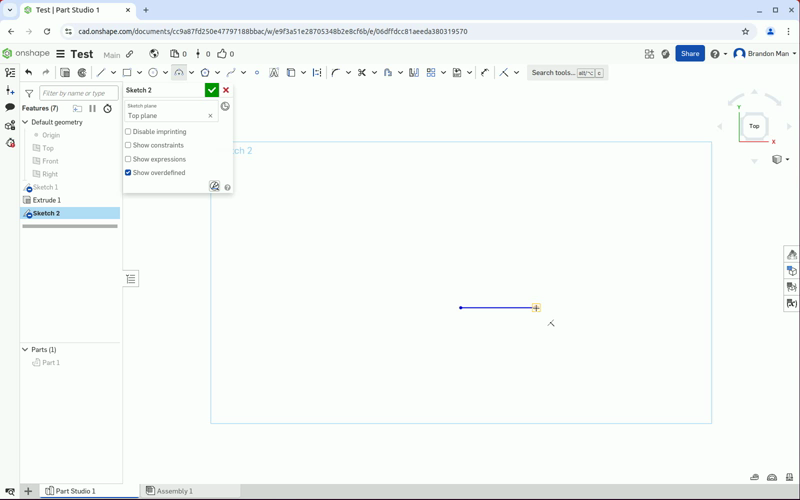
key_down(shift)
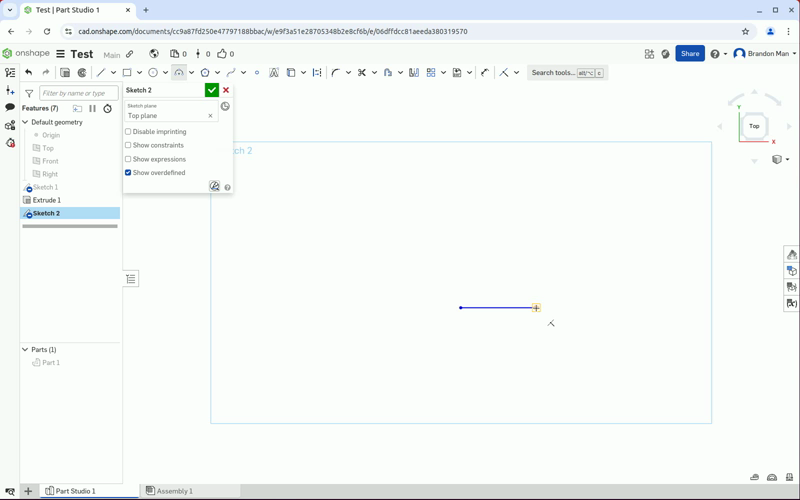
mouse_move(536, 257)
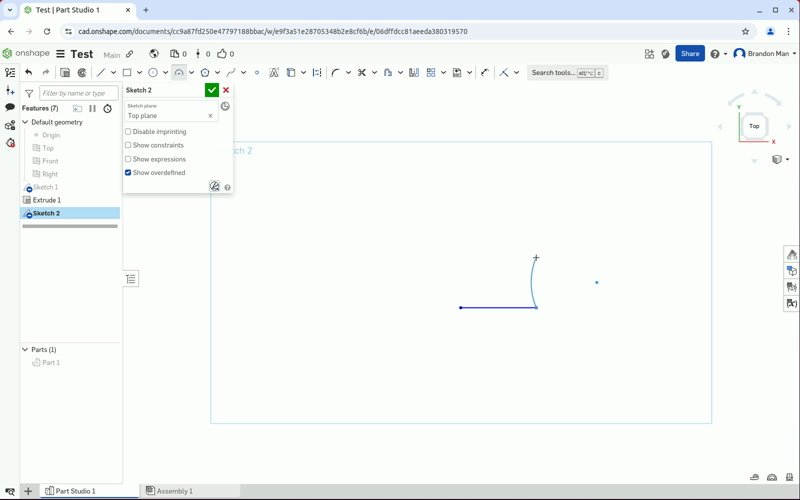
click(536, 257)
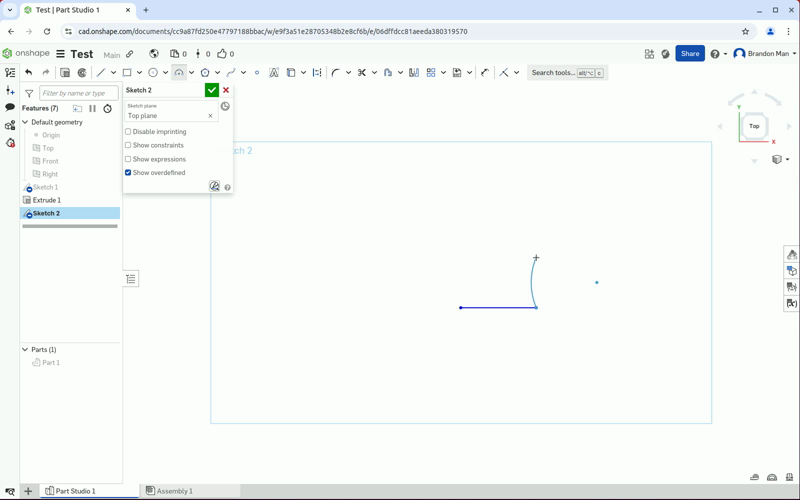
mouse_move(561, 282)
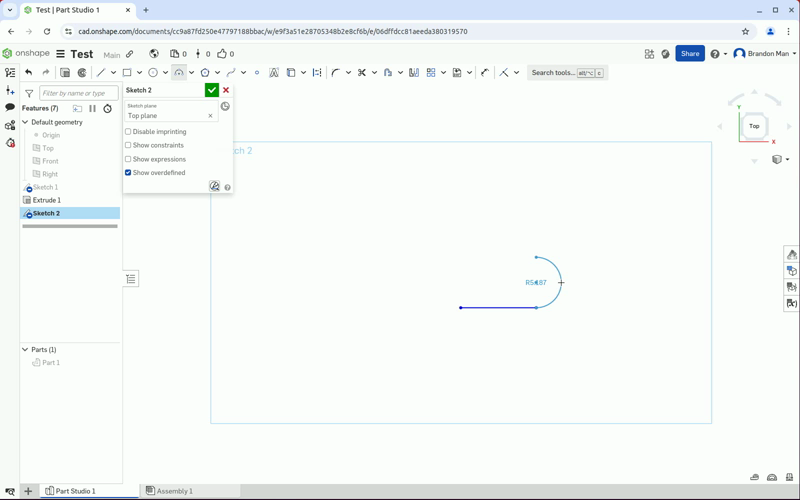
click(561, 282)
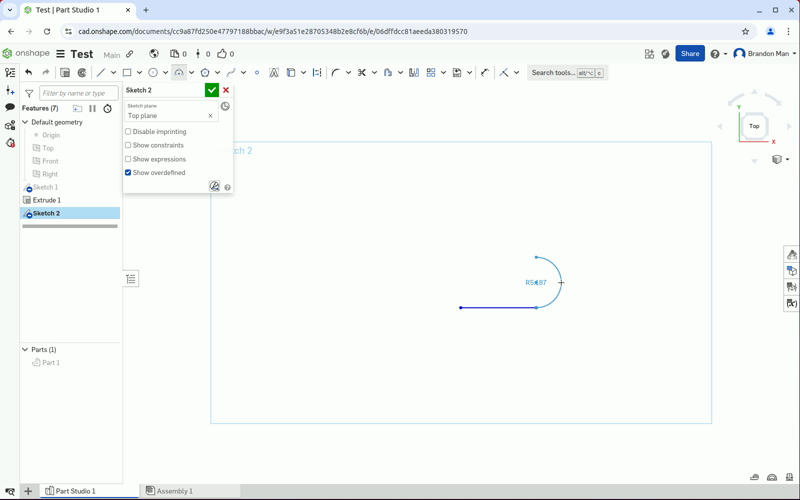
key_up(shift)
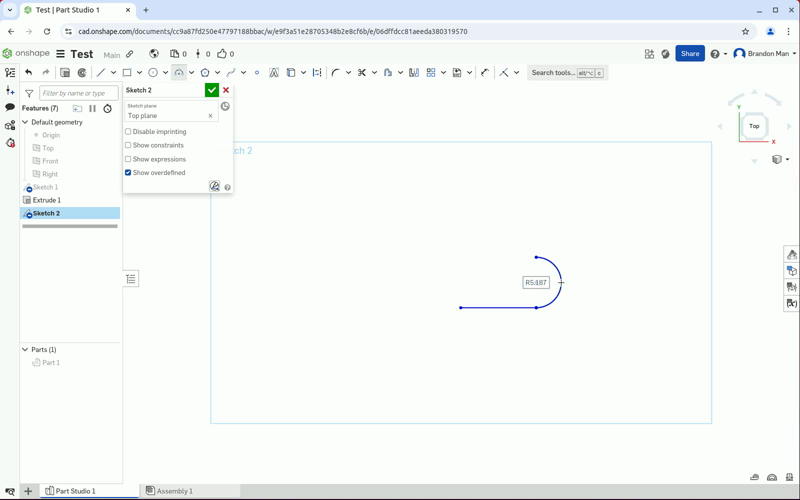
key(esc)
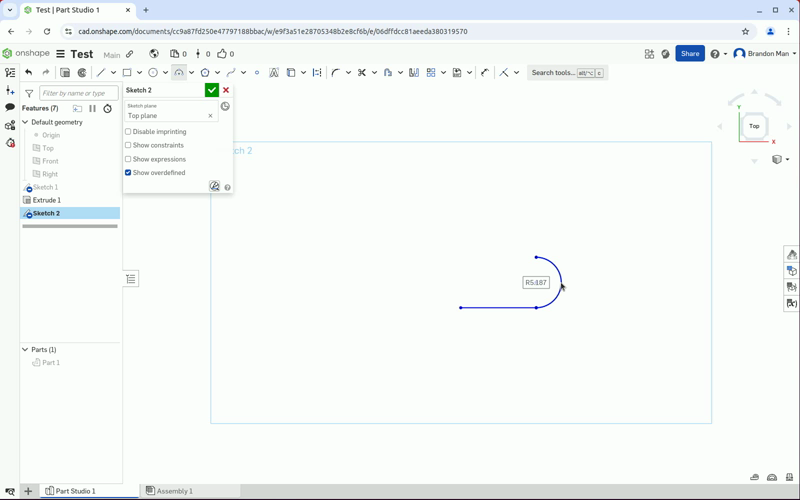
key(l)
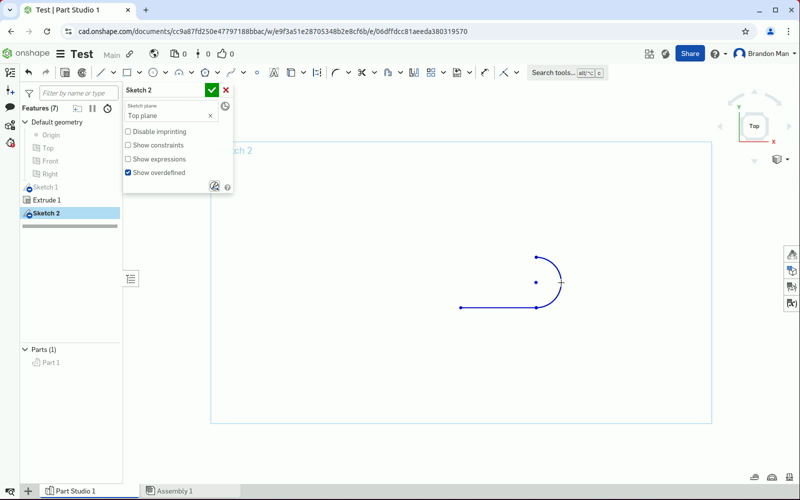
mouse_move(536, 257)
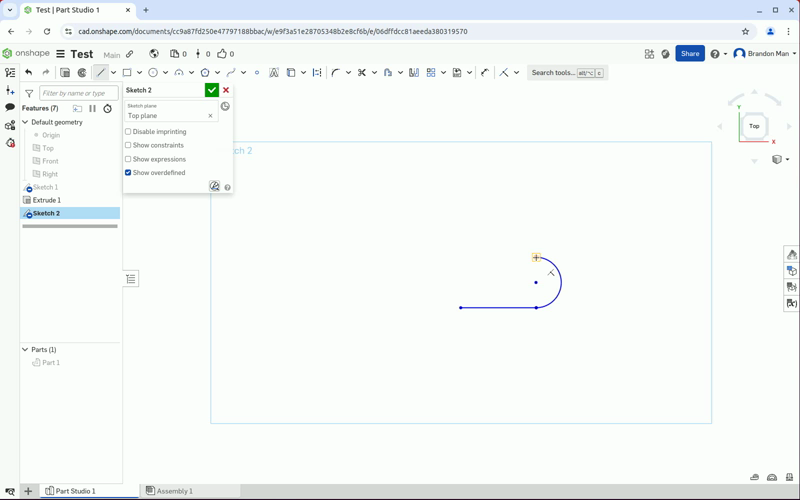
click(536, 257)
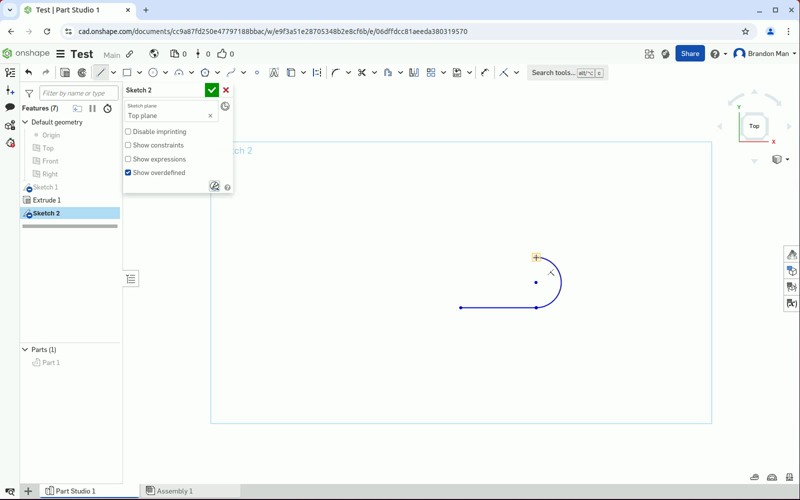
key_down(shift)
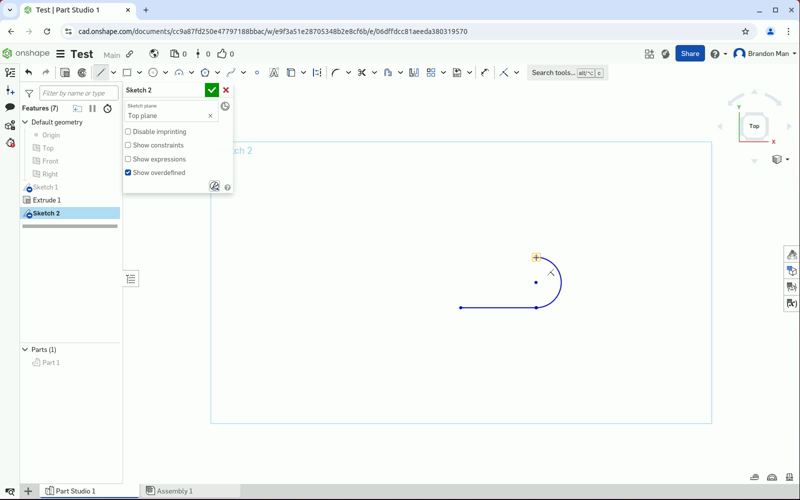
mouse_move(566, 257)
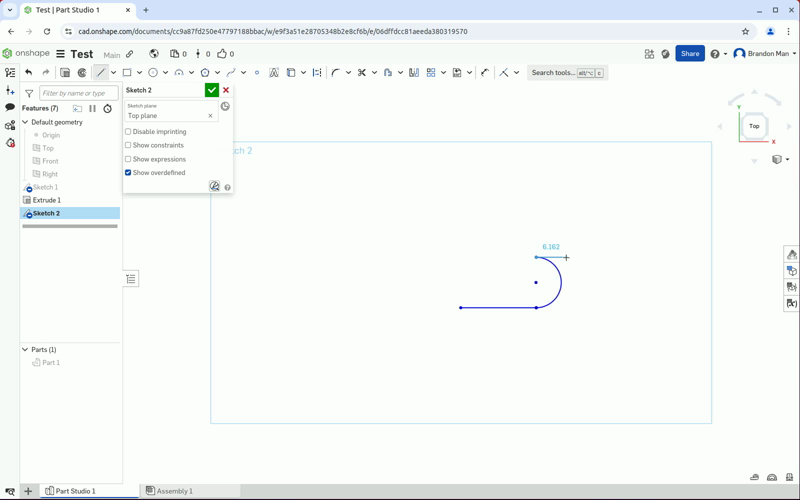
mouse_move(511, 257)
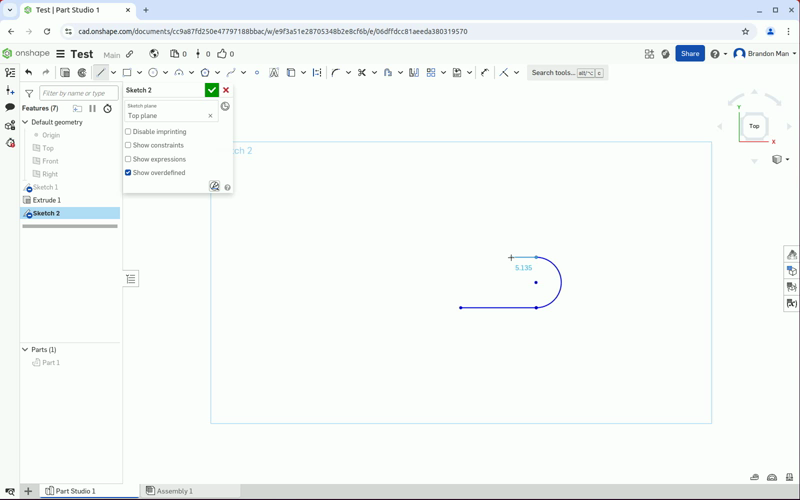
click(511, 257)
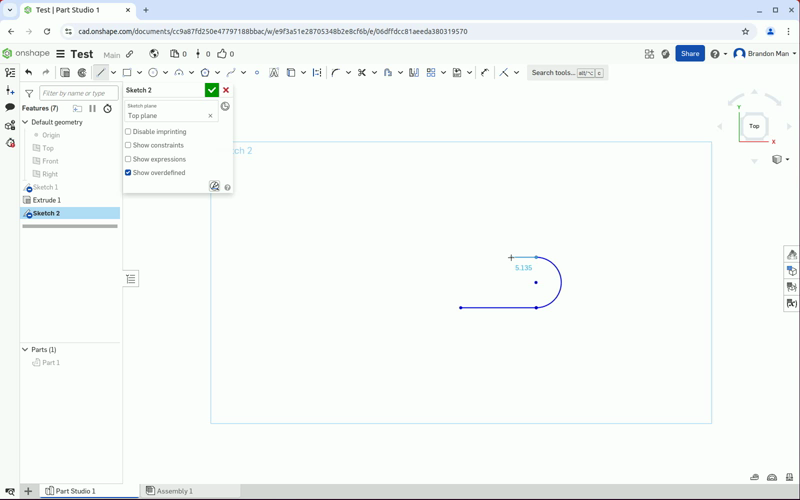
key_up(shift)
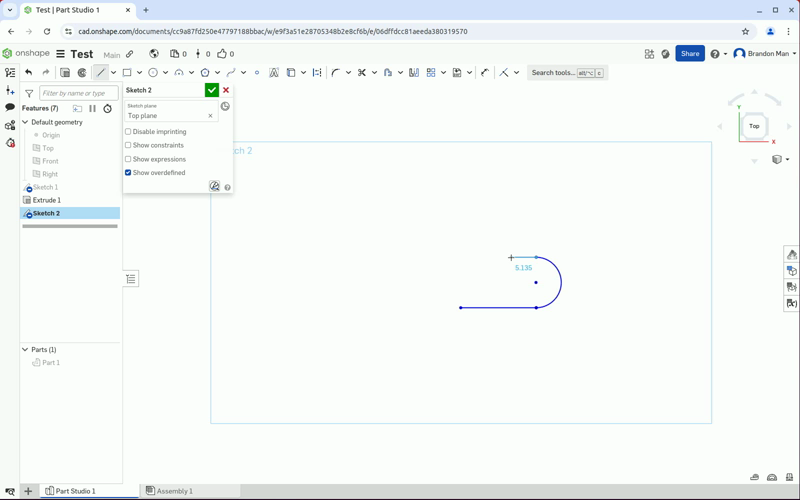
key(esc)
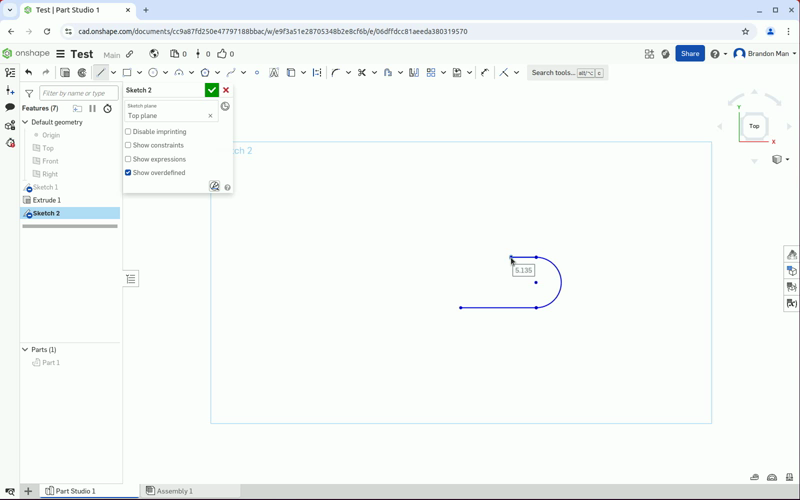
key(a)
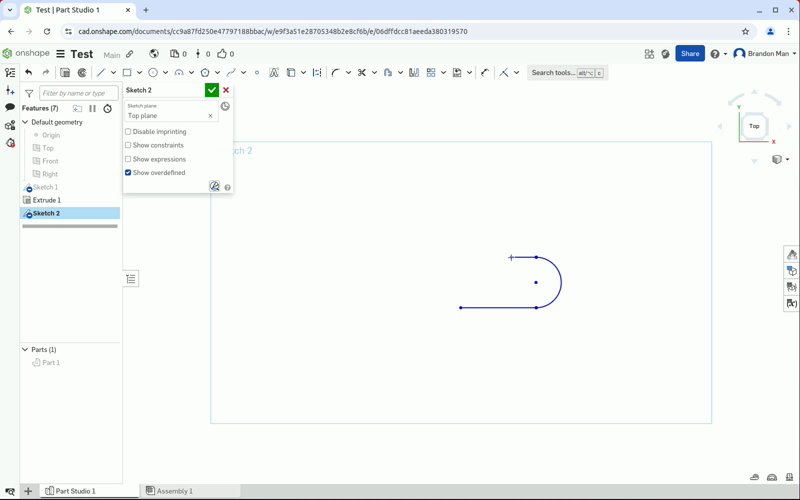
mouse_move(511, 257)
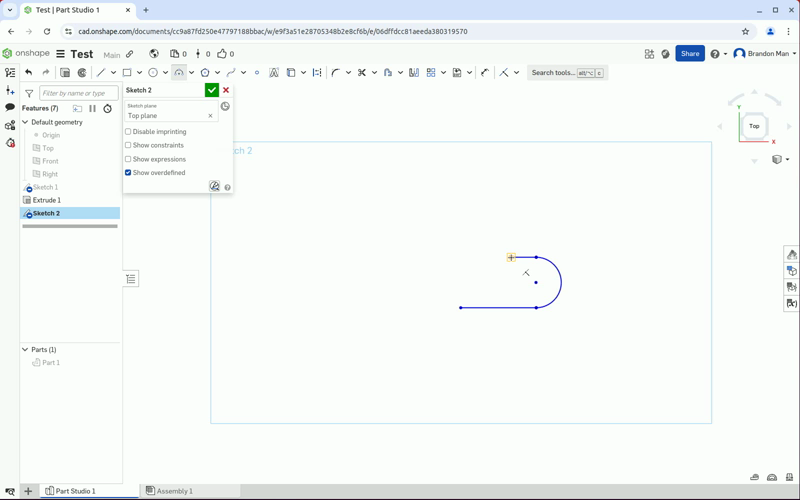
click(511, 257)
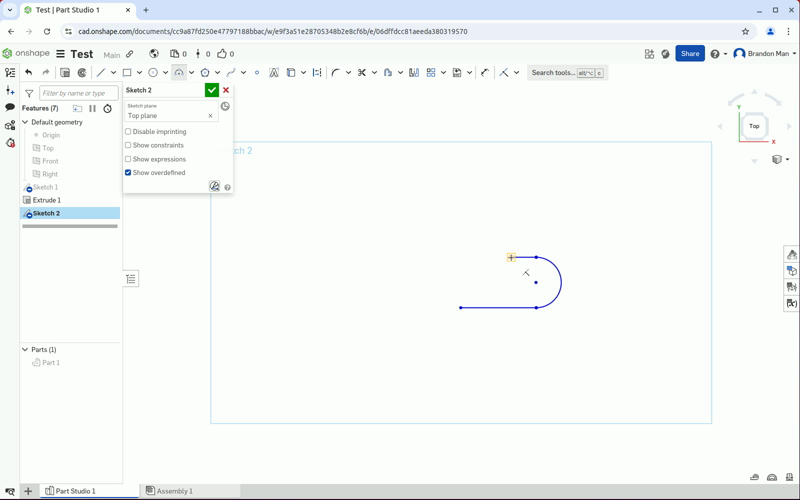
key_down(shift)
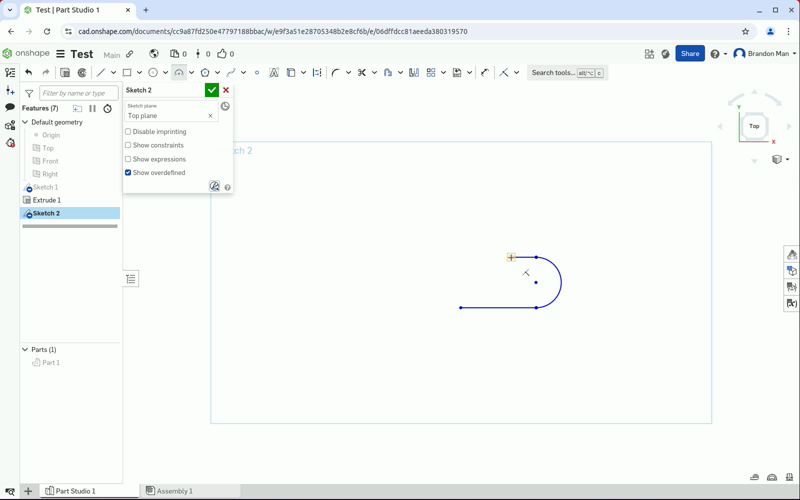
mouse_move(498, 244)
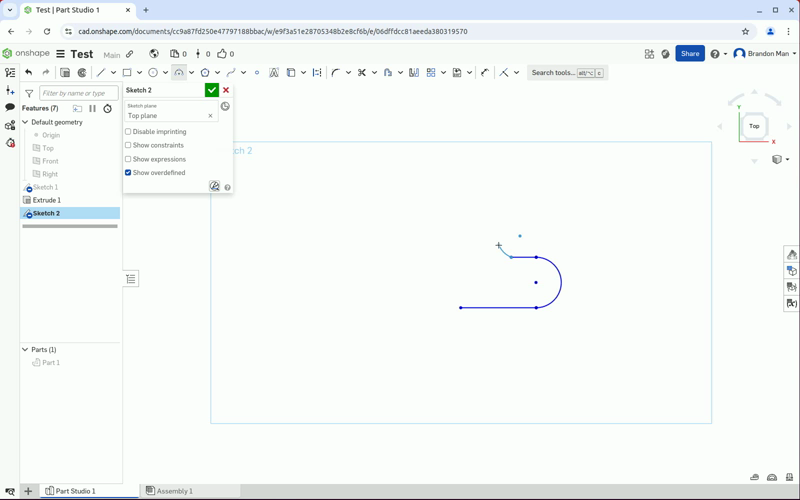
click(498, 244)
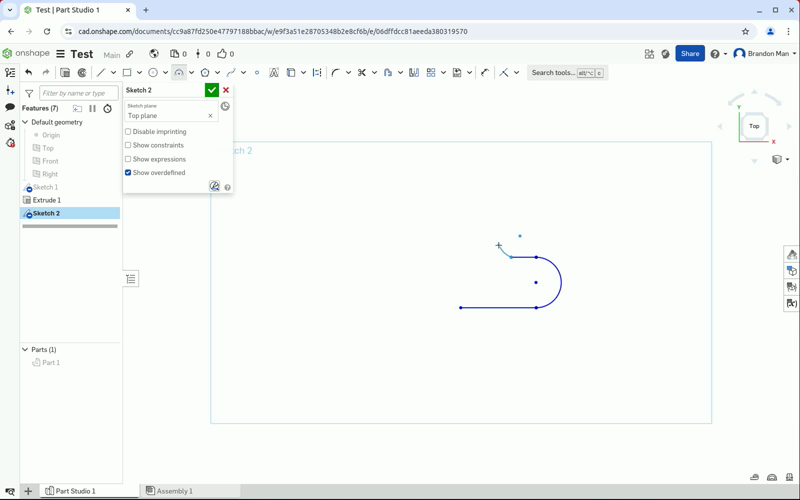
mouse_move(502, 253)
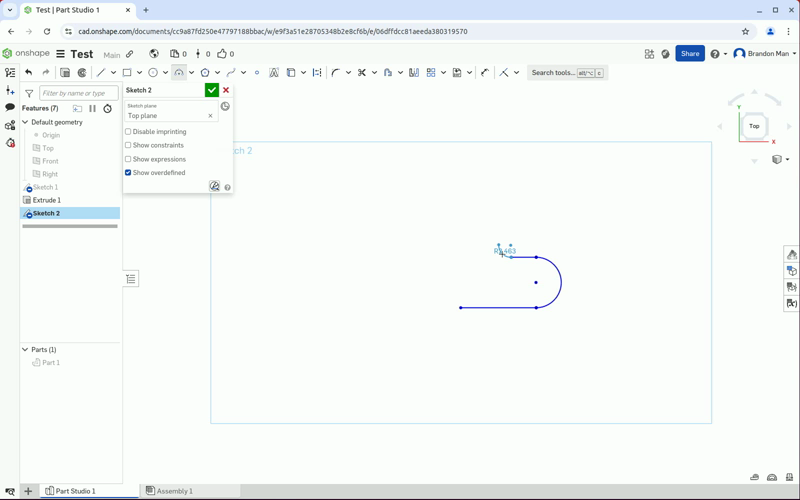
click(502, 253)
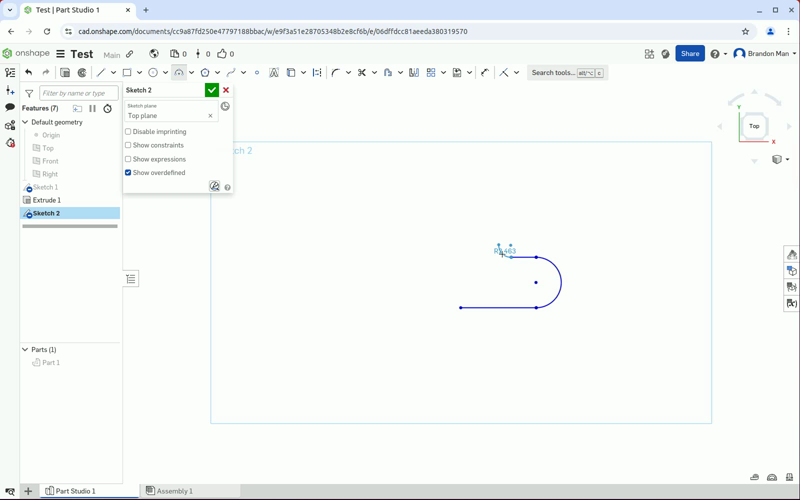
key_up(shift)
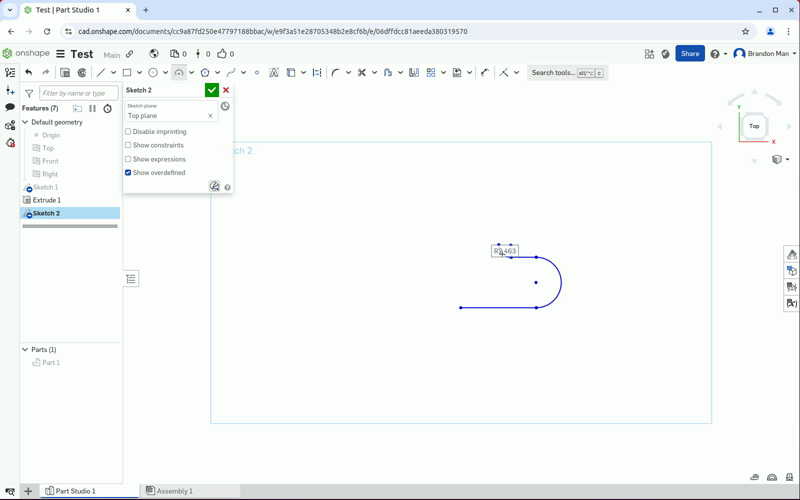
key(esc)
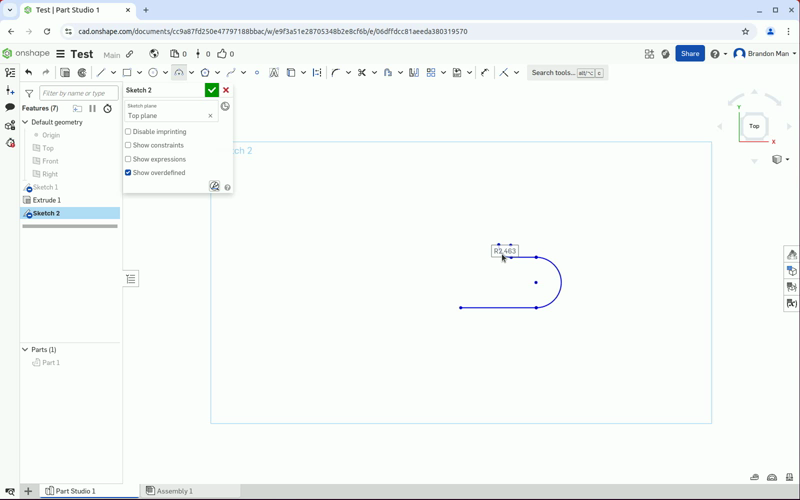
key(l)
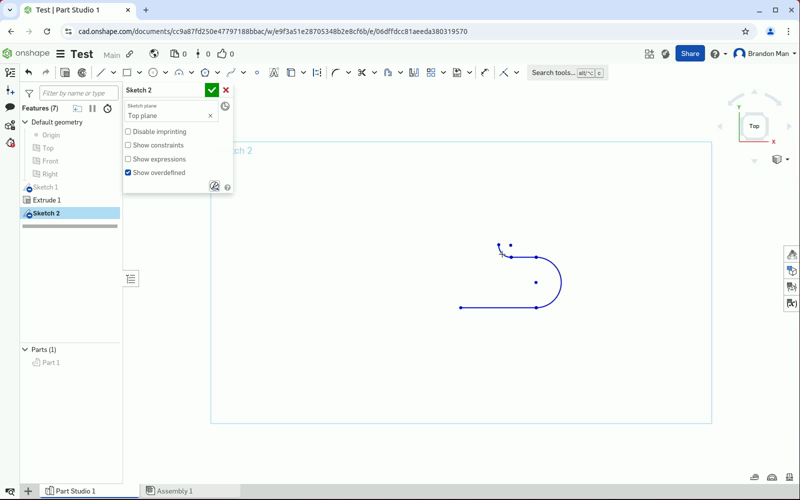
mouse_move(498, 244)
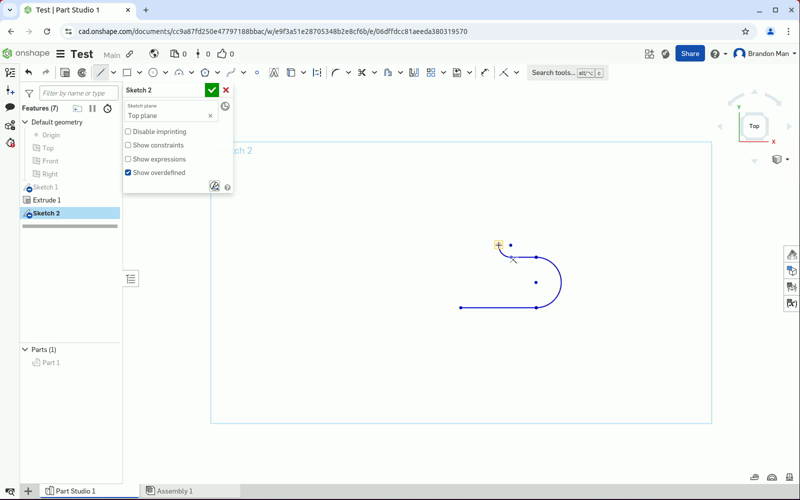
click(498, 244)
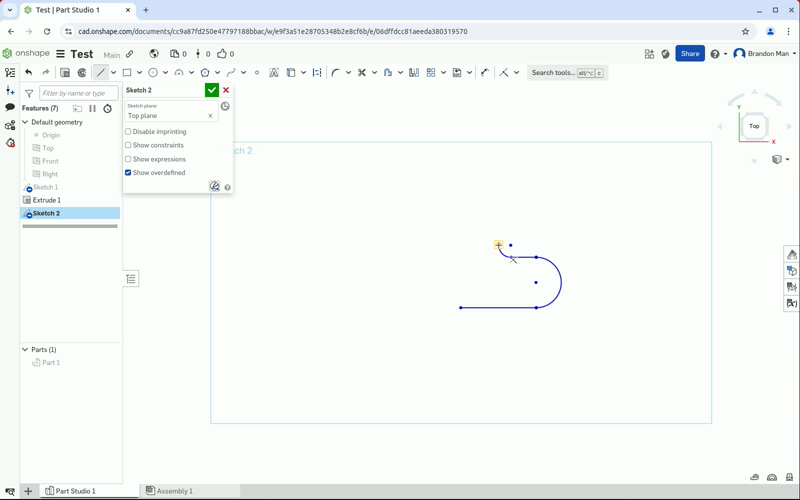
key_down(shift)
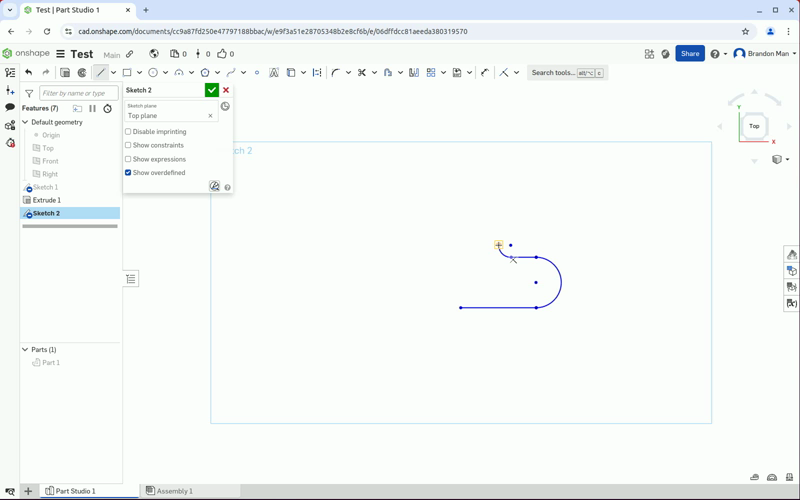
mouse_move(528, 244)
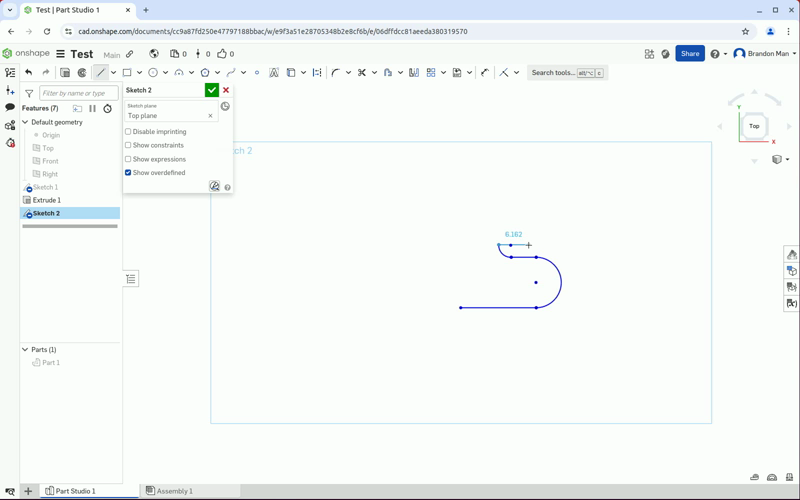
mouse_move(498, 225)
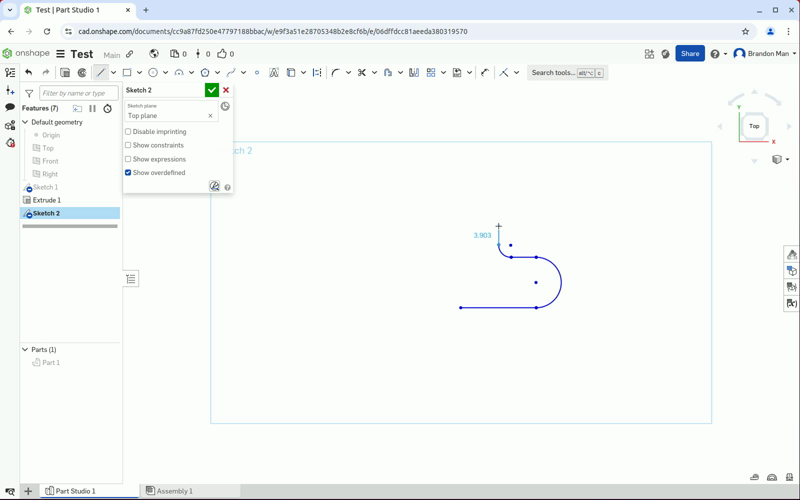
click(498, 225)
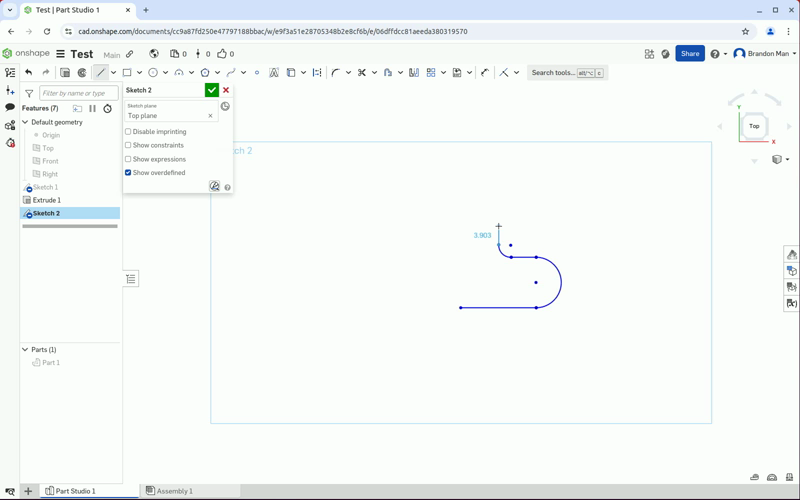
key_up(shift)
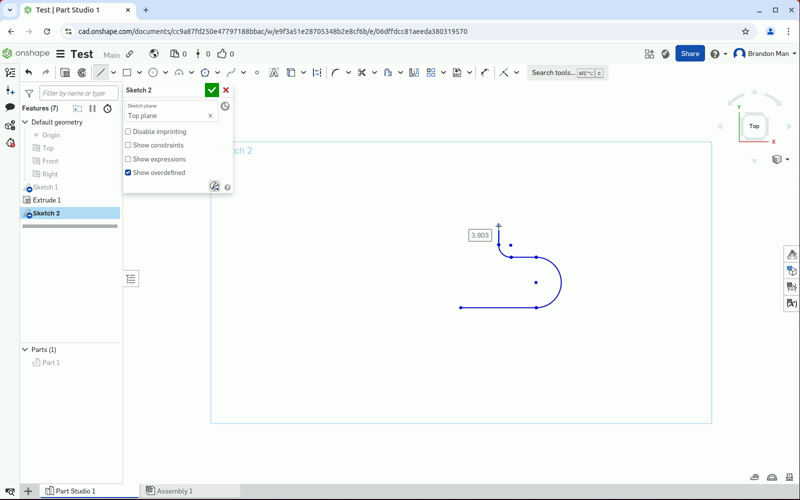
key(esc)
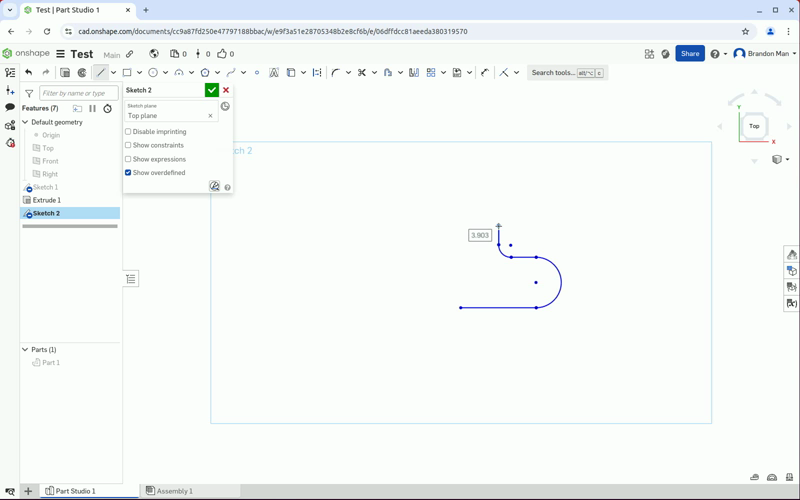
key(a)
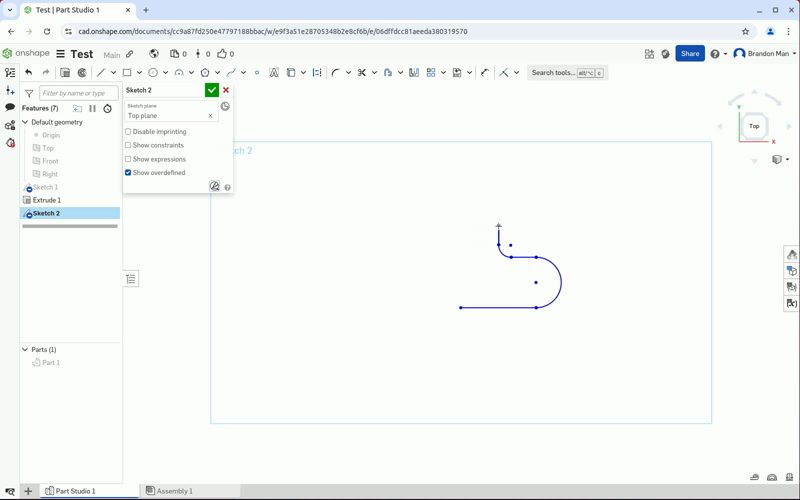
mouse_move(498, 225)
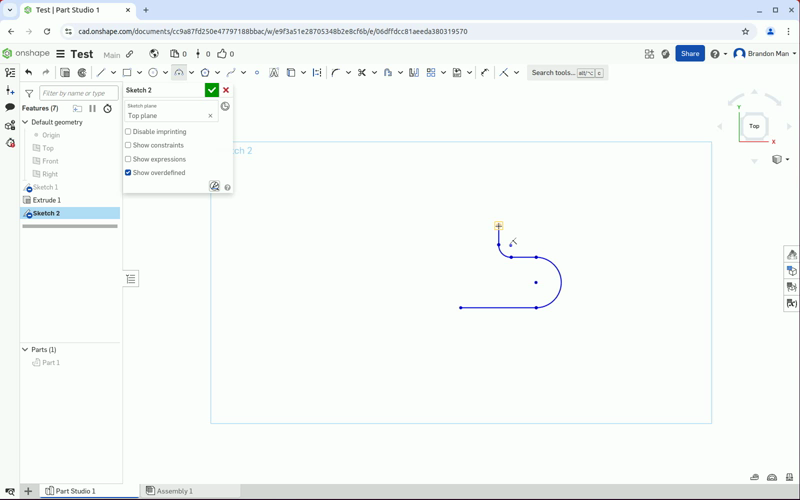
click(498, 225)
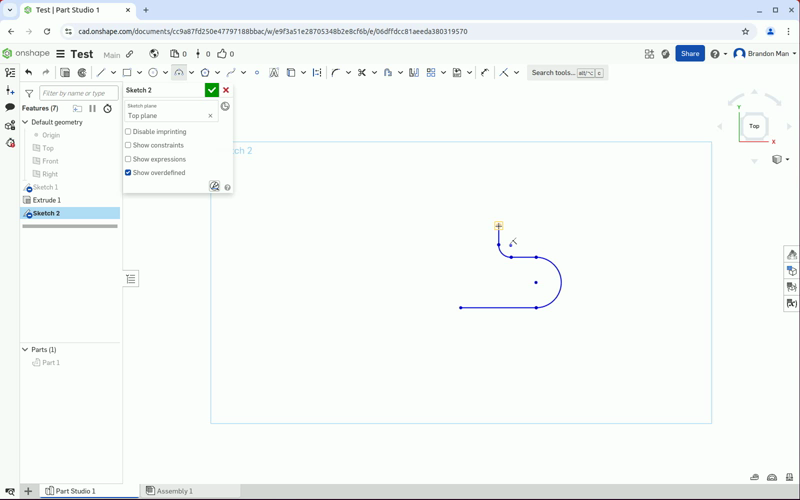
key_down(shift)
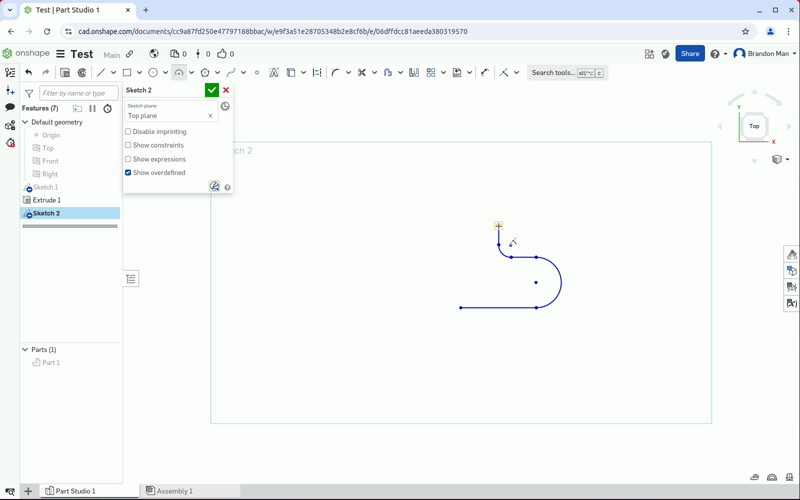
mouse_move(460, 188)
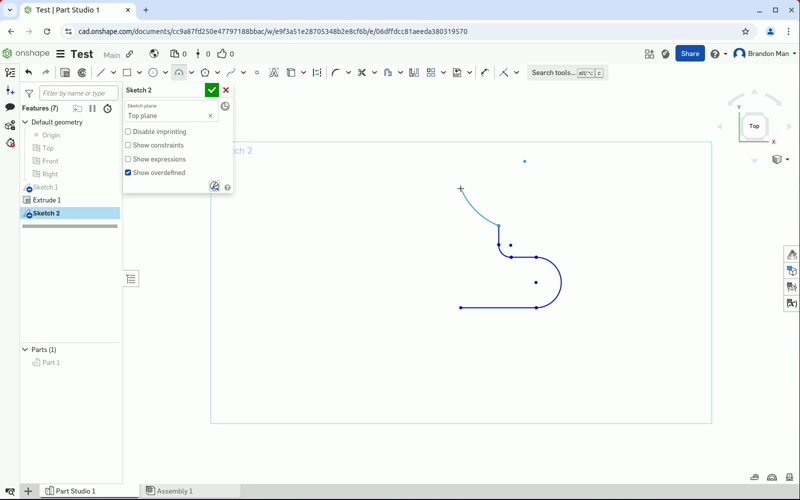
click(460, 188)
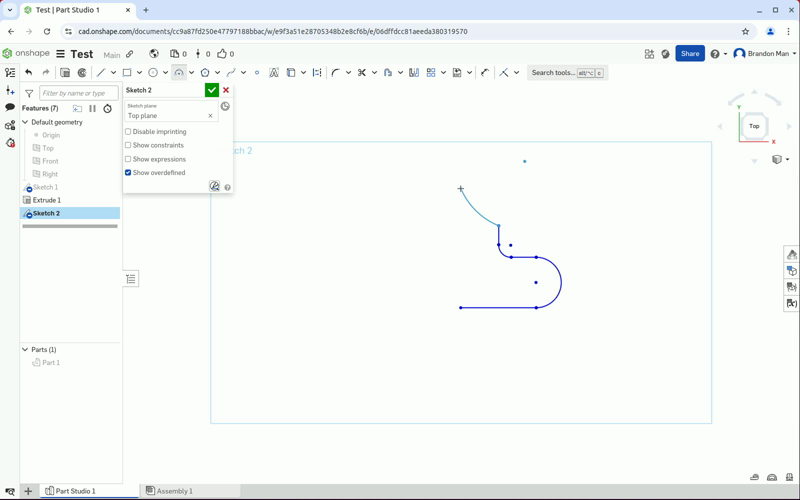
mouse_move(487, 199)
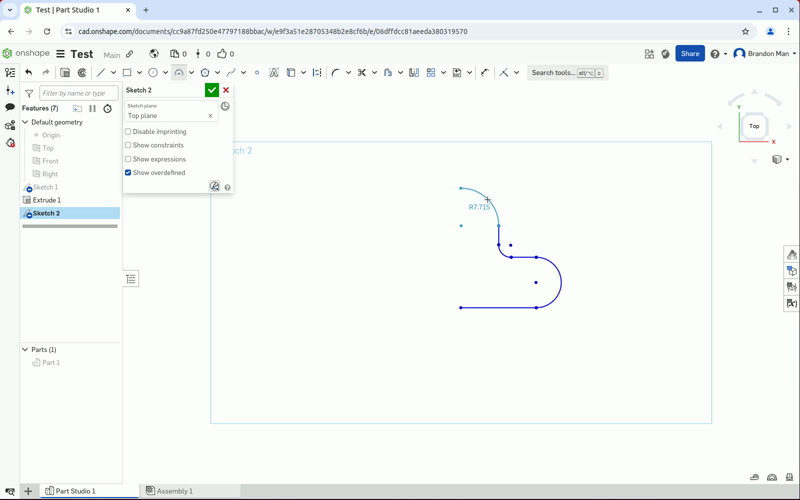
click(487, 199)
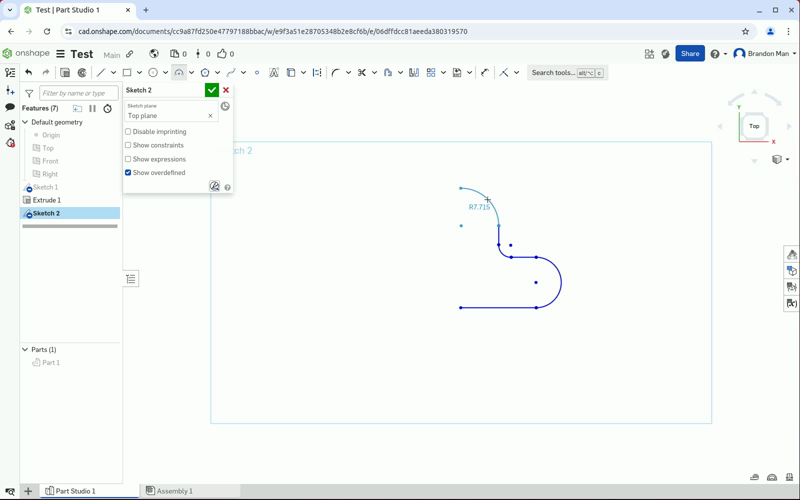
key_up(shift)
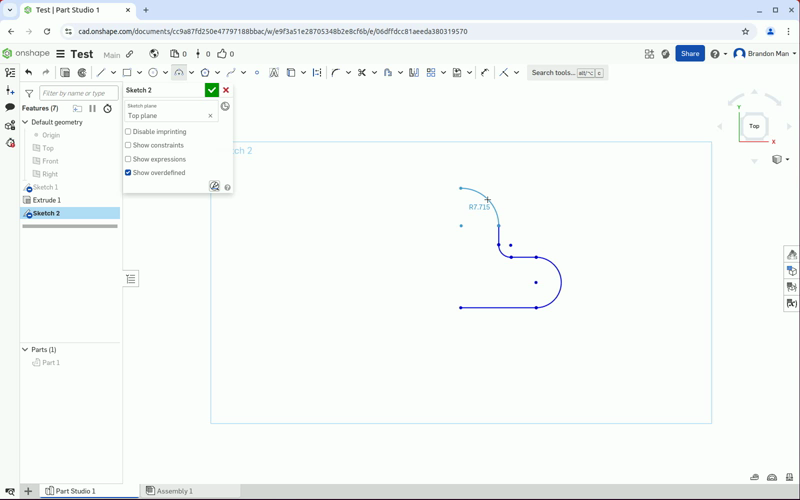
key(esc)
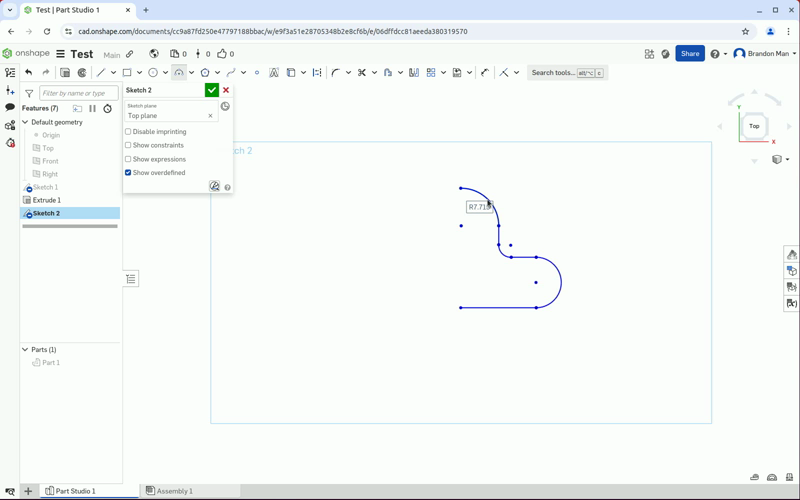
key(l)
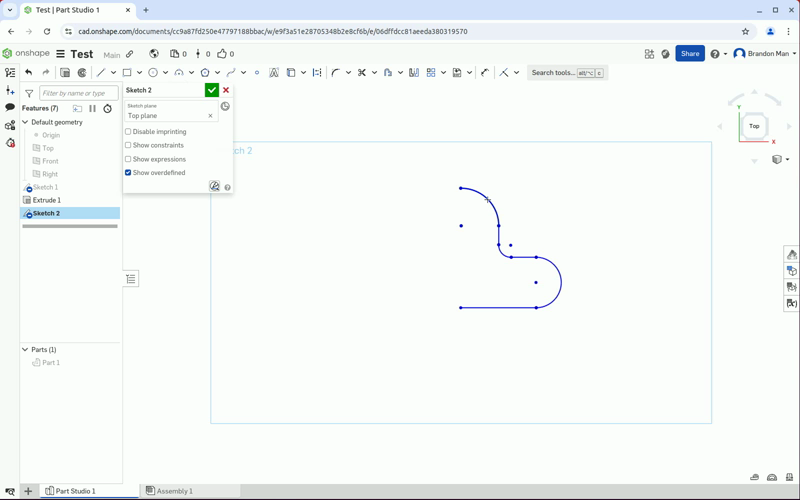
mouse_move(460, 188)
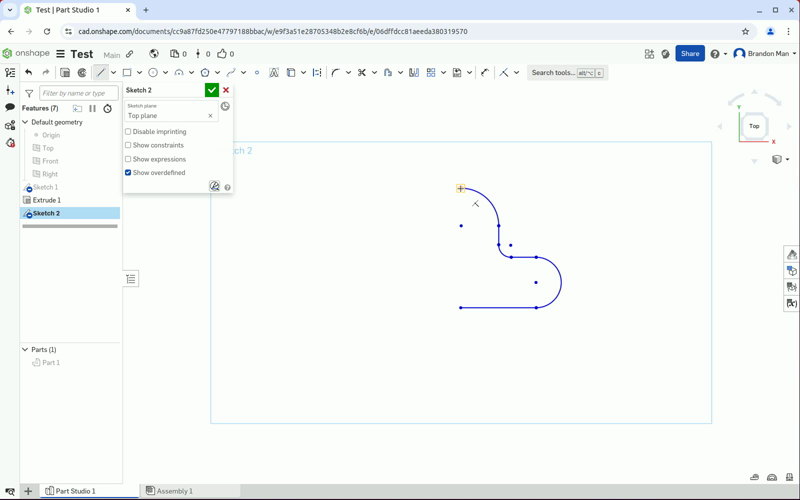
click(460, 188)
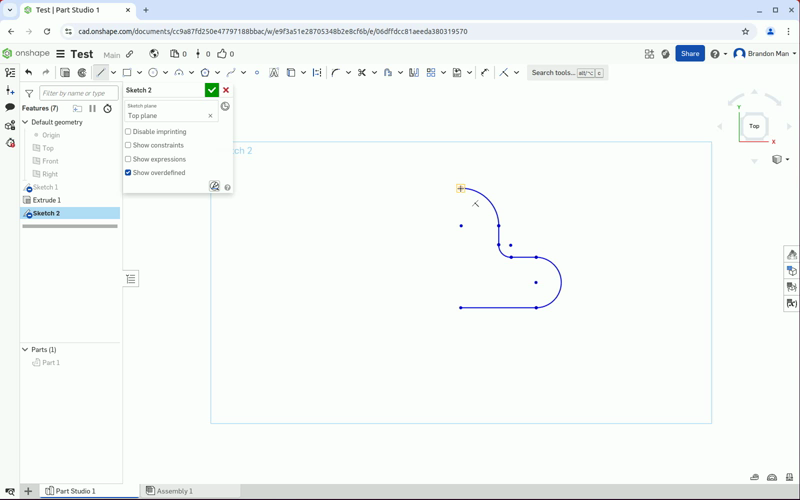
key_down(shift)
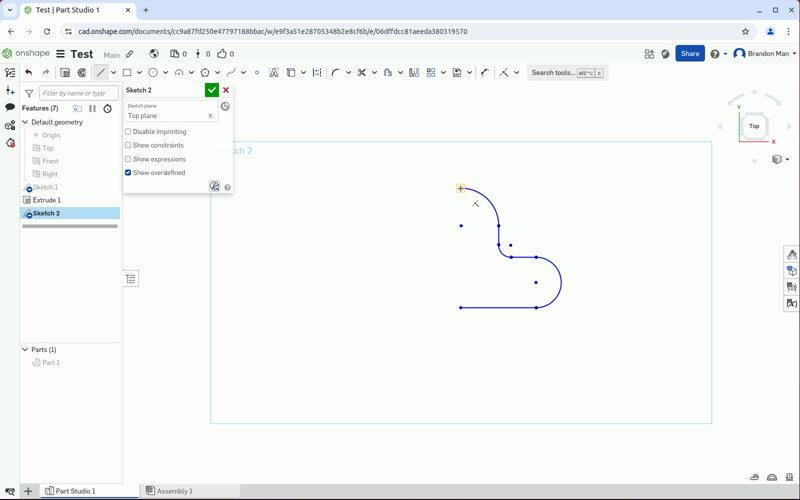
mouse_move(460, 257)
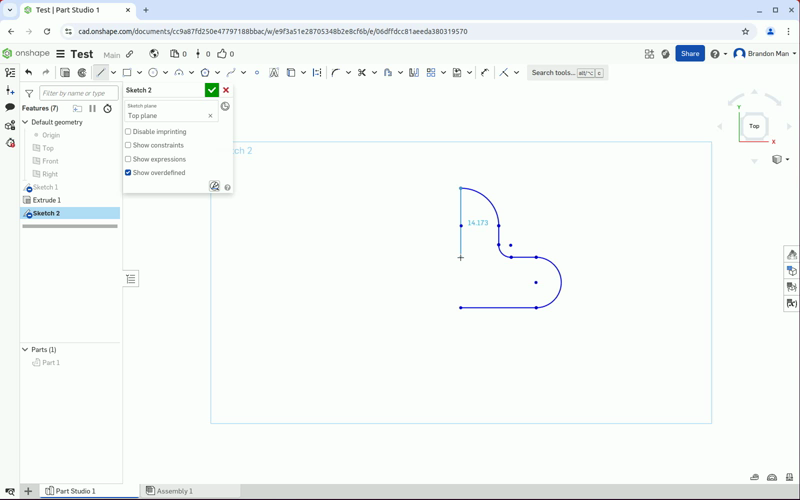
click(460, 257)
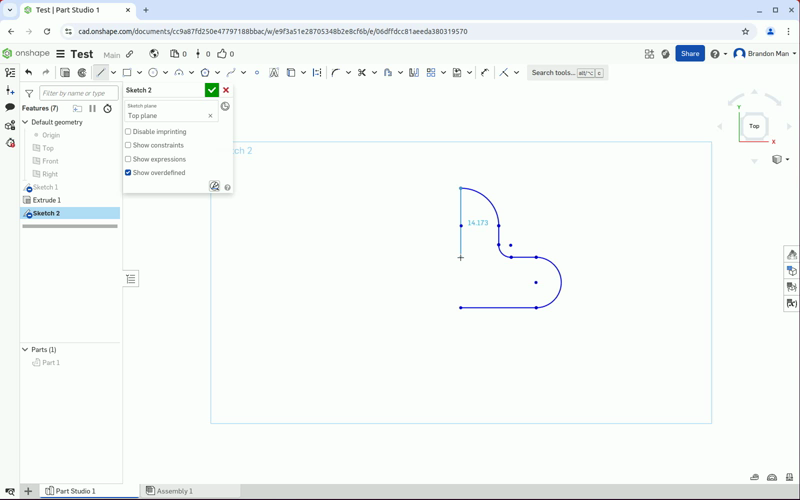
key_up(shift)
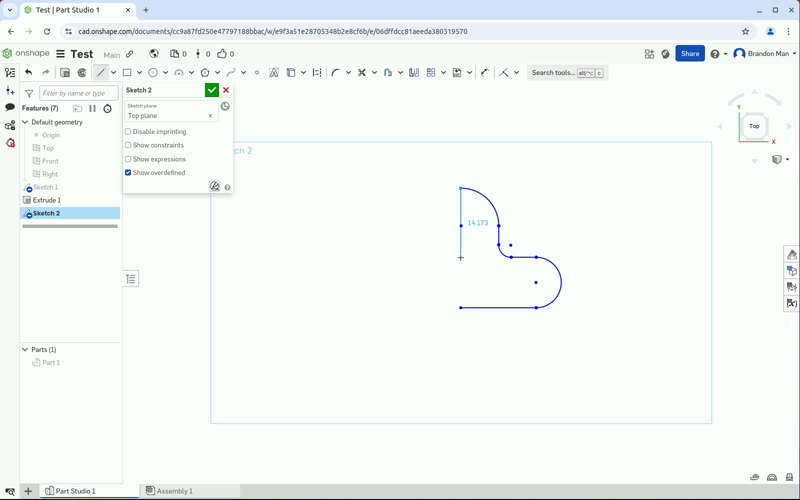
mouse_move(490, 257)
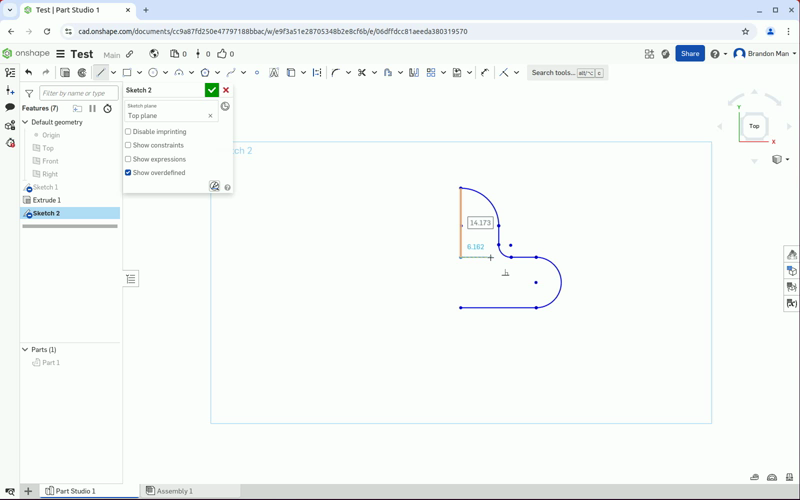
key_down(shift)
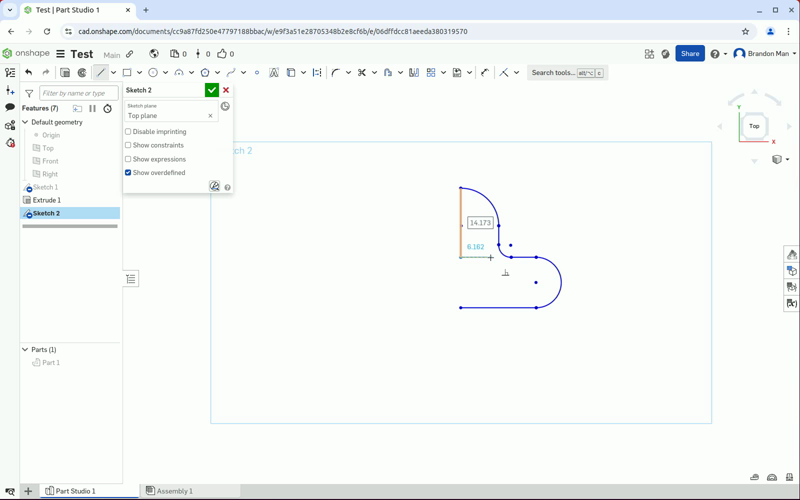
mouse_move(460, 307)
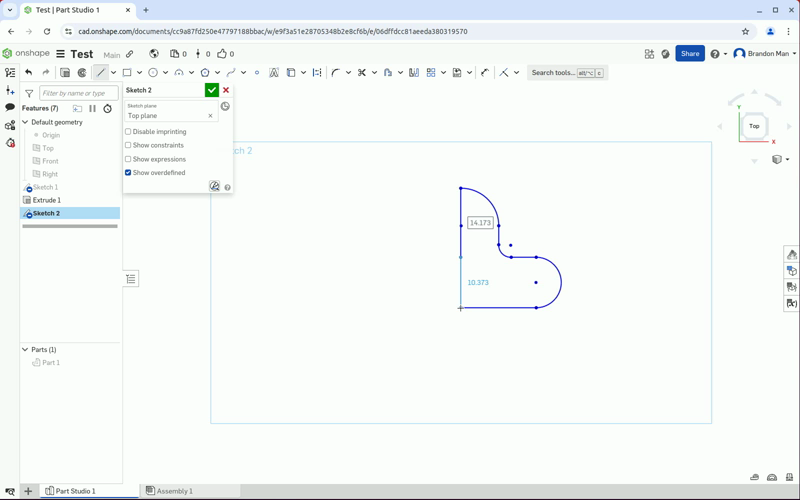
key_up(shift)
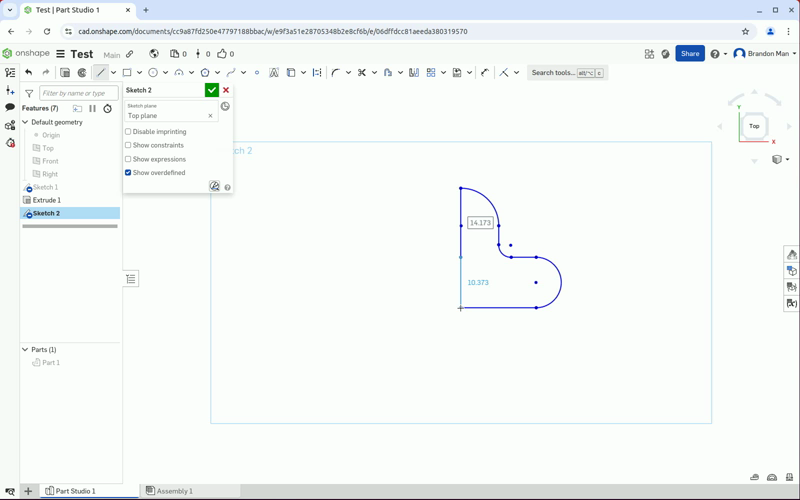
click(460, 307)
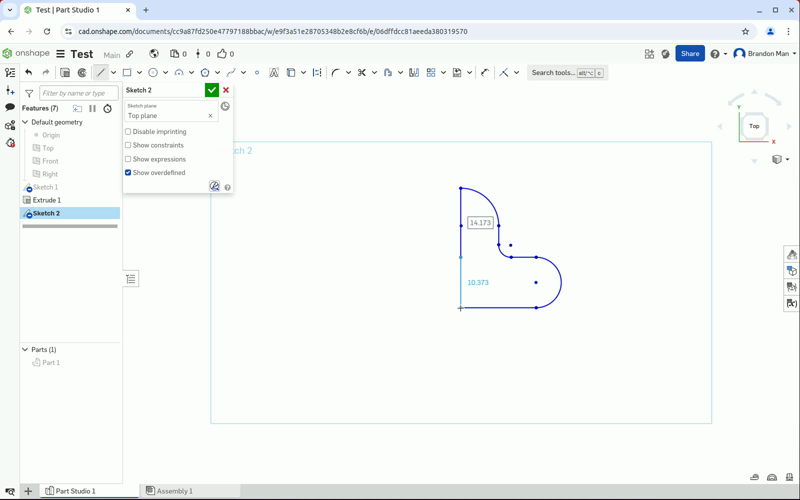
key(esc)
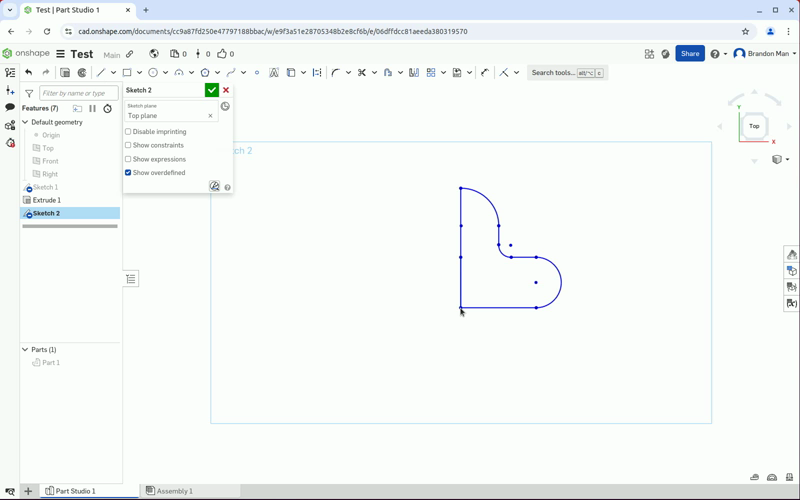
key(c)
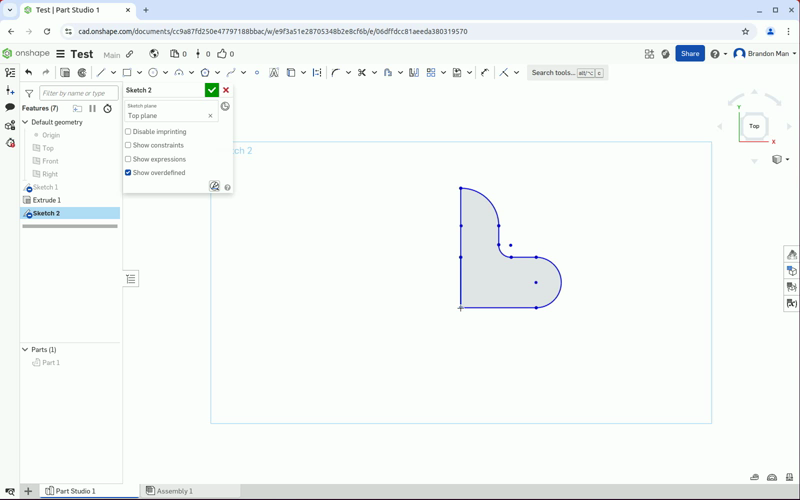
key_down(shift)
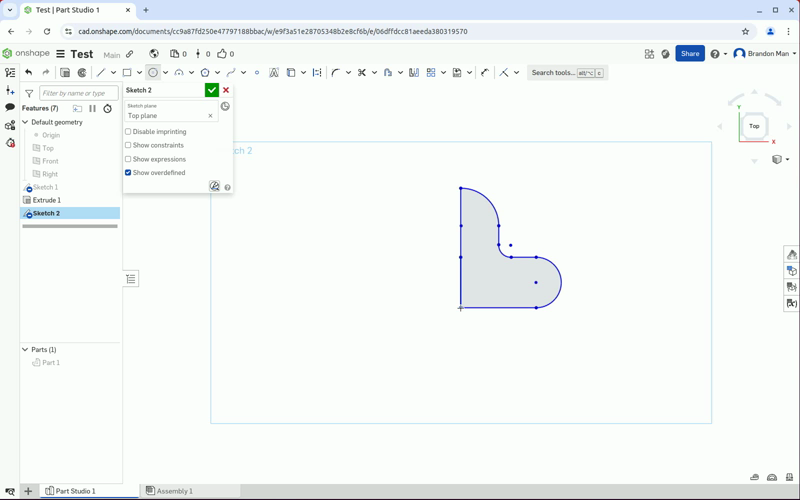
mouse_move(536, 282)
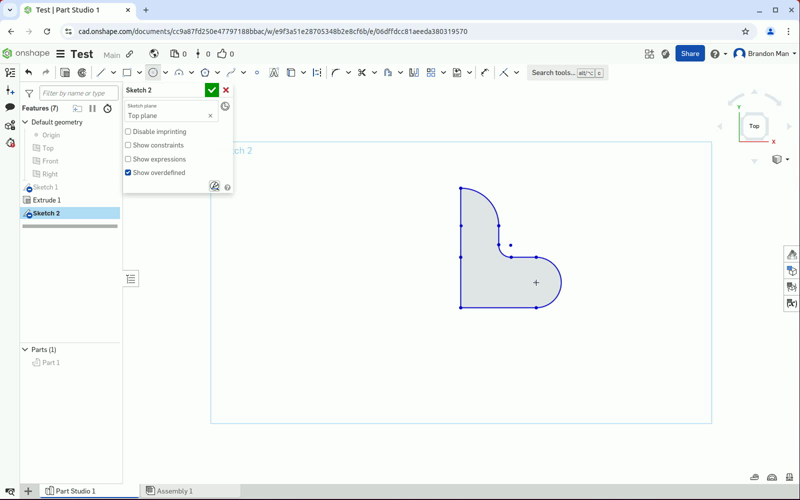
click(536, 282)
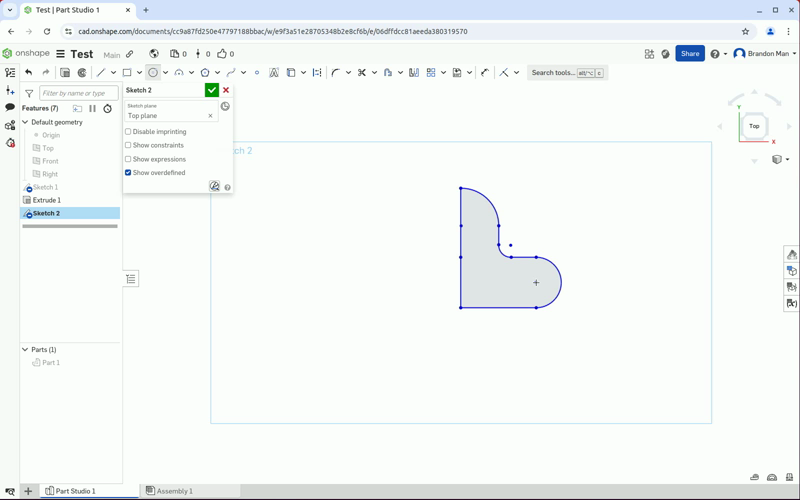
key_up(shift)
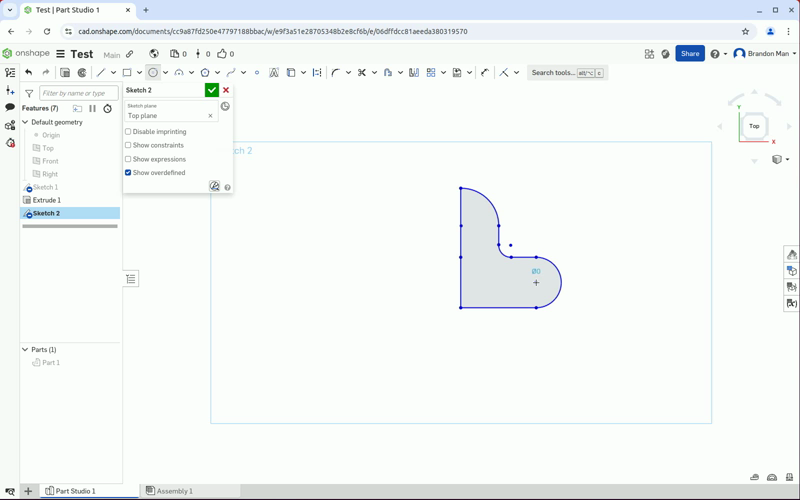
mouse_move(555, 282)
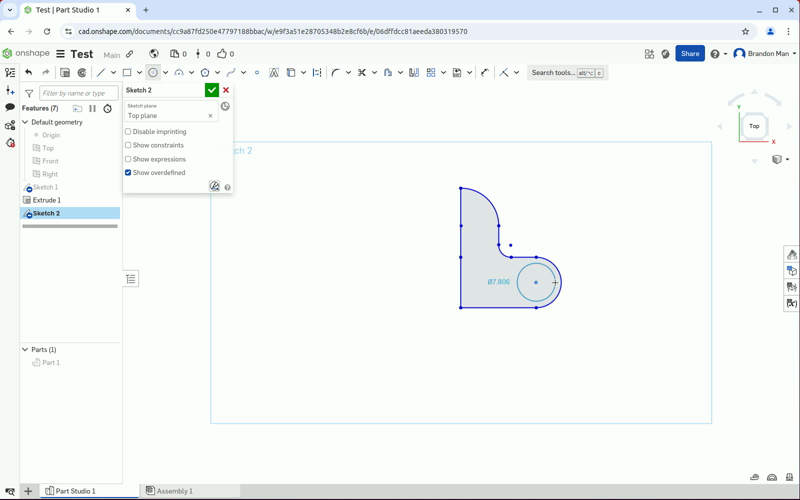
click(555, 282)
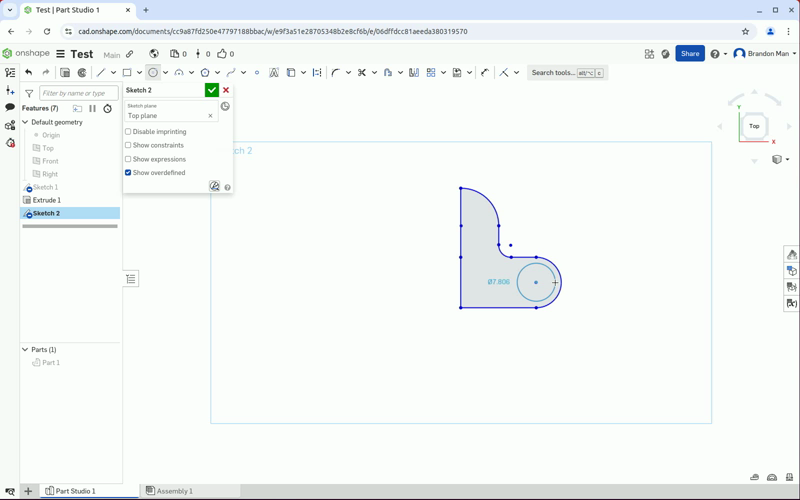
key(esc)
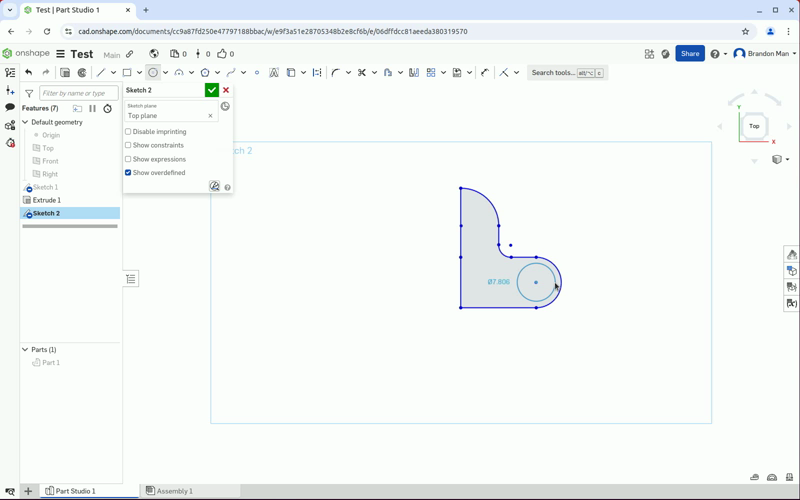
mouse_move(471, 207)
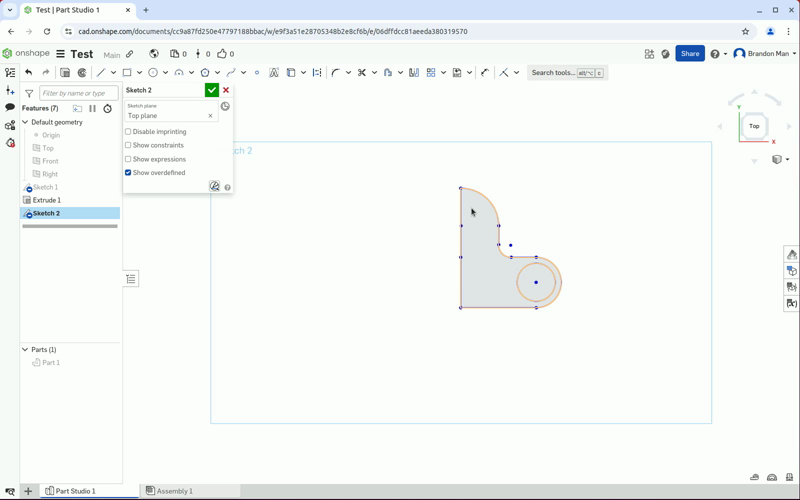
scroll(6)
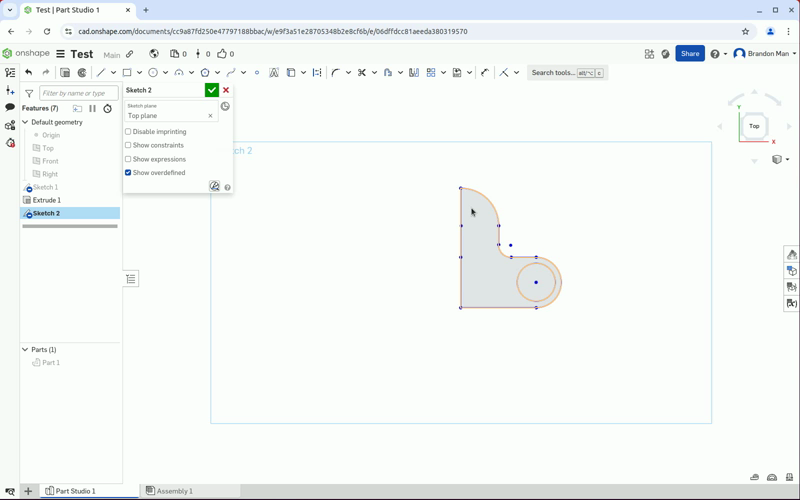
scroll(6)
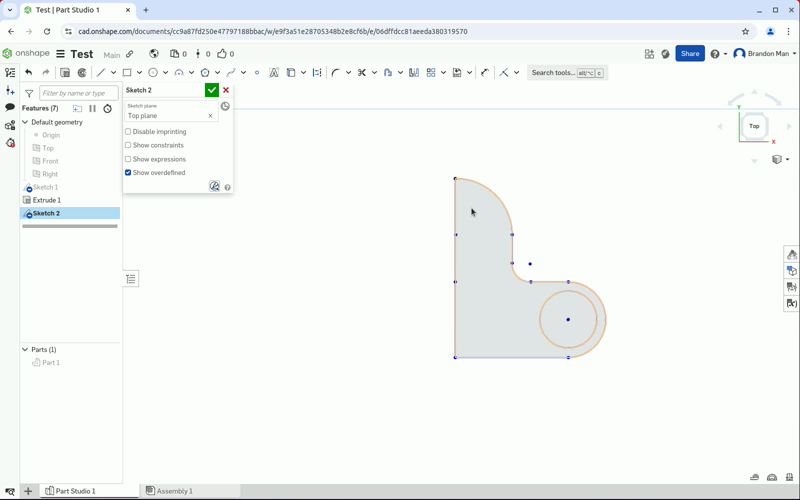
scroll(6)
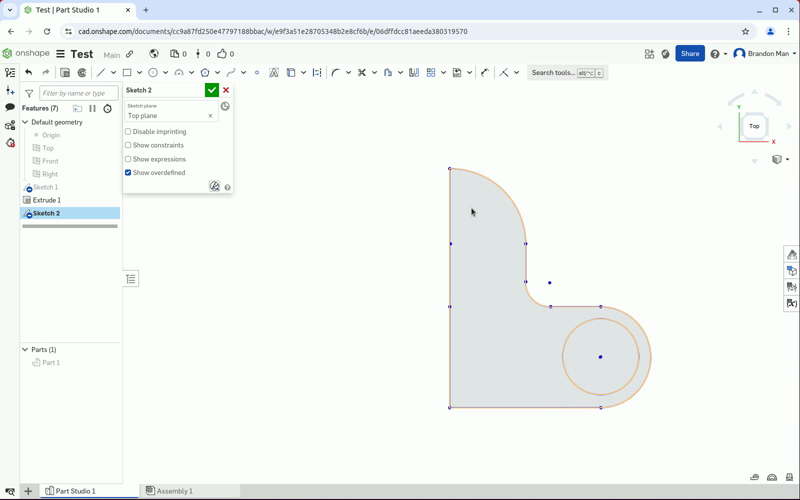
scroll(6)
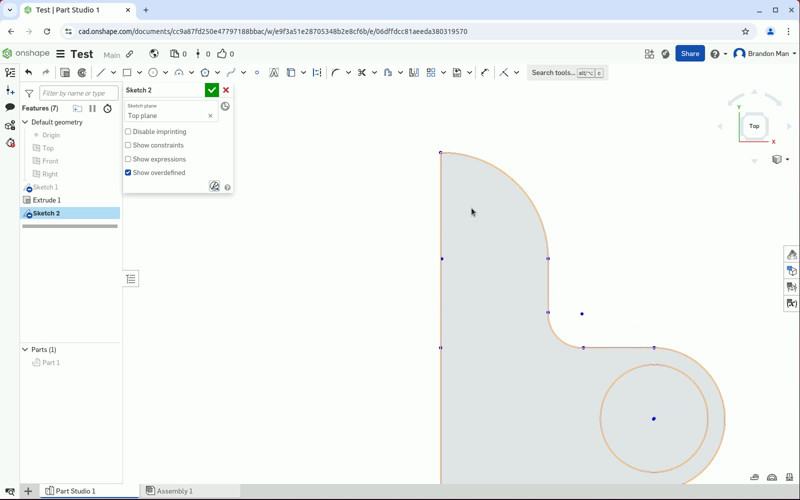
scroll(6)
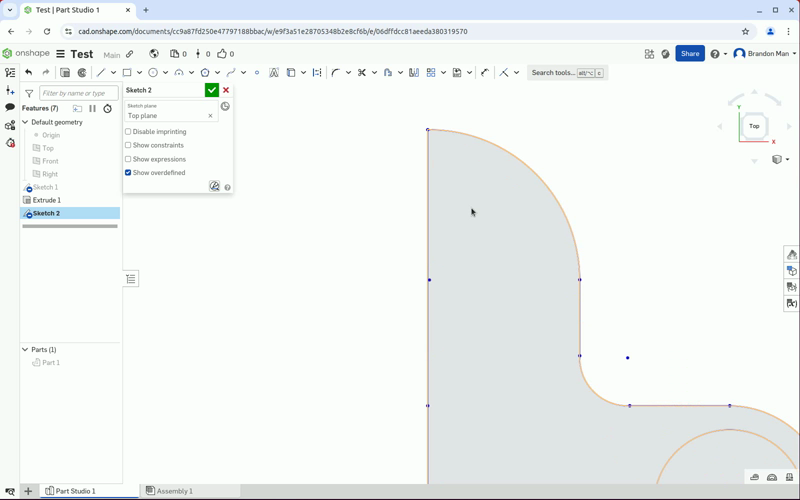
scroll(6)
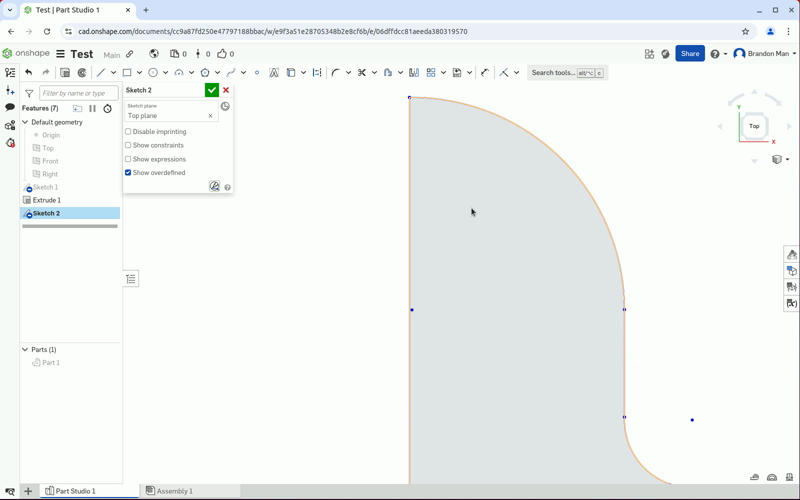
scroll(6)
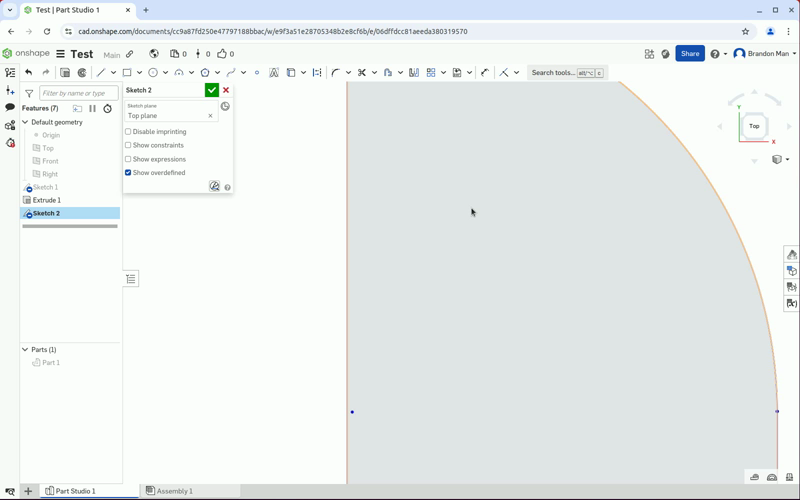
click(471, 207)
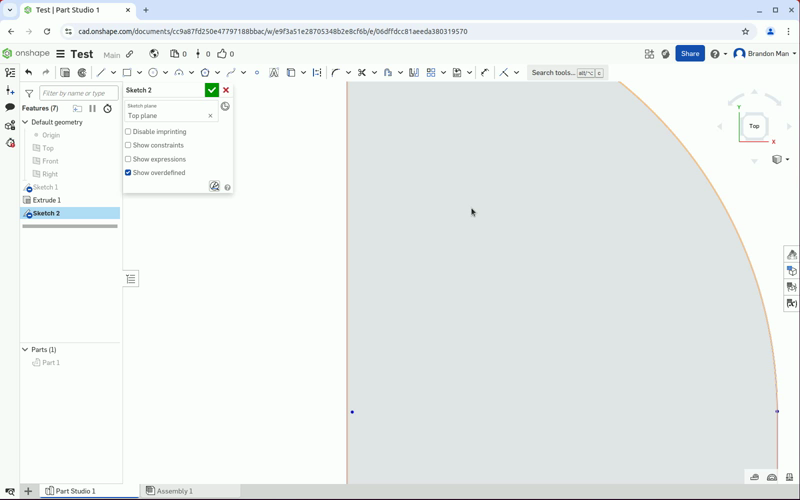
scroll(-6)
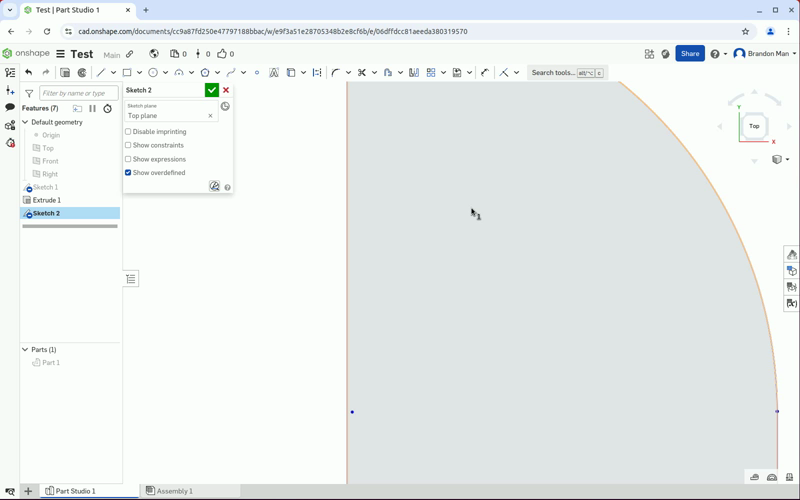
scroll(-6)
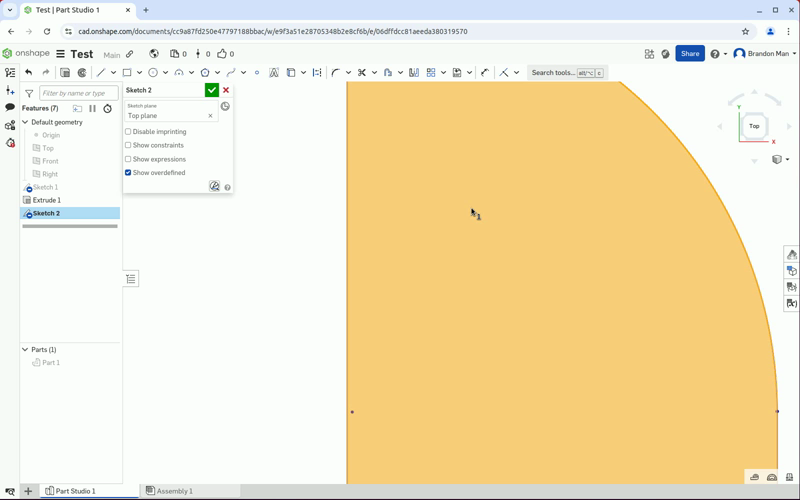
scroll(-6)
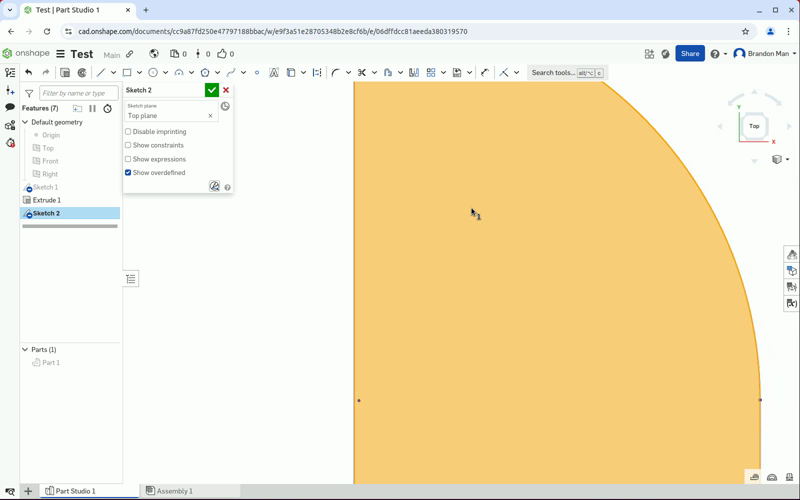
scroll(-6)
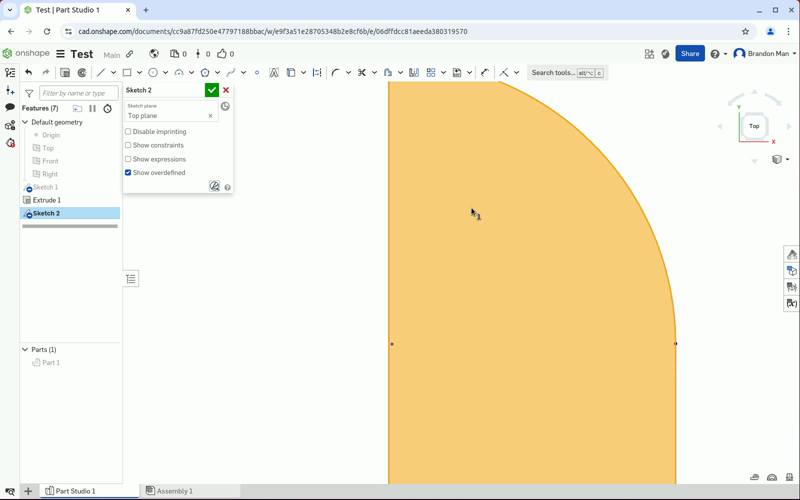
scroll(-6)
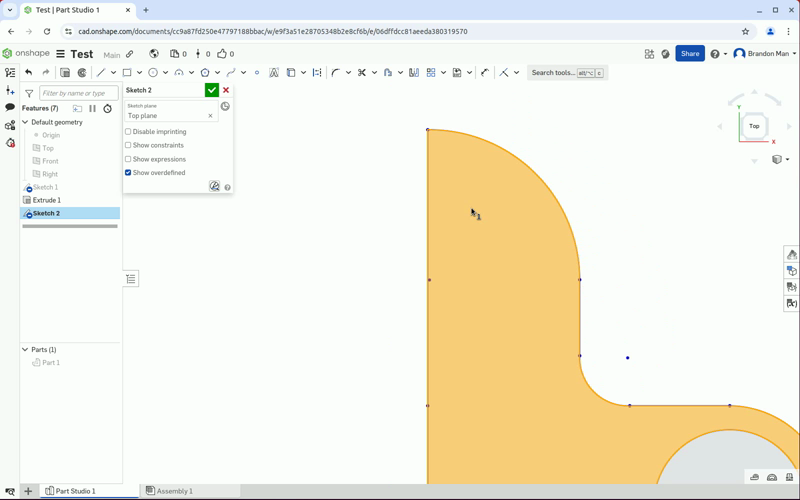
scroll(-6)
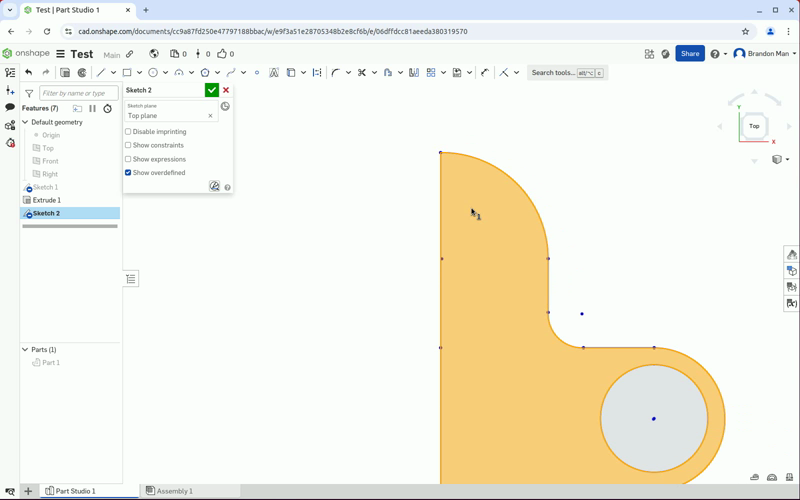
scroll(-6)
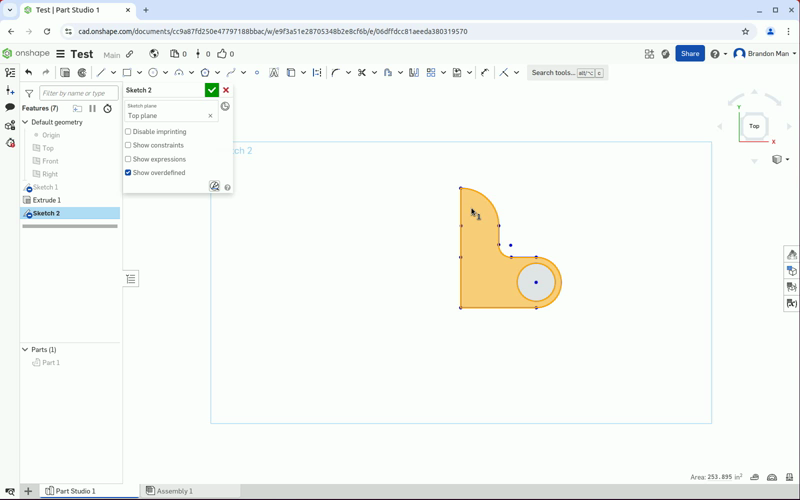
mouse_move(73, 352)
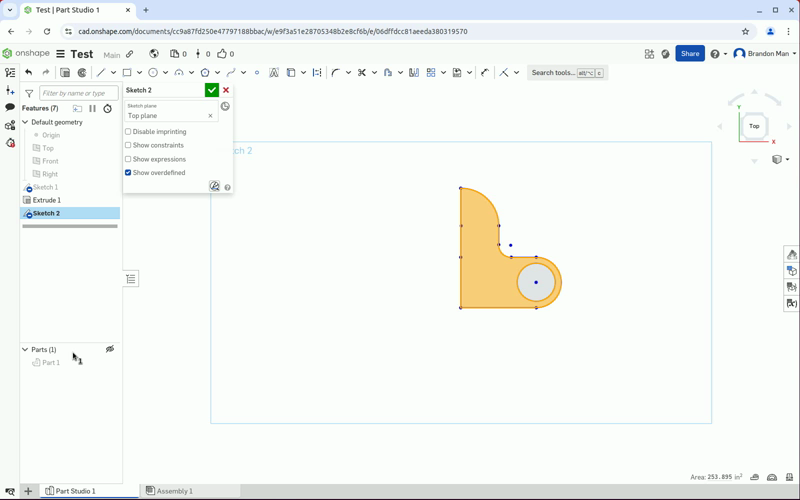
key(shift+y)
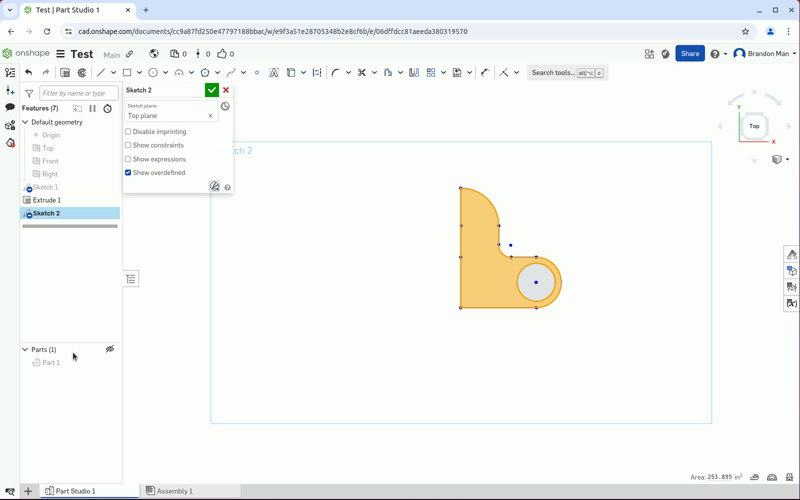
key(shift+e)
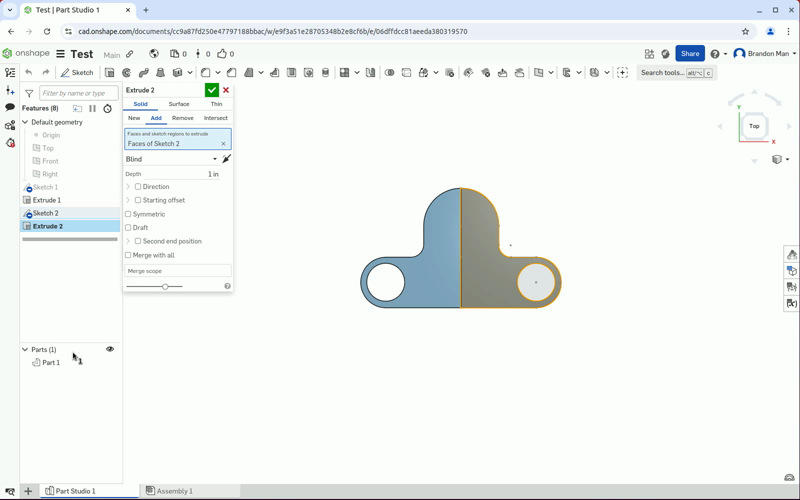
mouse_move(143, 106)
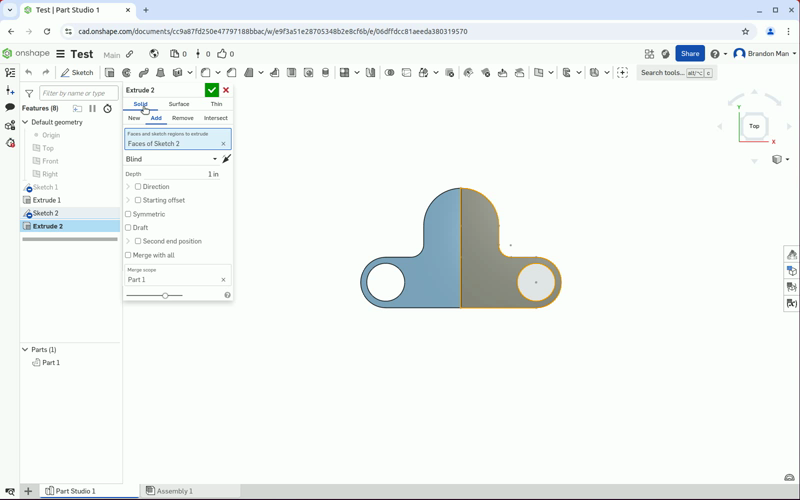
click(143, 106)
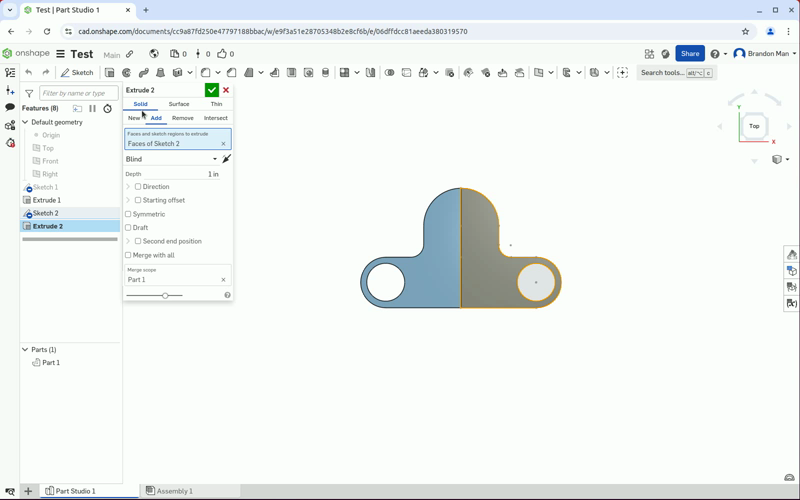
mouse_move(137, 120)
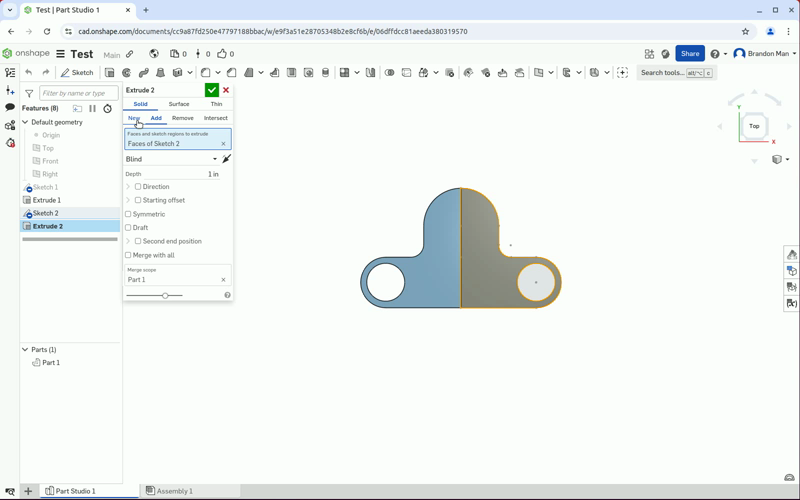
click(137, 120)
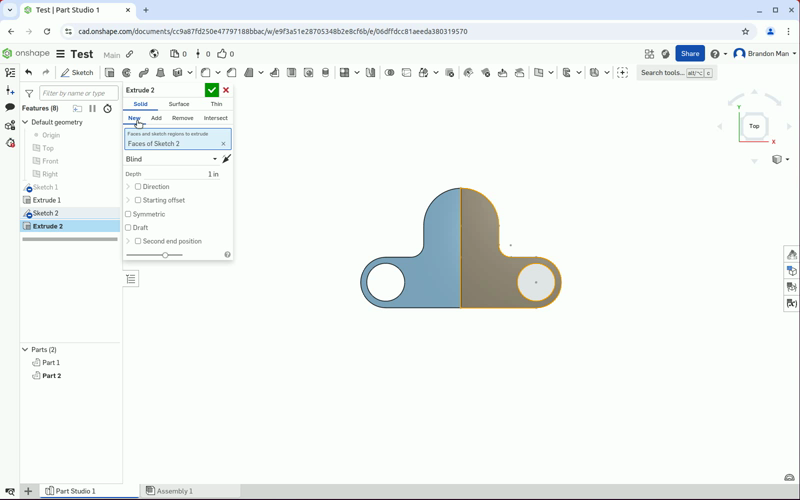
key(tab, 4)
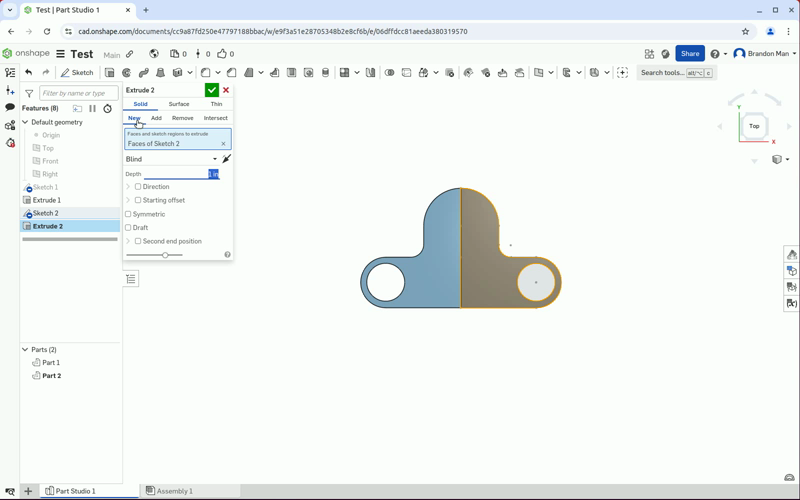
text(23.108)
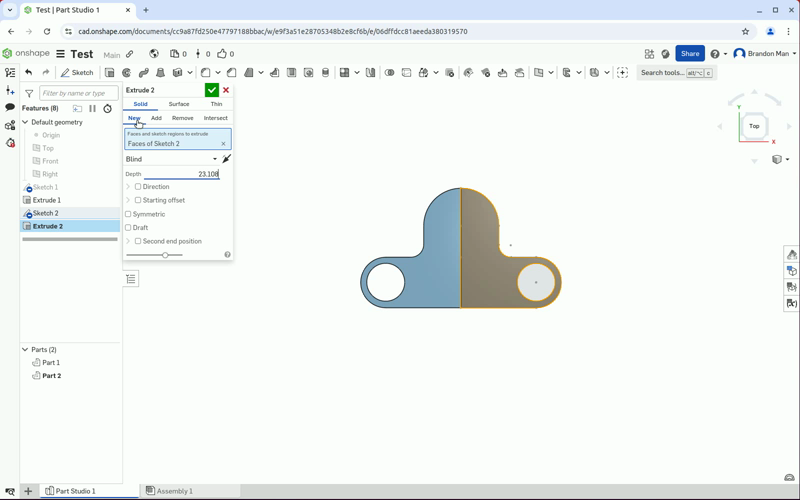
key(enter)
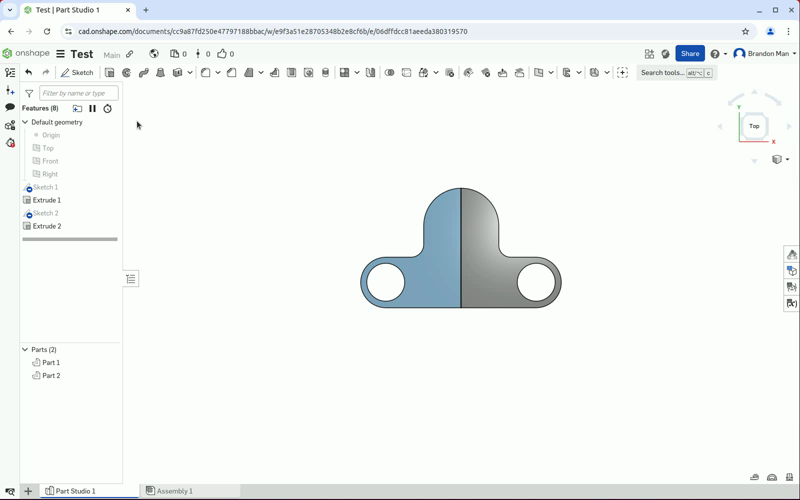
key(shift+h)
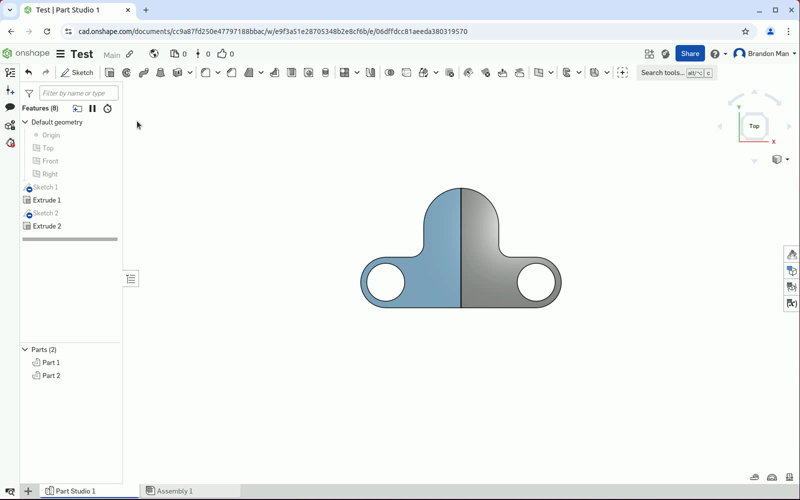
key(shift+h)
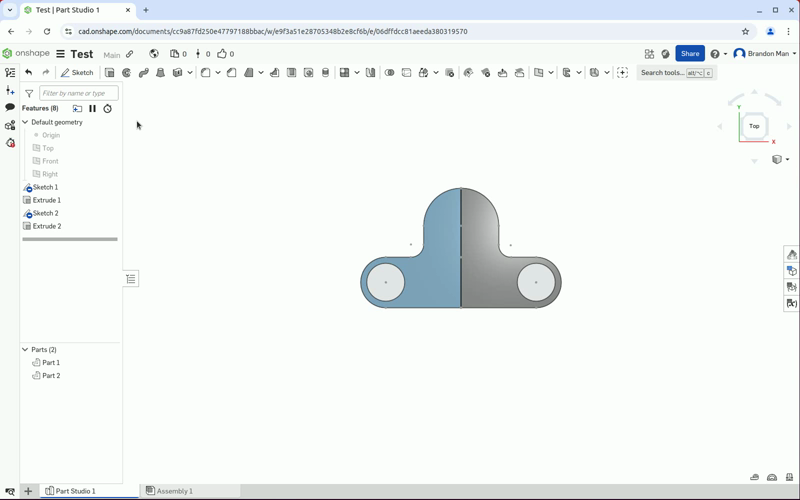
key(shift+7)
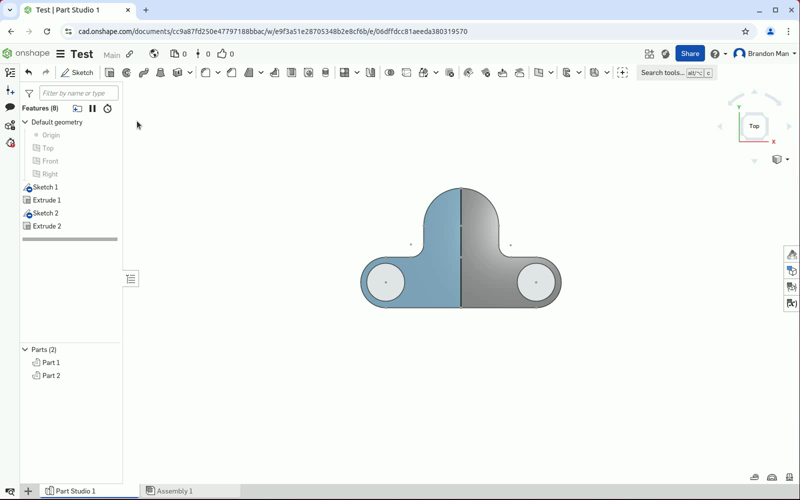
key(up, 3)
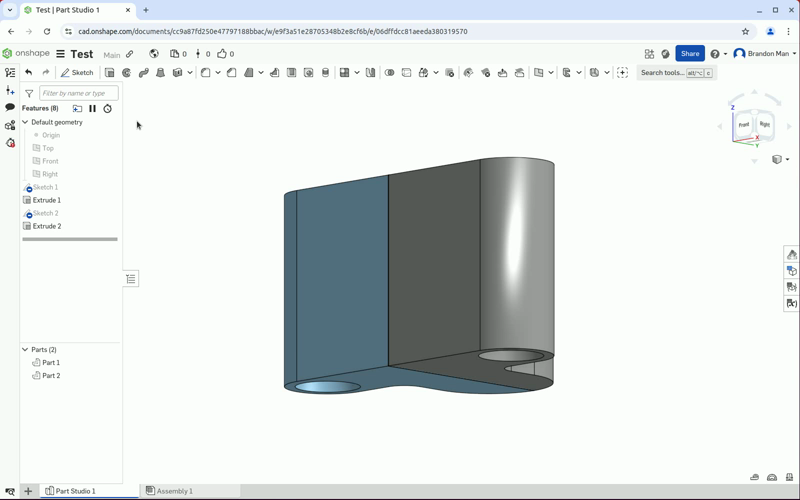
key(left, 3)
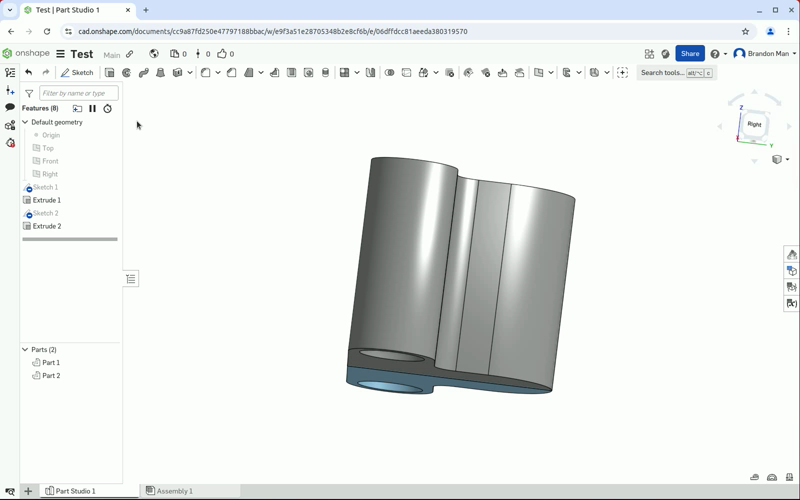
key(right, 3)
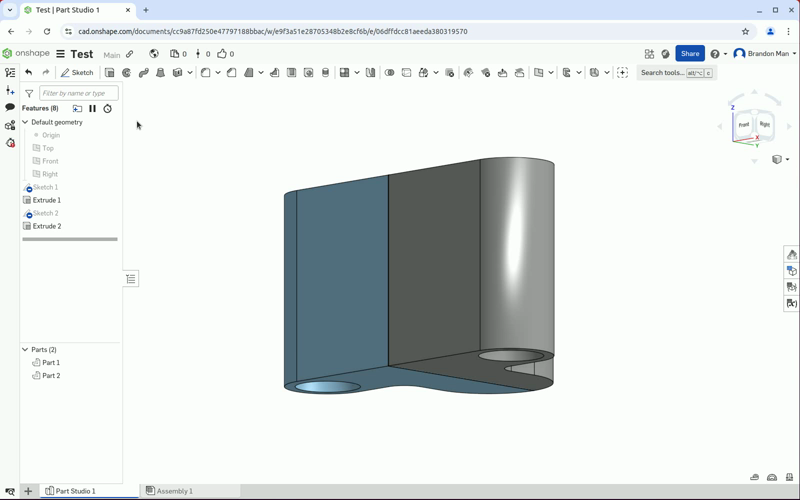
key(down, 3)
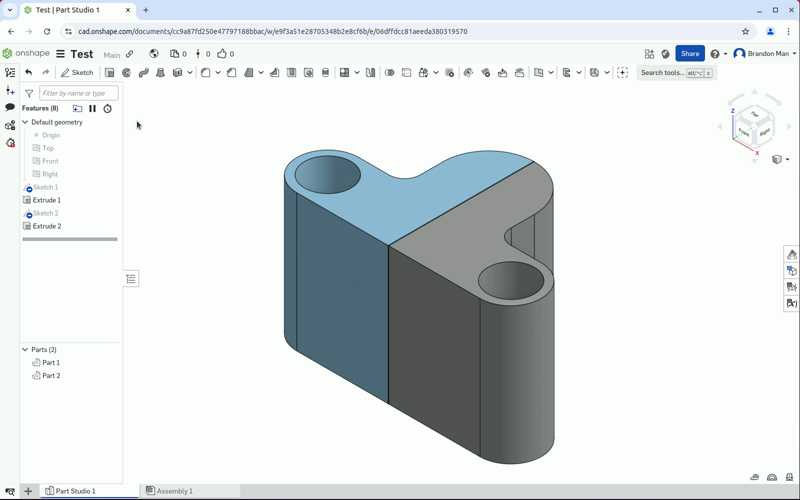
mouse_move(73, 189)
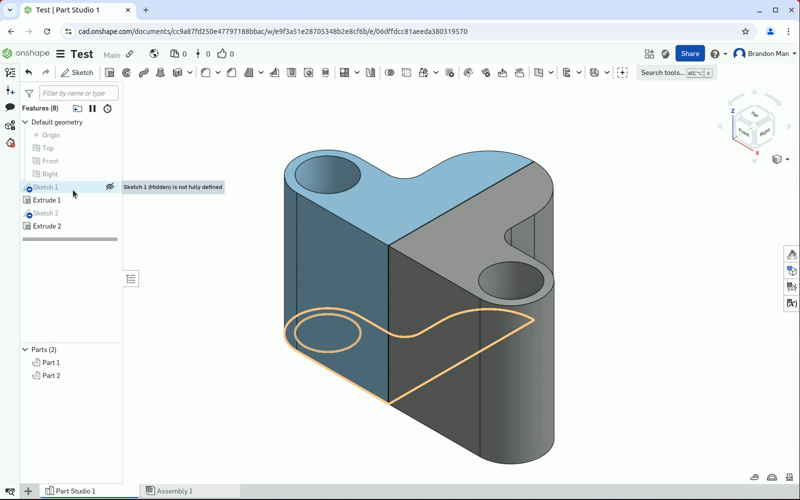
click(73, 189)